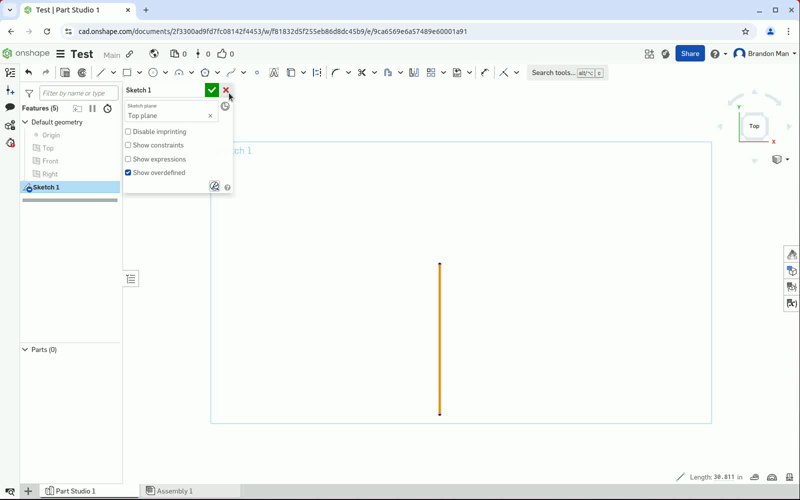
key(shift+h)
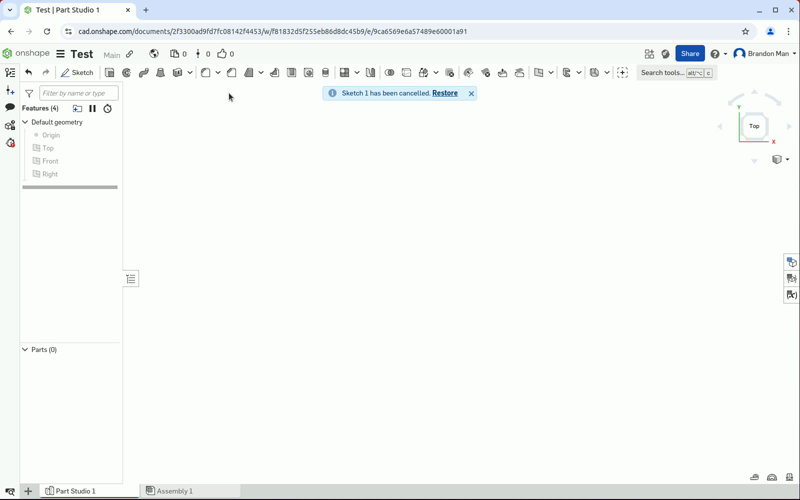
mouse_move(73, 352)
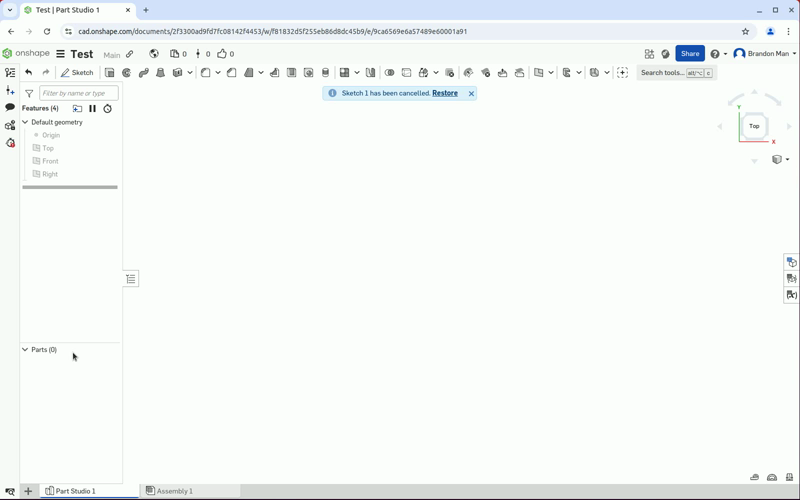
key(y)
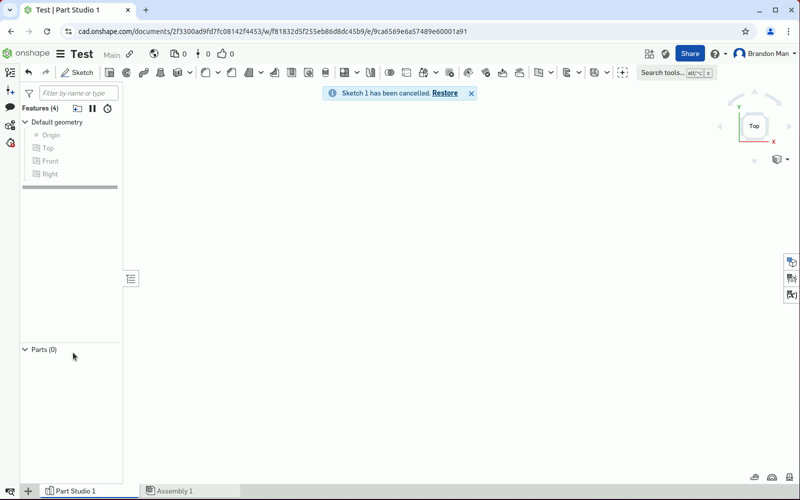
key(shift+p)
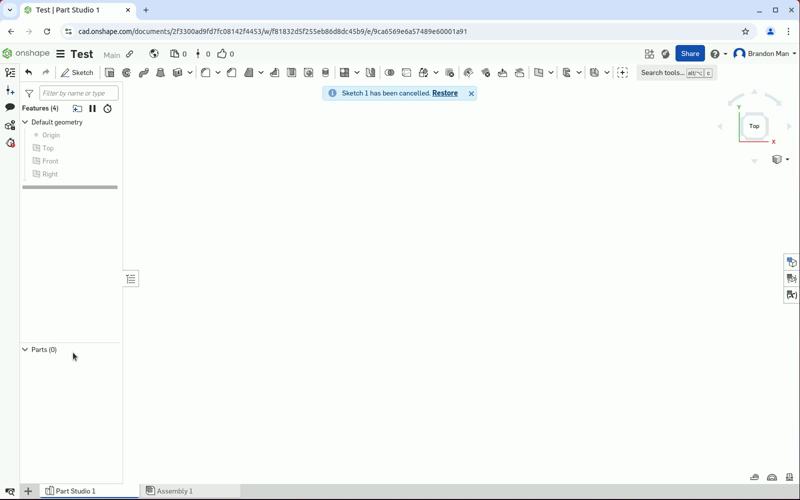
key(space)
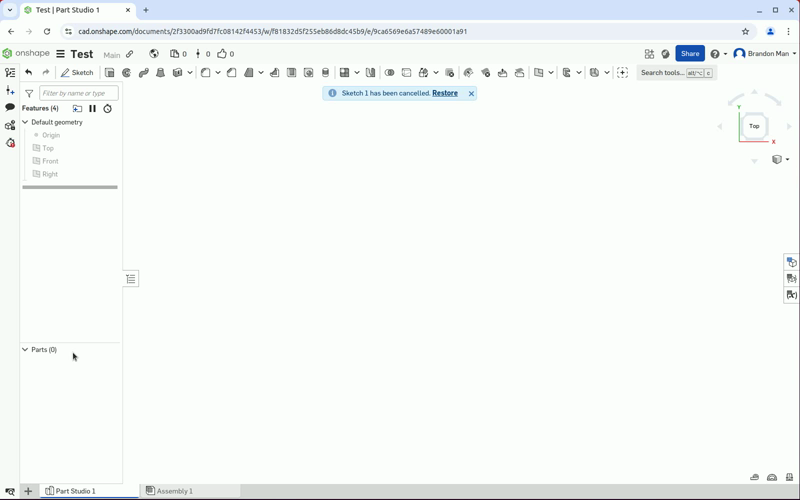
key_down(shift)
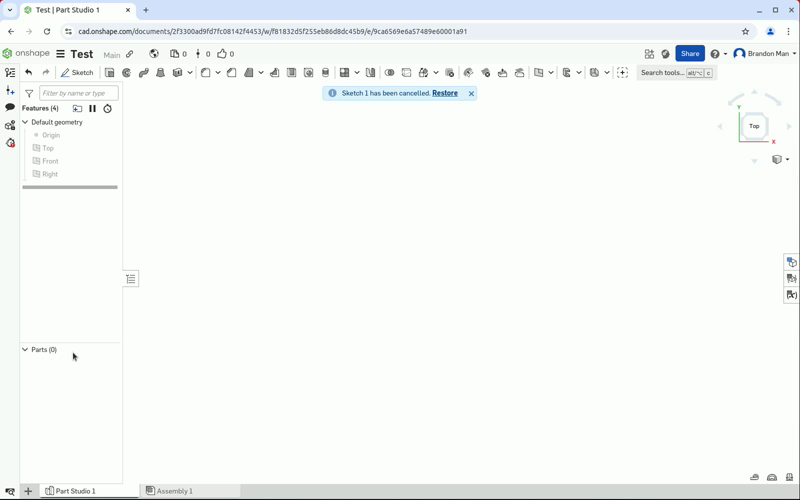
key(up)
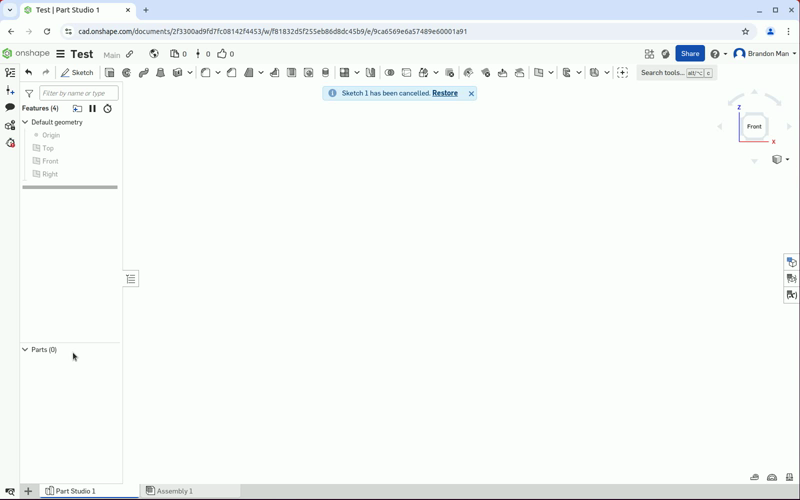
key_up(shift)
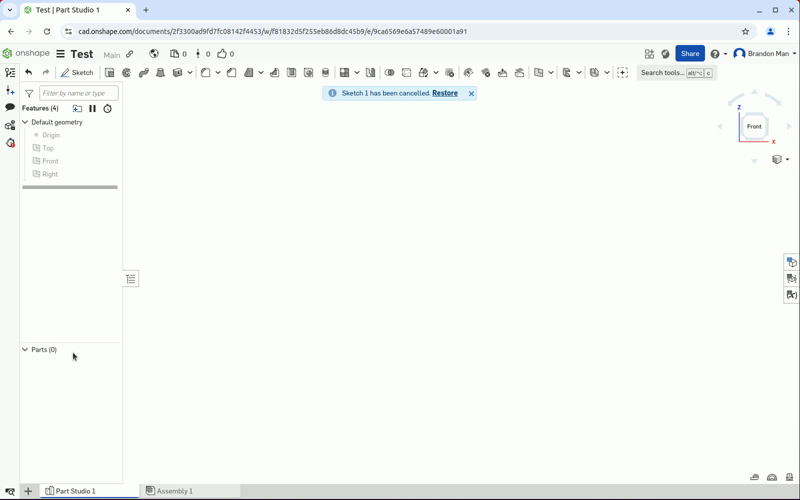
mouse_move(73, 352)
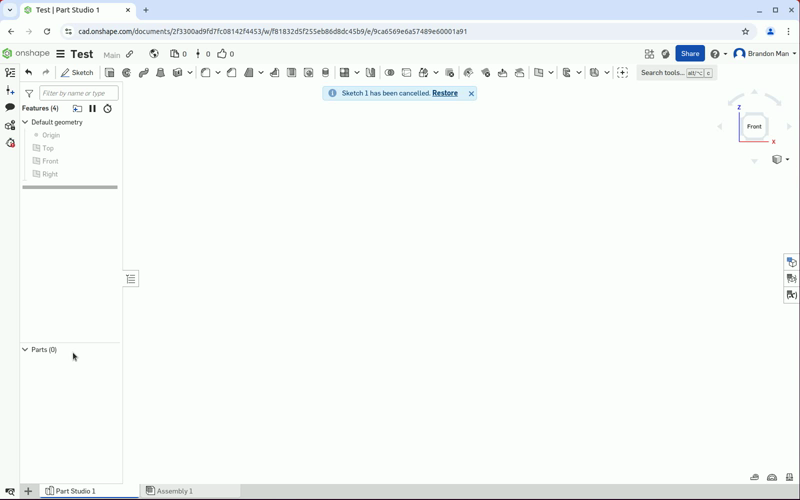
key(shift+y)
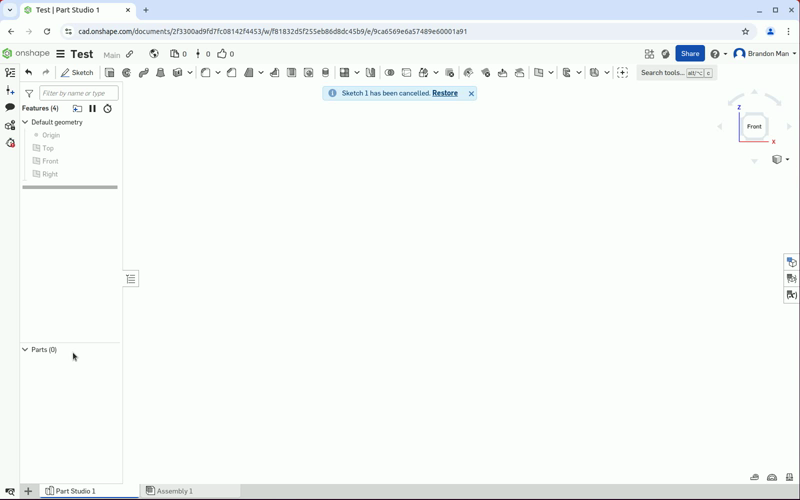
key(shift+s)
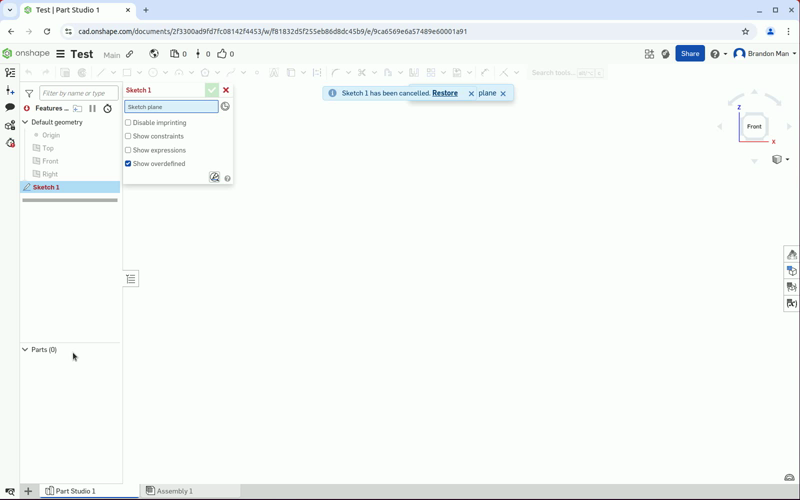
mouse_move(73, 163)
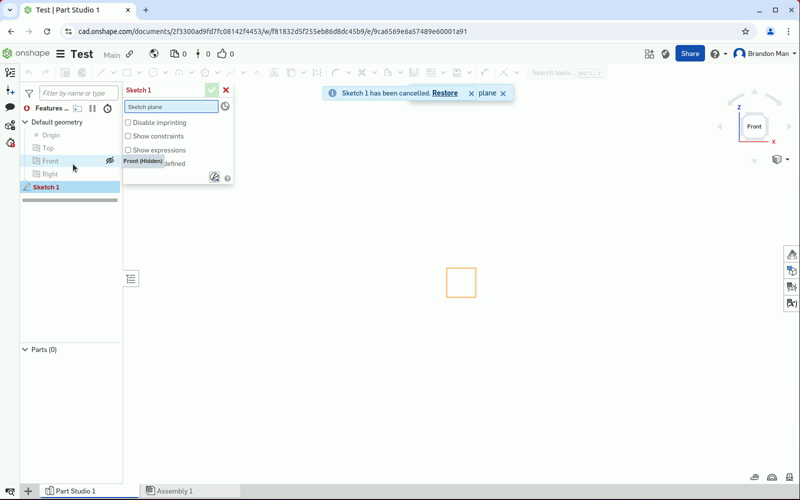
click(73, 163)
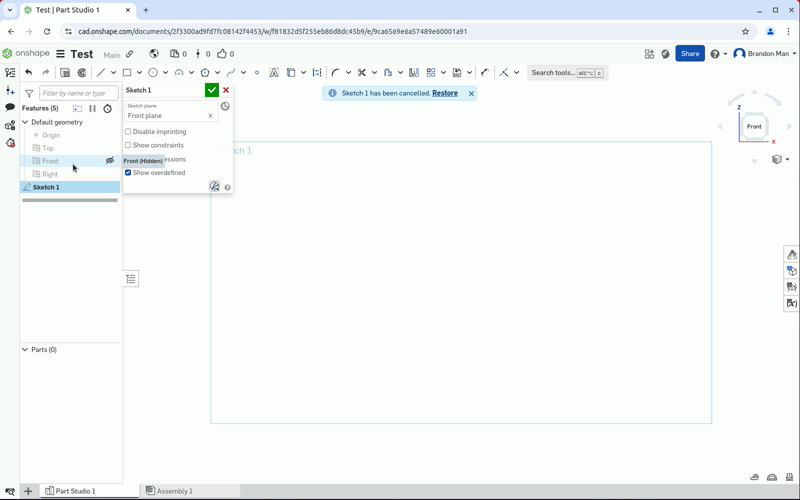
mouse_move(73, 352)
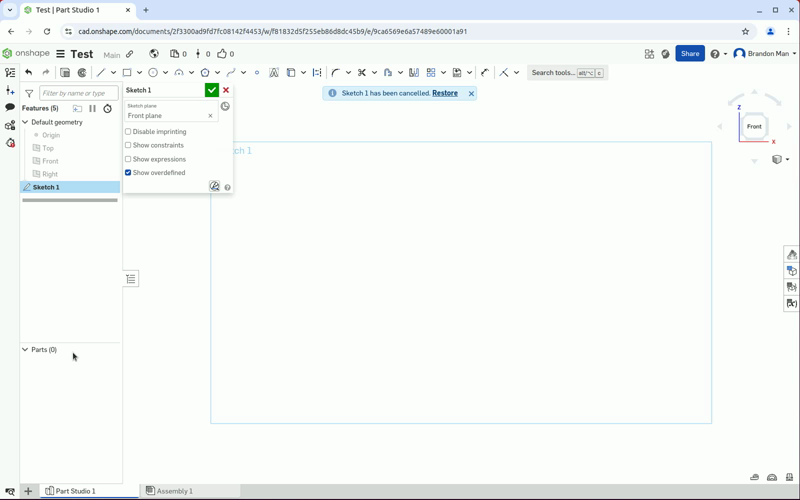
key(y)
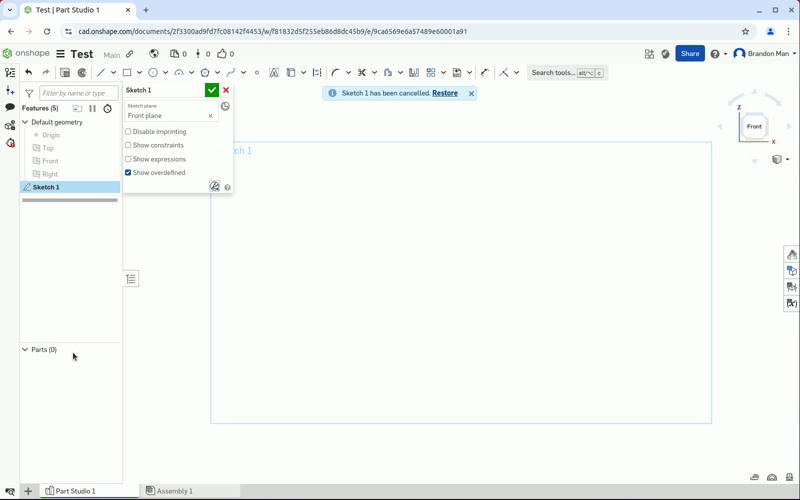
key(l)
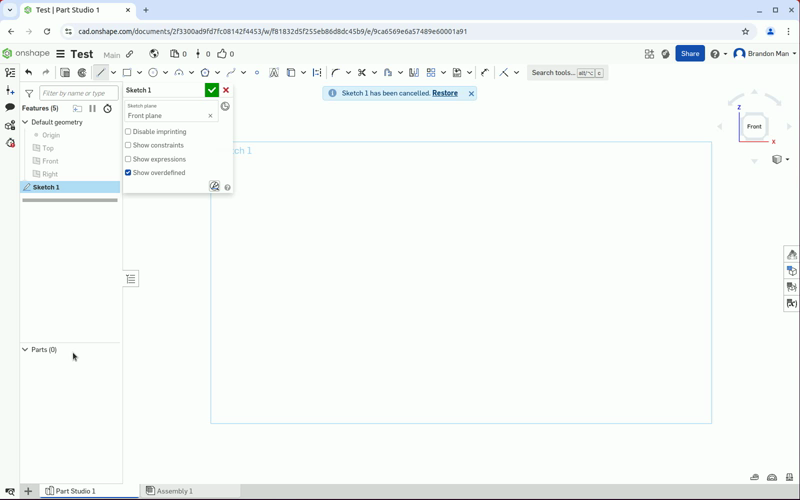
key_down(shift)
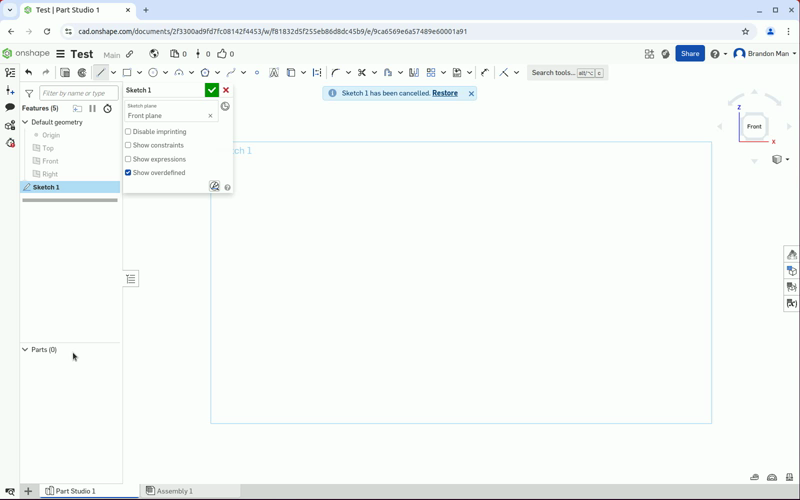
mouse_move(434, 282)
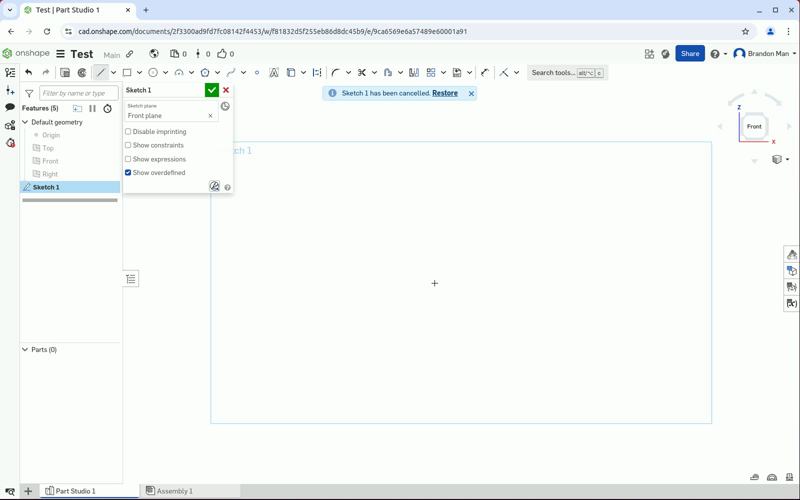
click(434, 282)
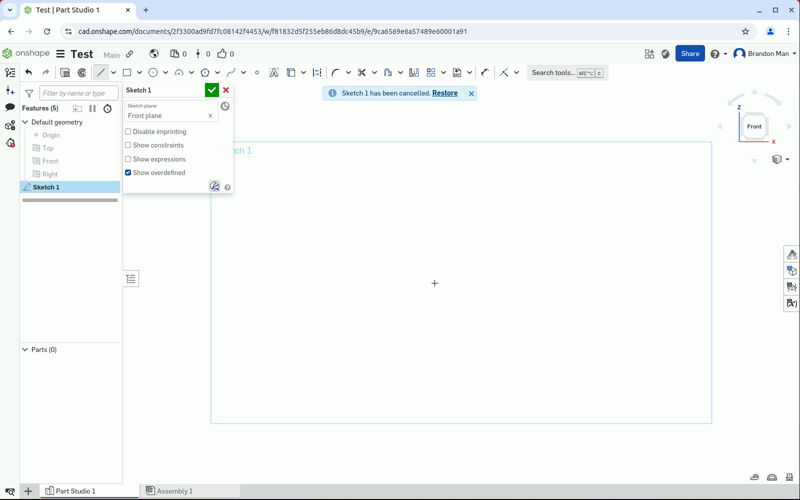
key_up(shift)
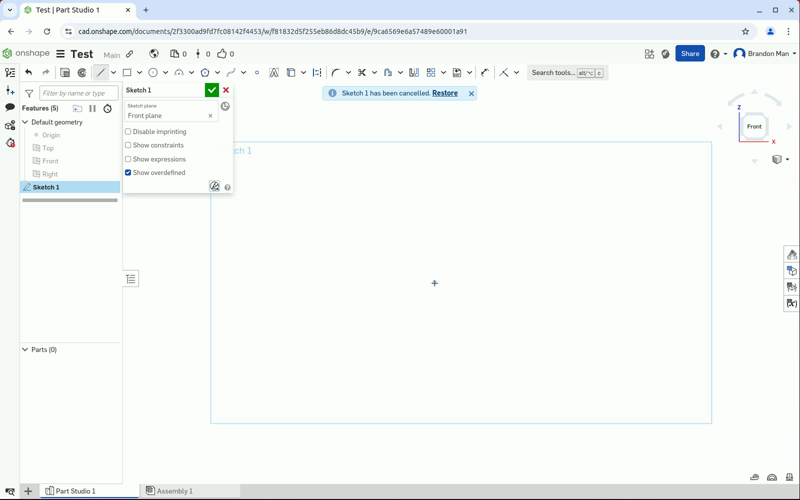
key_down(shift)
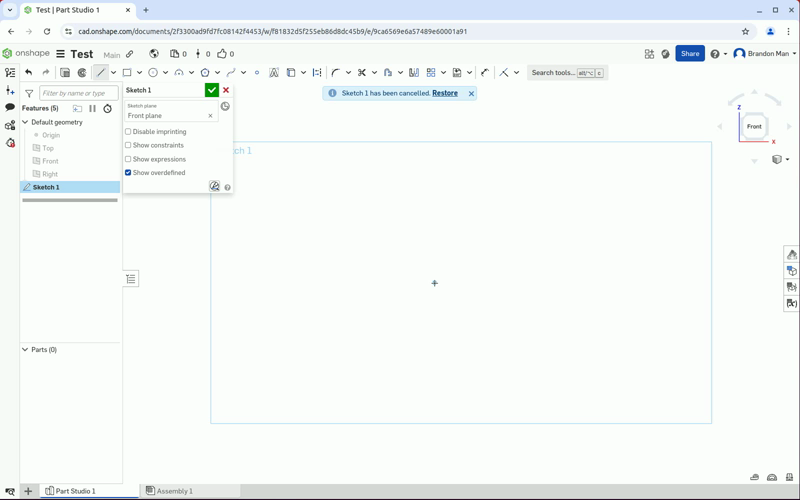
mouse_move(500, 282)
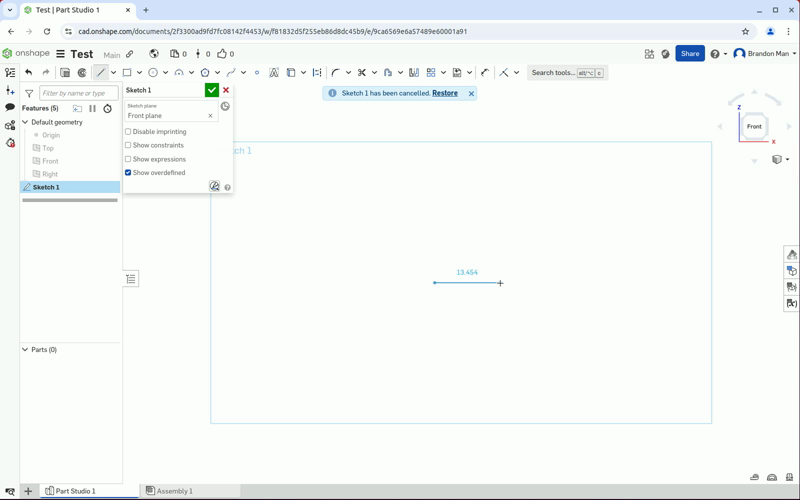
click(500, 282)
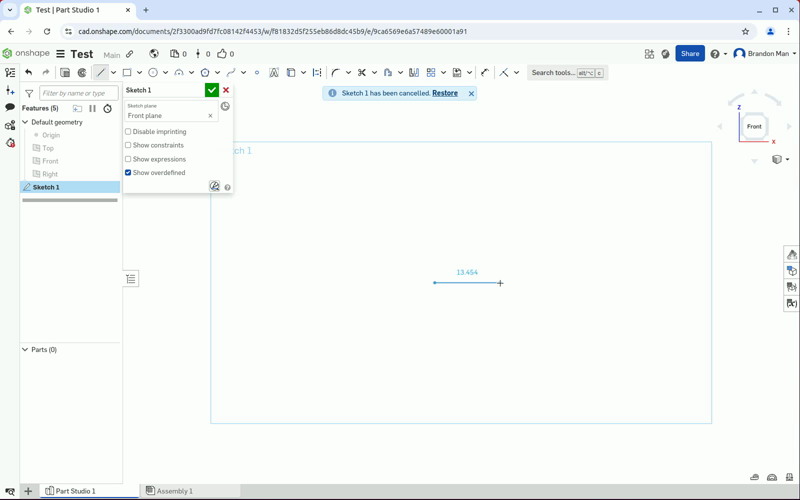
key_up(shift)
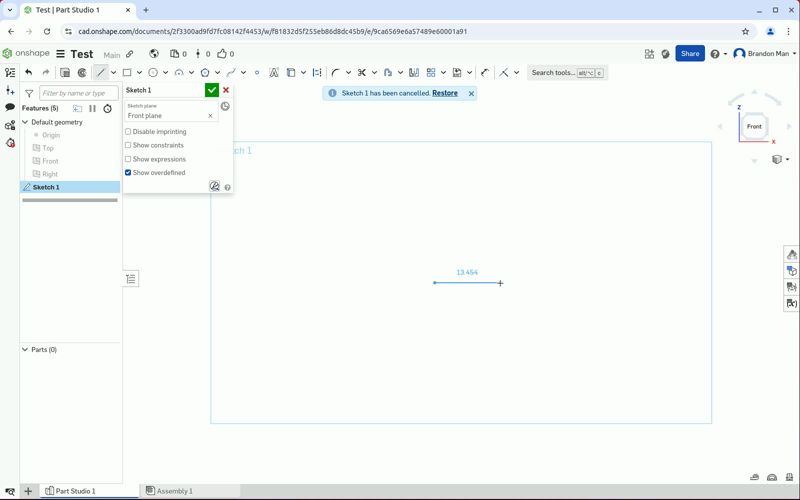
key_down(shift)
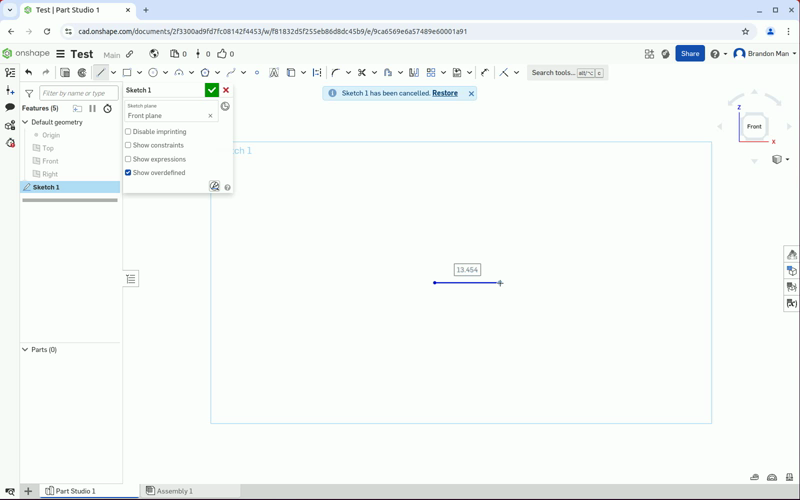
mouse_move(500, 170)
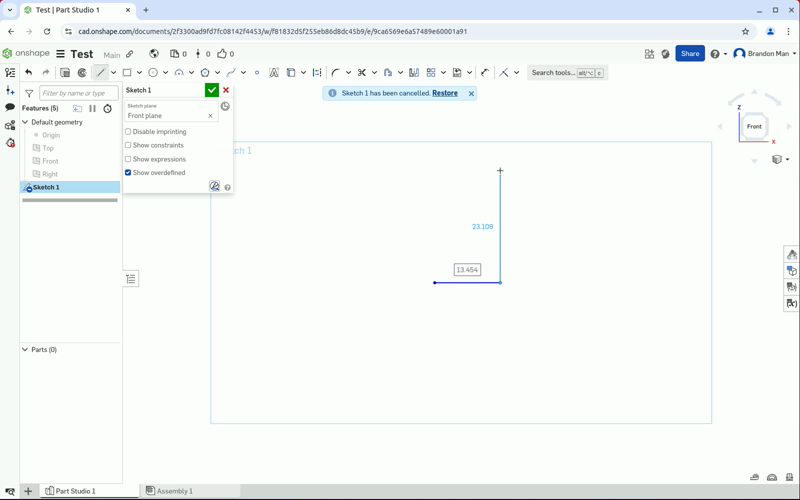
click(500, 170)
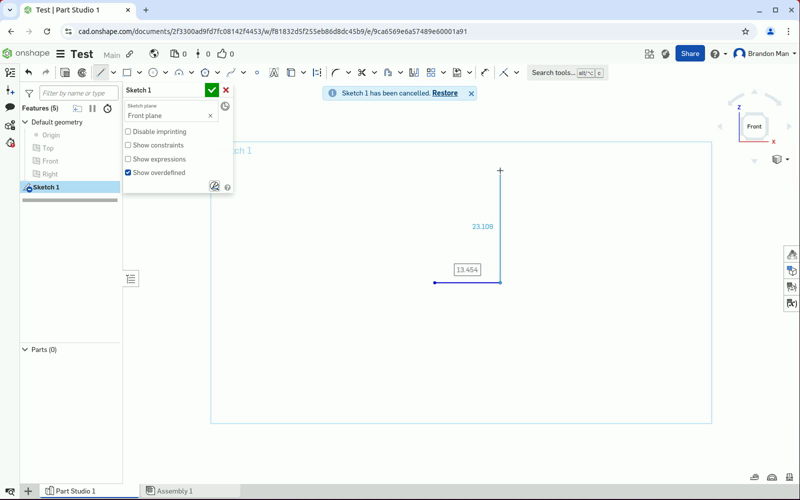
key_up(shift)
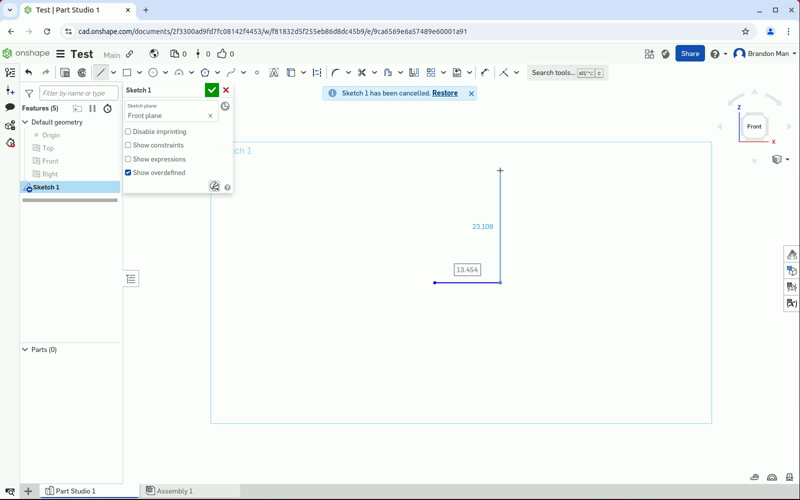
key_down(shift)
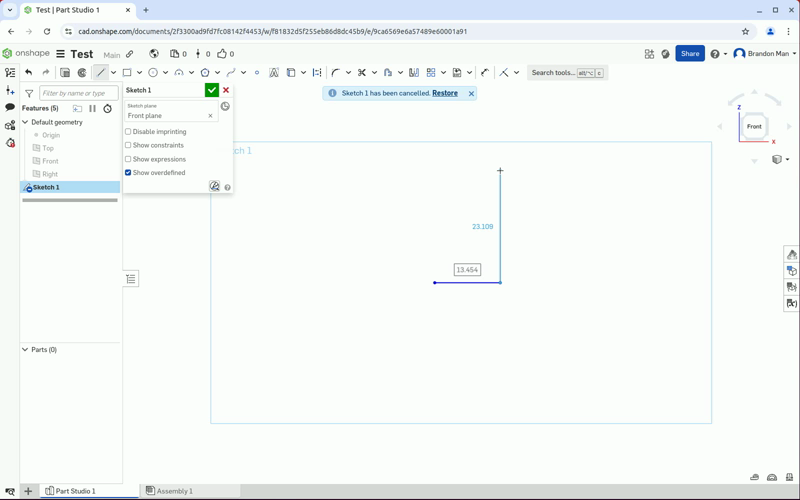
mouse_move(434, 170)
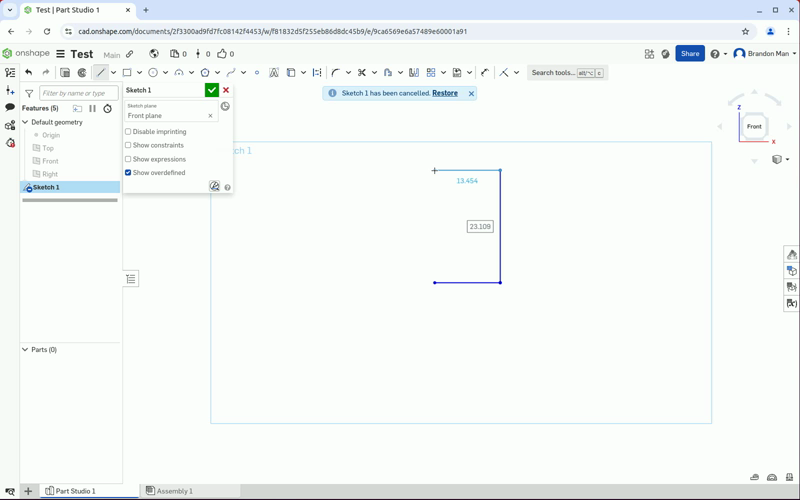
click(434, 170)
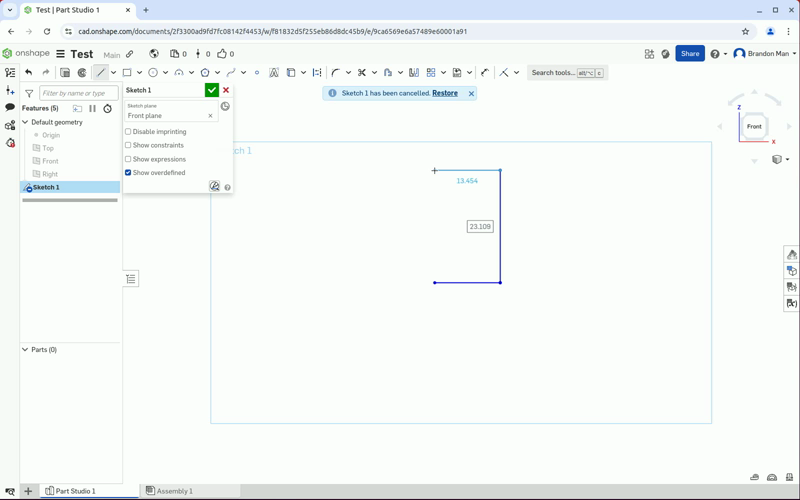
key_up(shift)
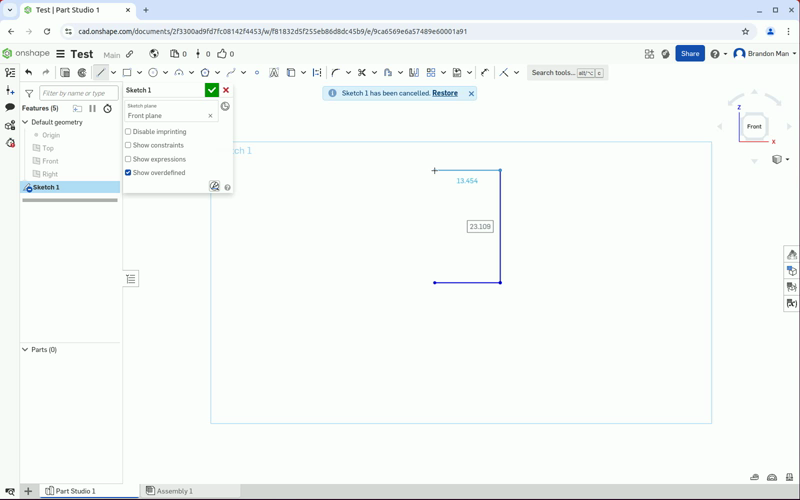
key_down(shift)
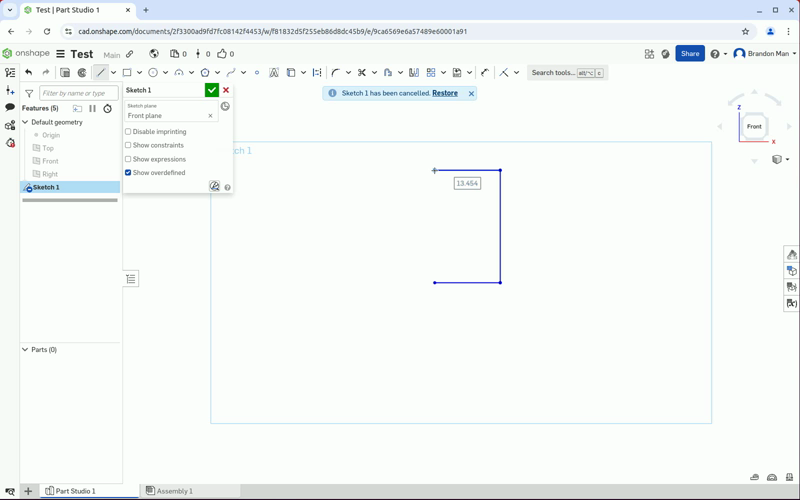
mouse_move(434, 282)
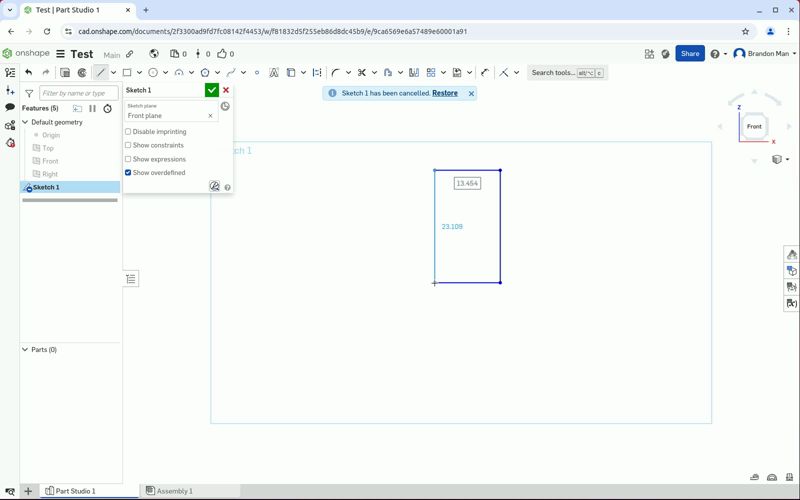
key_up(shift)
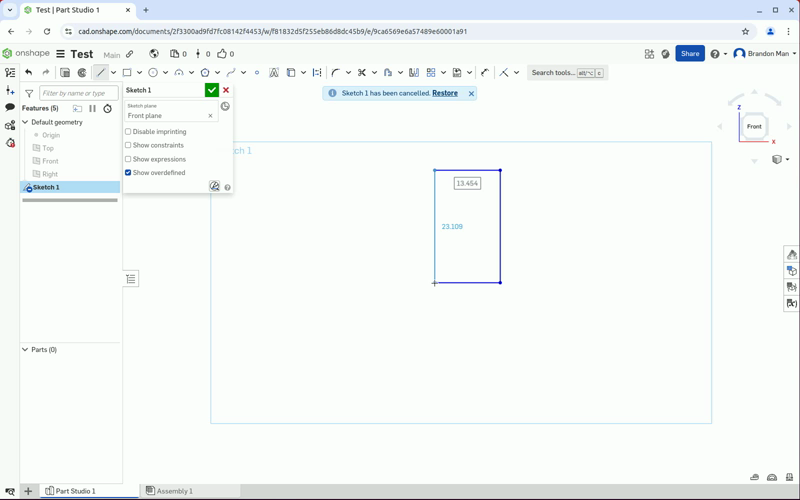
click(434, 282)
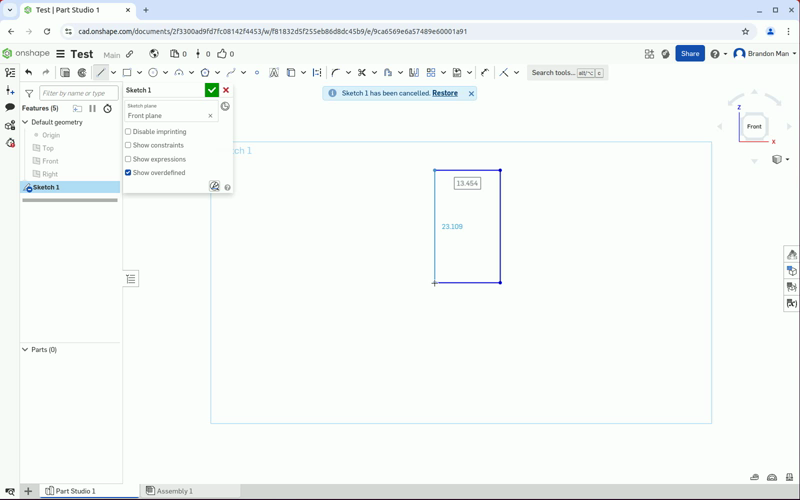
key(esc)
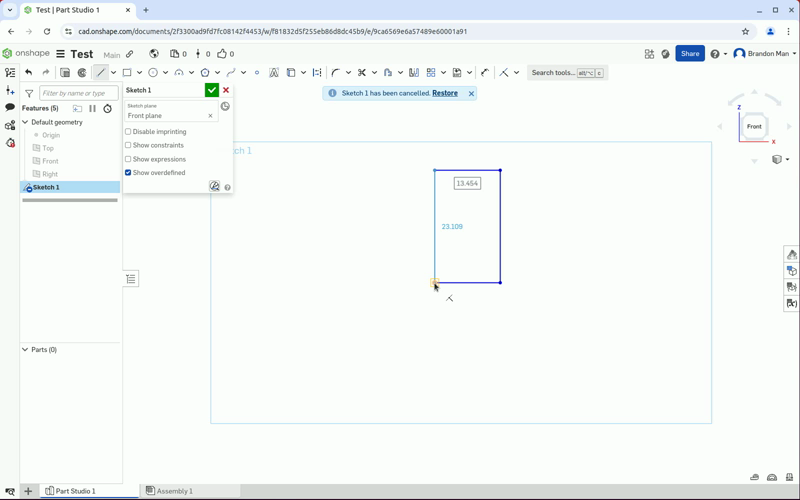
mouse_move(467, 207)
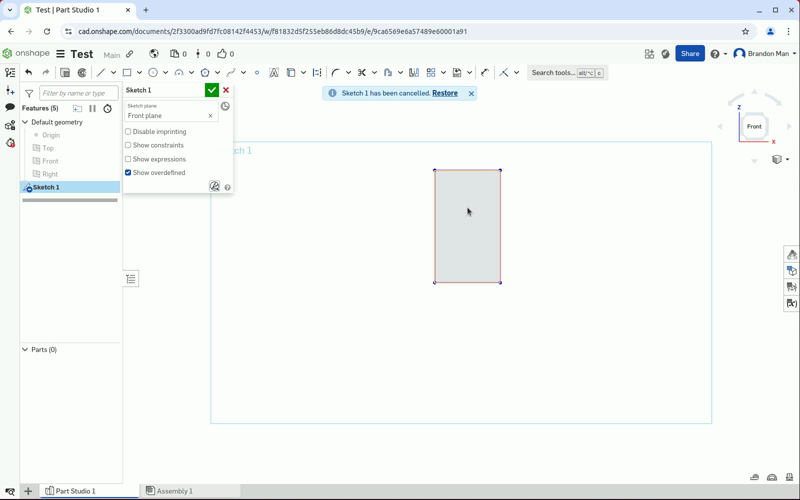
click(467, 207)
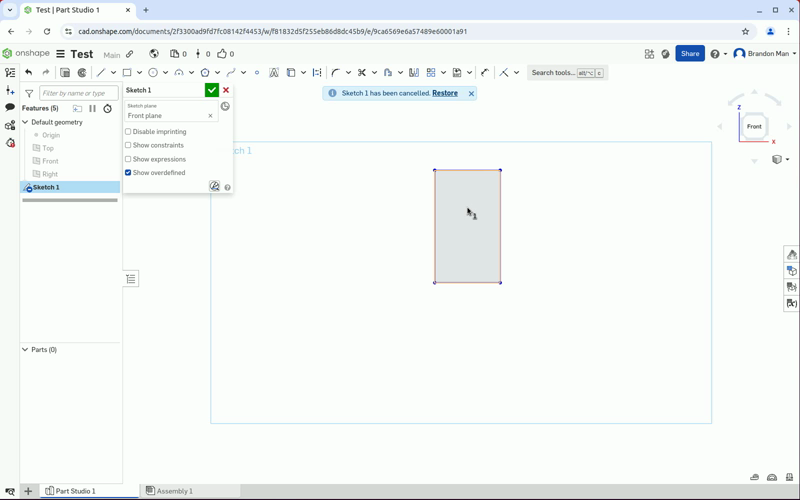
mouse_move(73, 352)
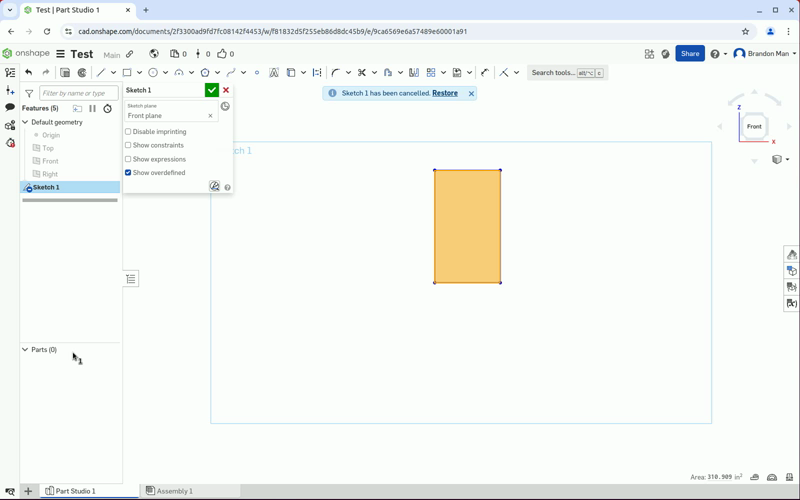
key(shift+y)
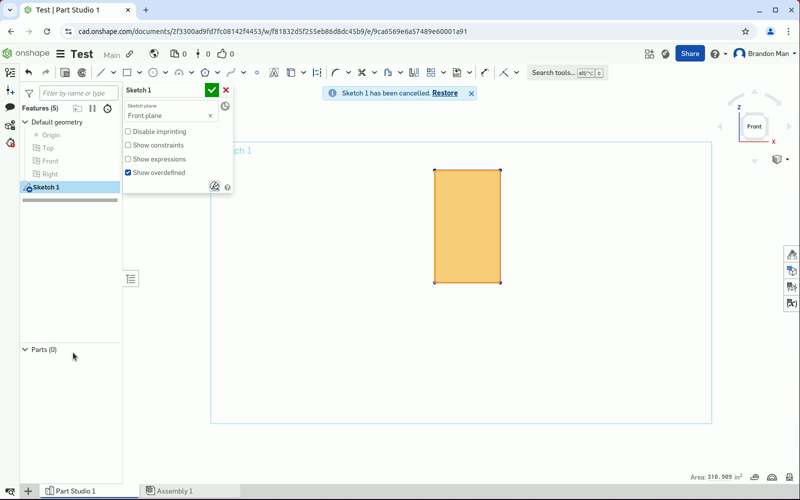
key(shift+e)
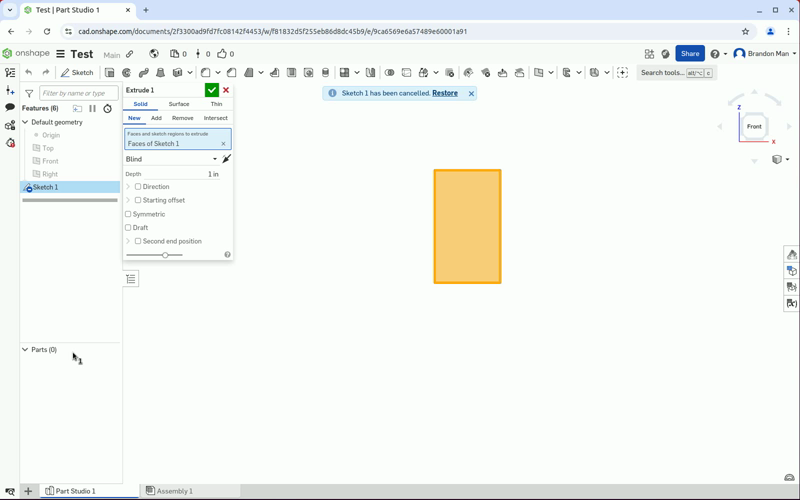
mouse_move(143, 106)
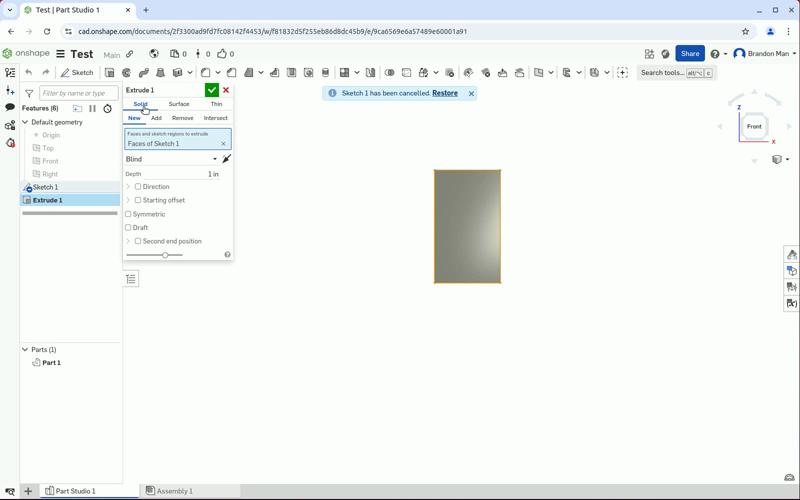
click(143, 106)
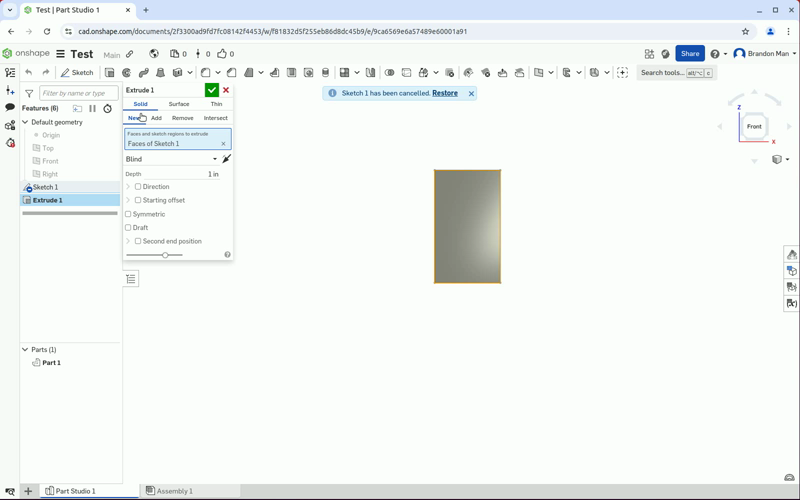
mouse_move(137, 120)
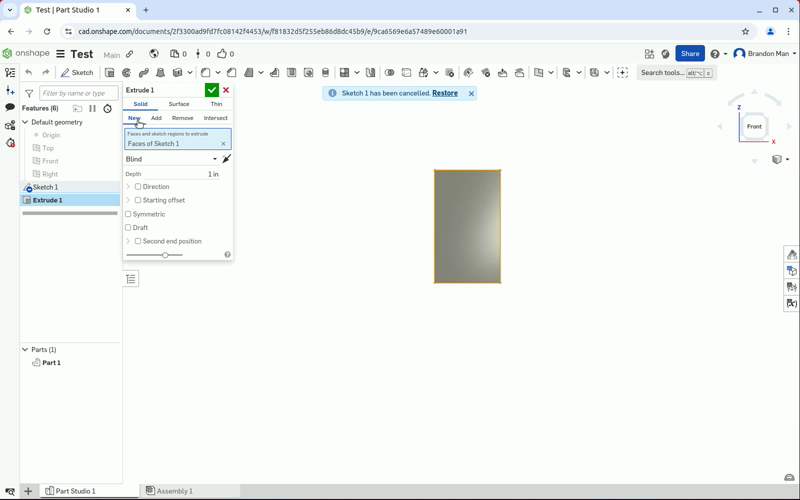
click(137, 120)
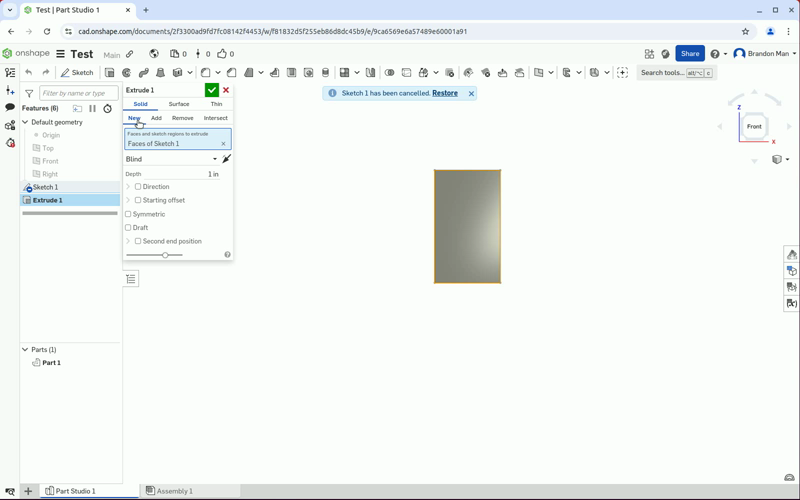
key(tab, 4)
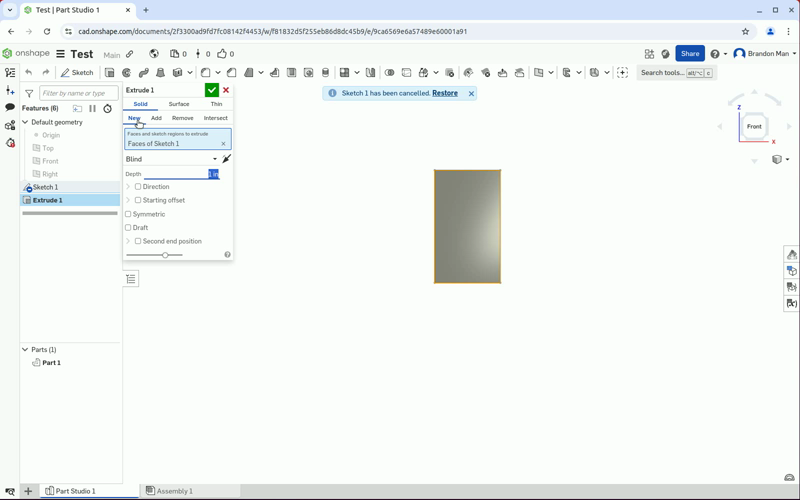
text(7.703)
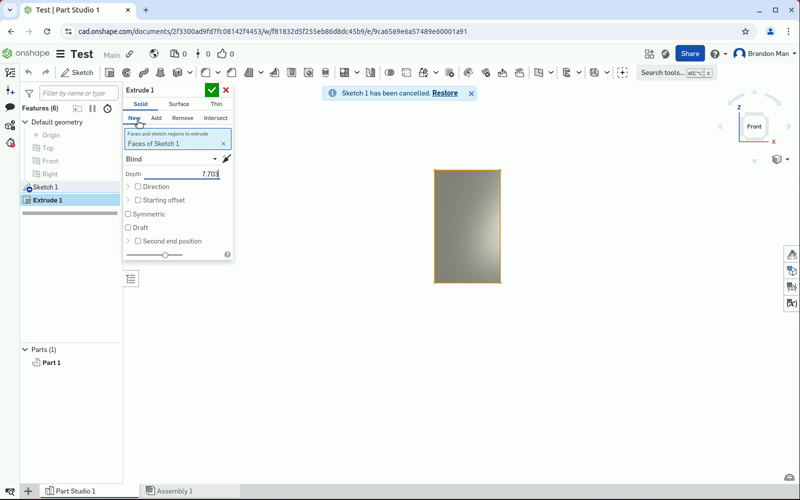
key(enter)
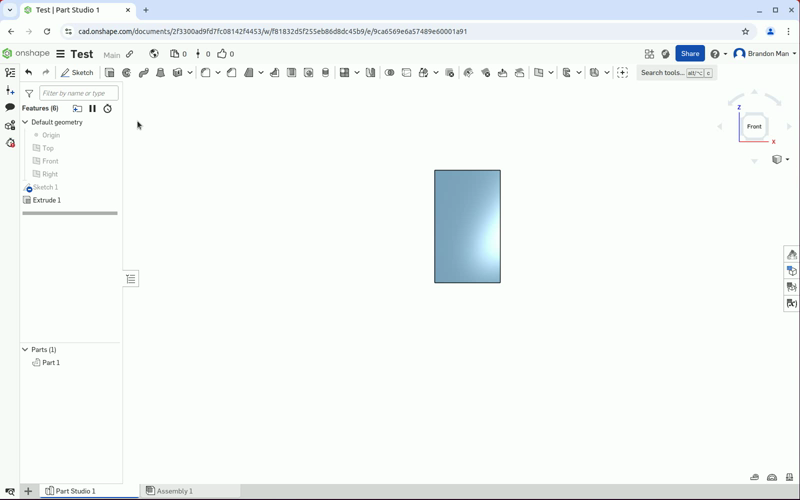
key(shift+h)
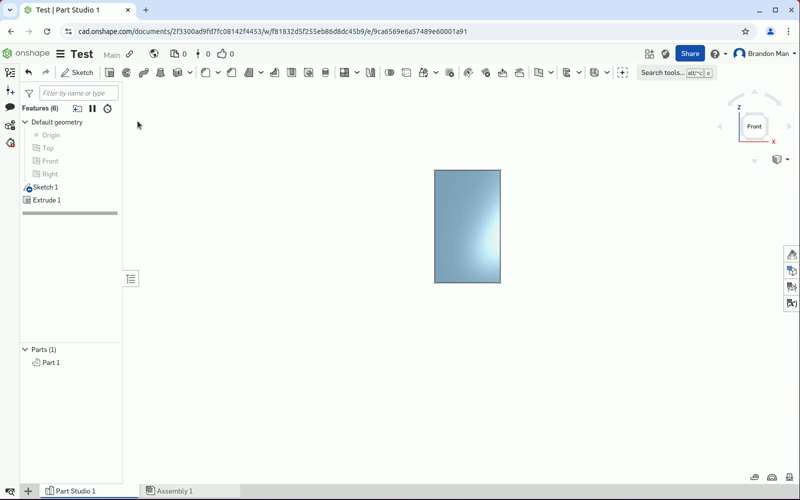
key(shift+h)
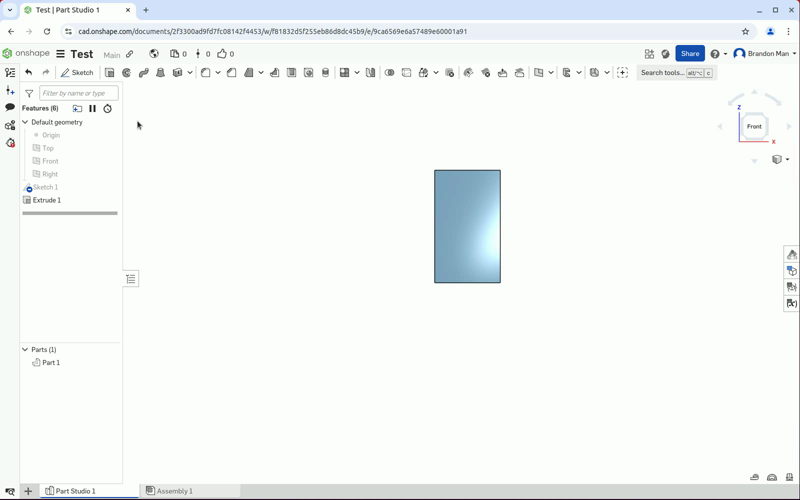
mouse_move(73, 189)
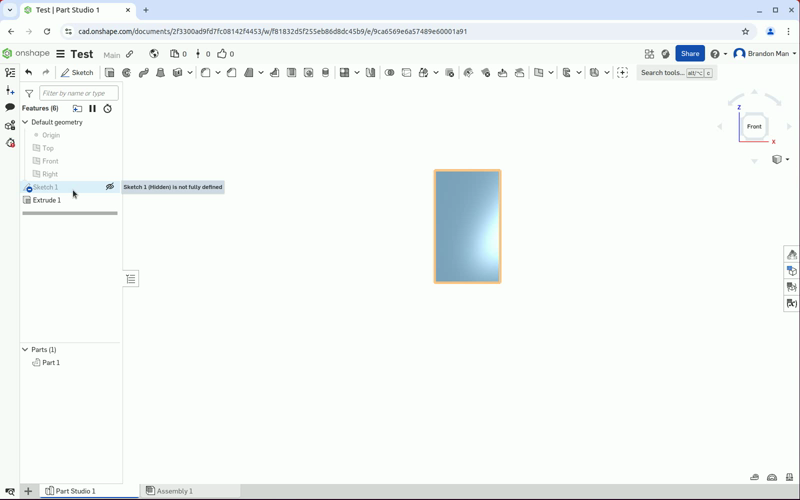
click(73, 189)
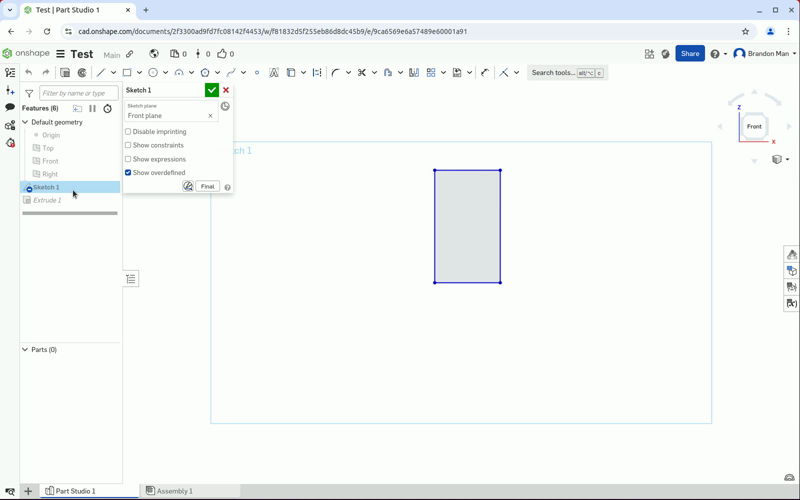
mouse_move(229, 92)
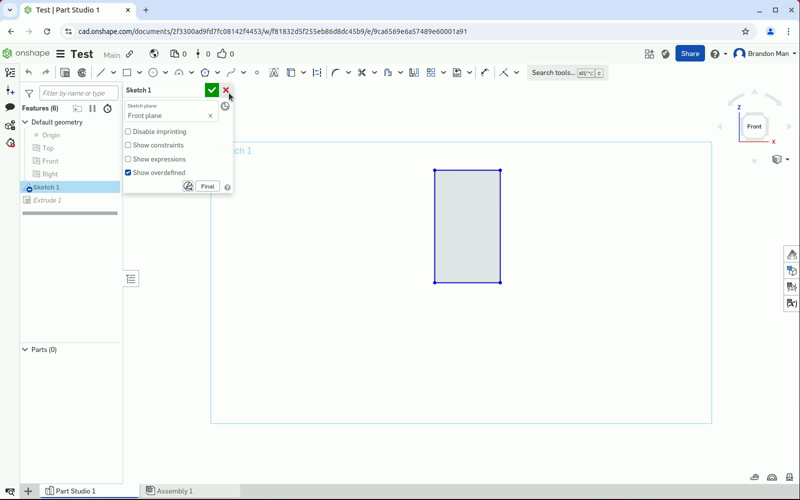
click(229, 92)
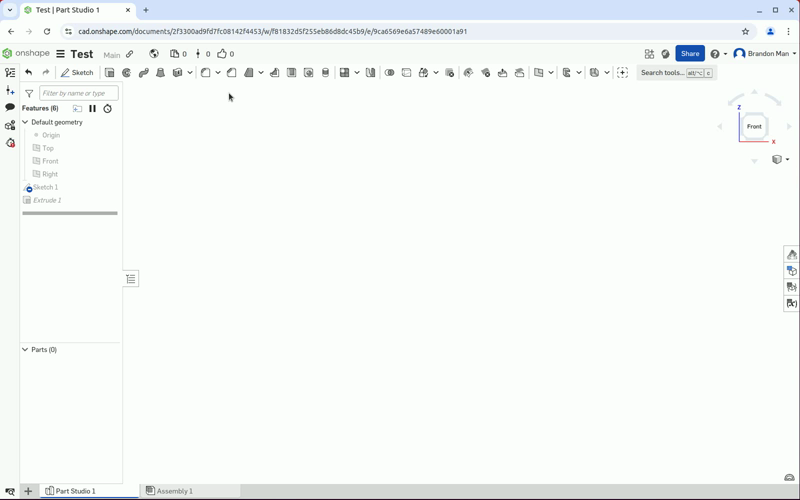
mouse_move(73, 352)
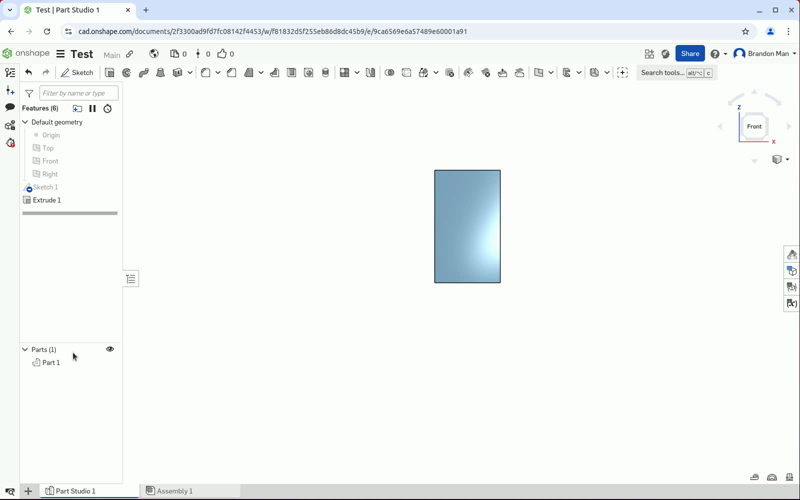
key(y)
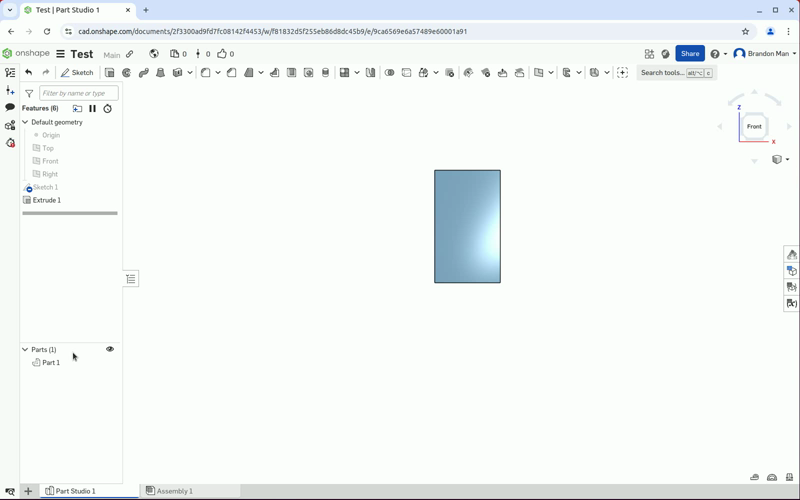
key(shift+p)
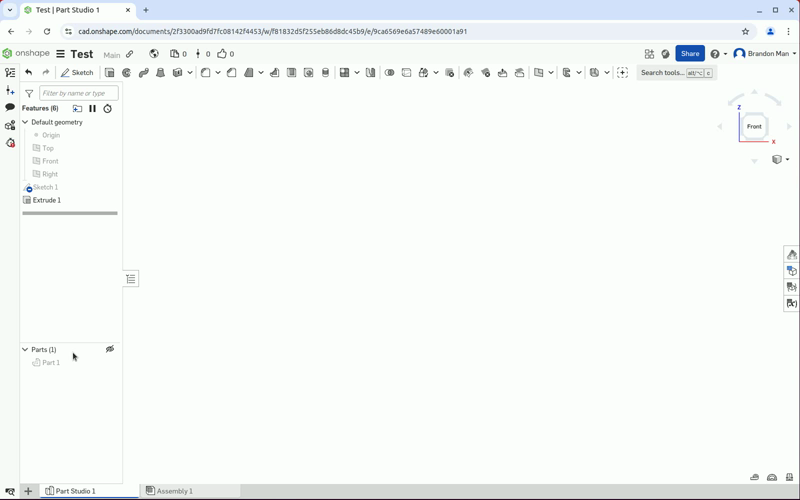
key(space)
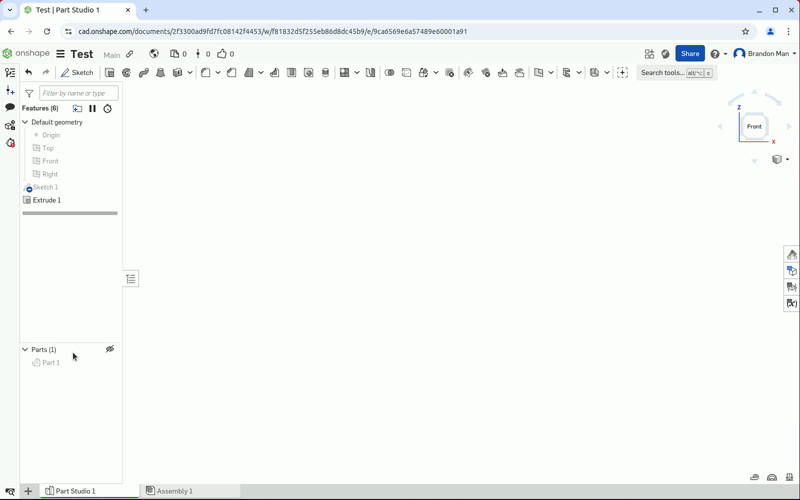
key_down(shift)
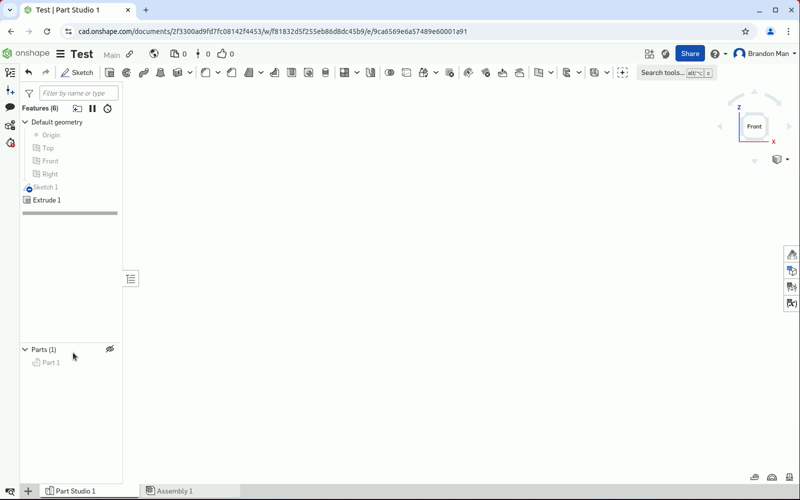
key(down)
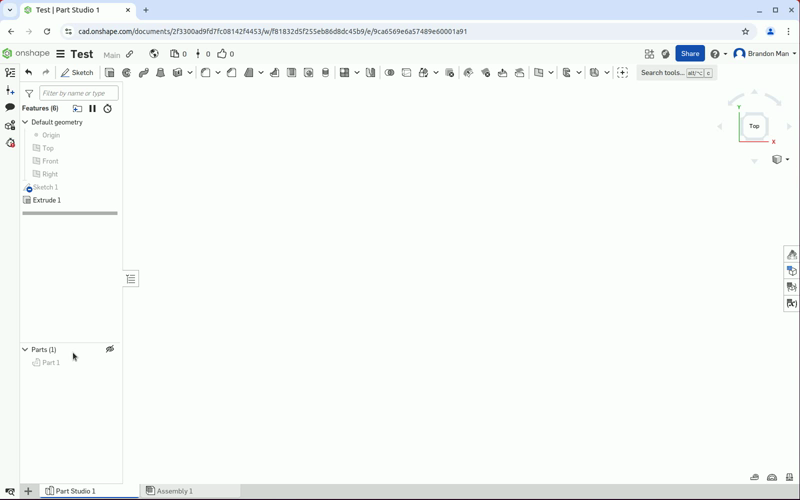
key_up(shift)
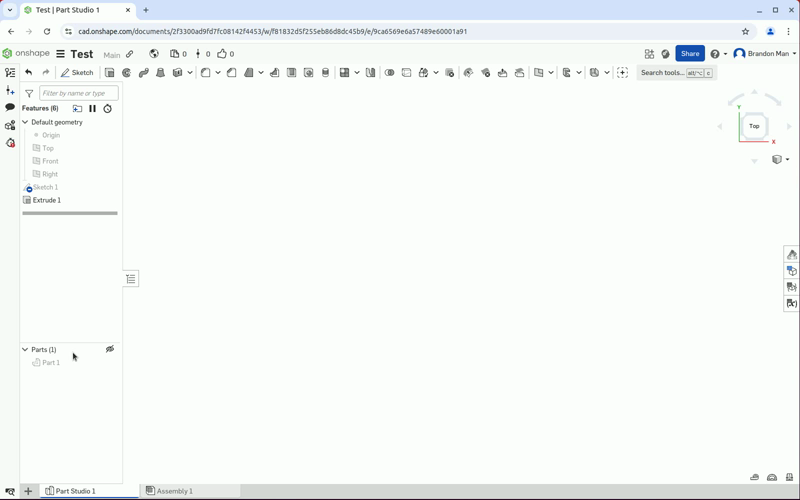
mouse_move(73, 352)
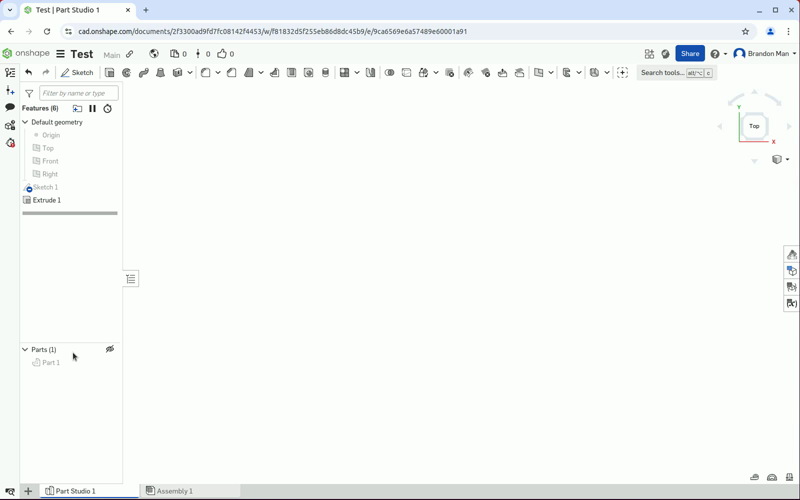
key(shift+y)
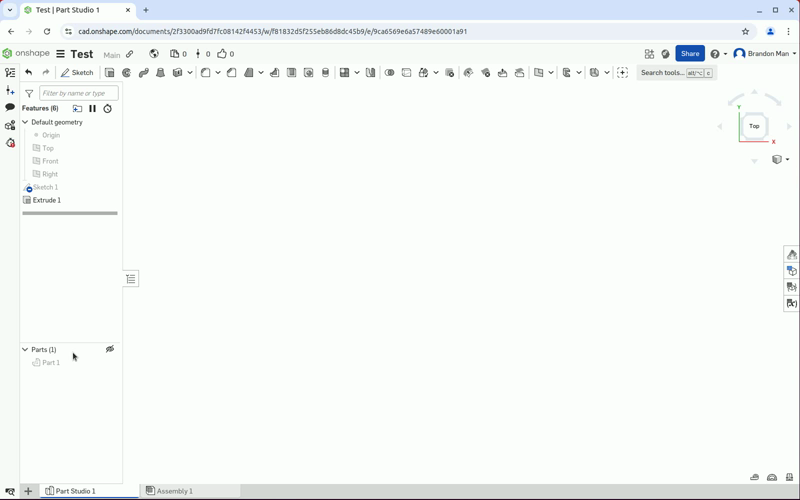
key(shift+s)
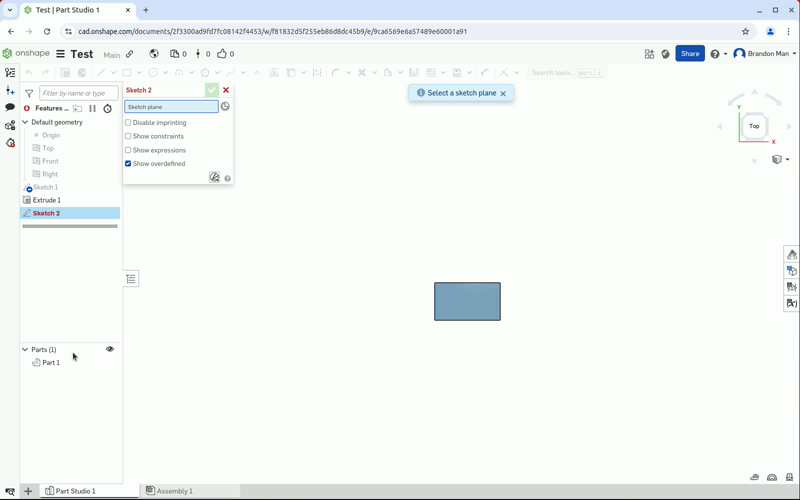
mouse_move(73, 150)
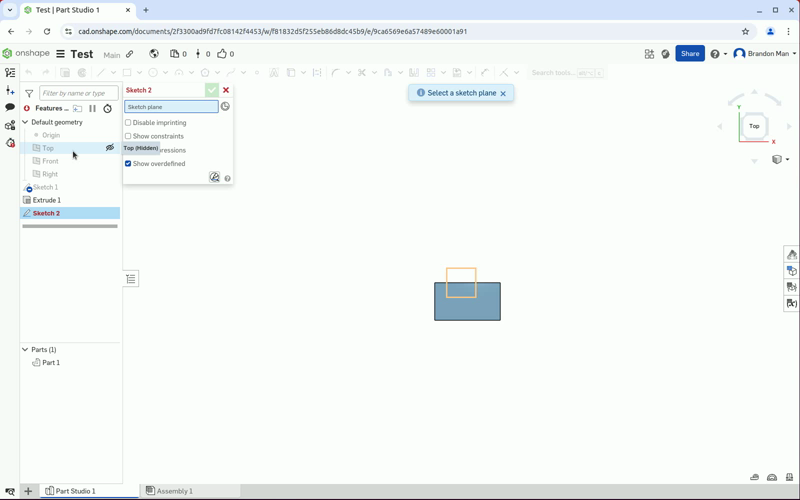
click(73, 150)
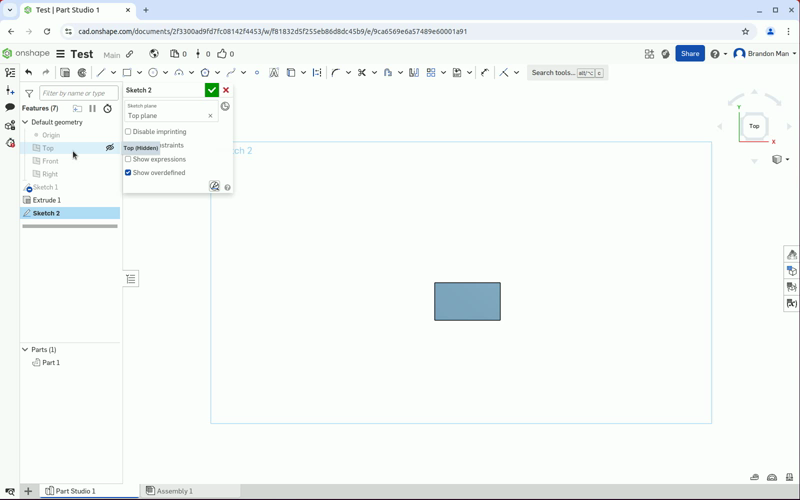
mouse_move(73, 352)
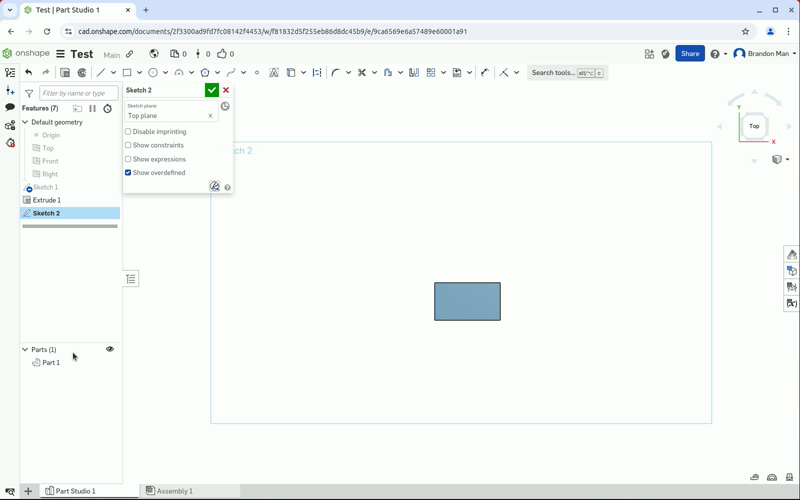
key(y)
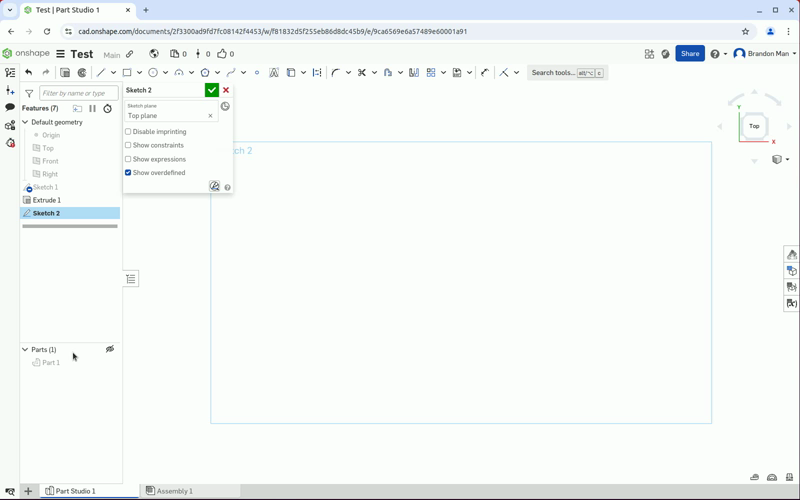
key(l)
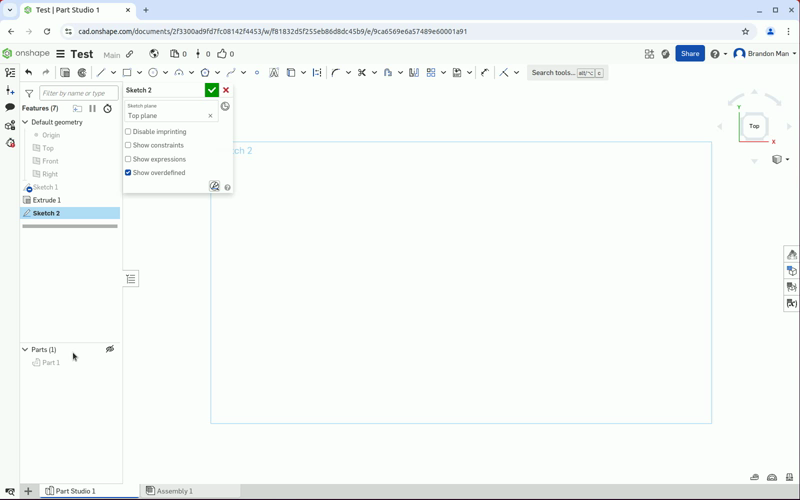
key_down(shift)
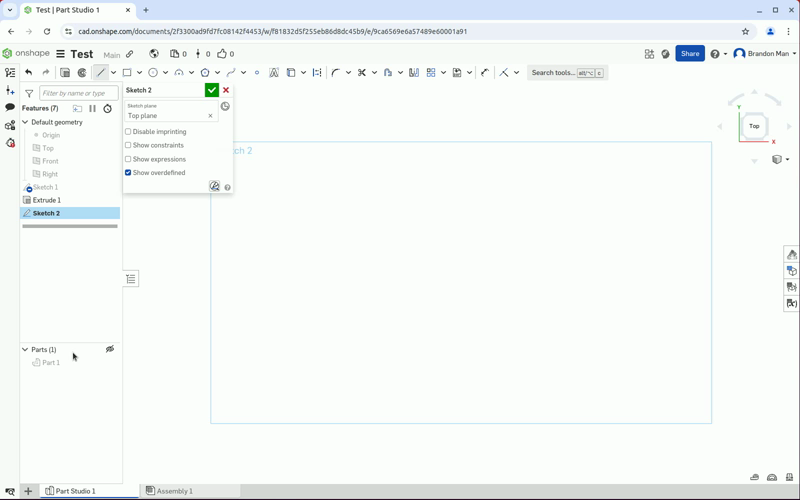
mouse_move(439, 315)
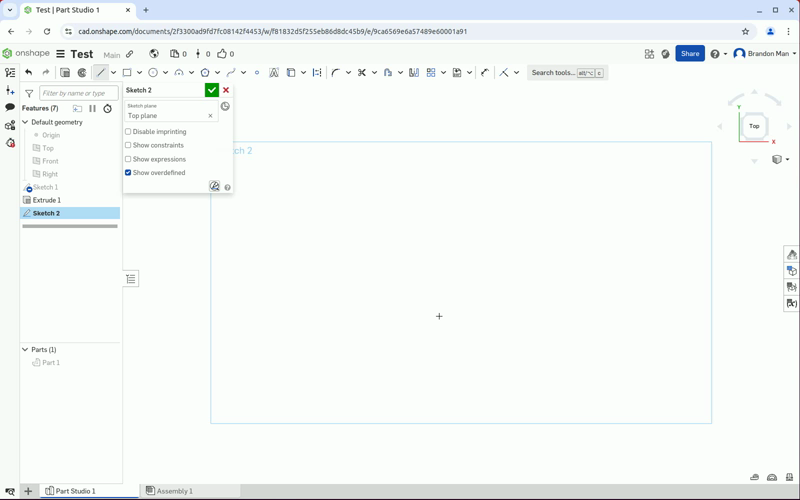
click(439, 315)
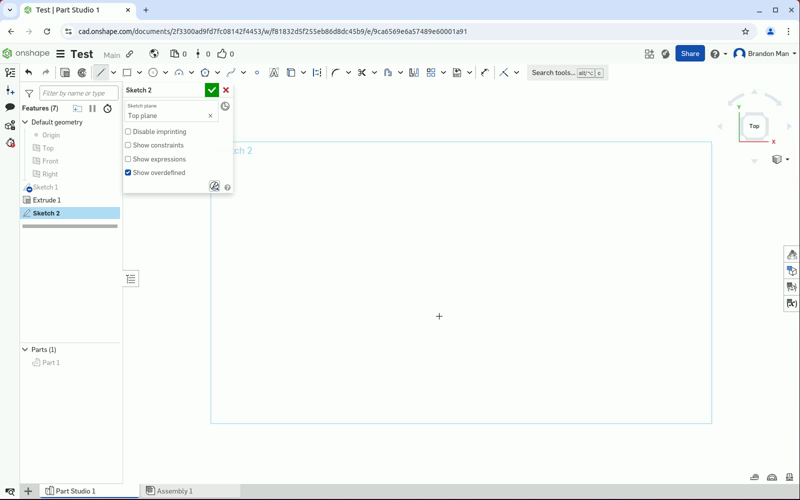
key_up(shift)
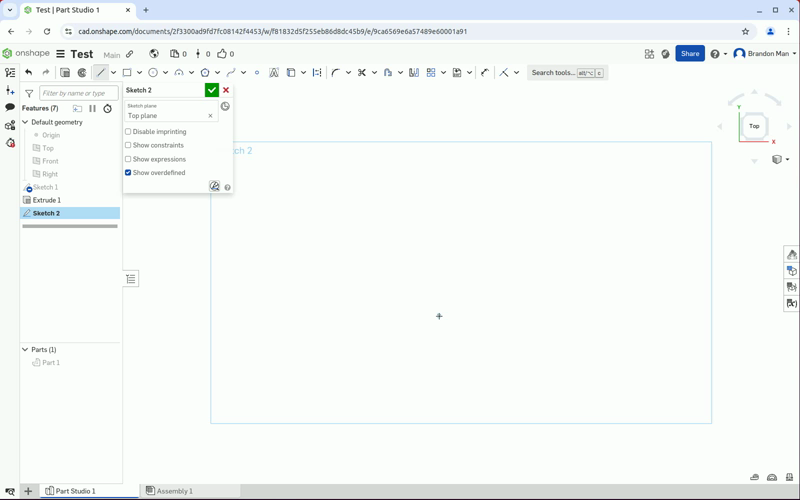
key_down(shift)
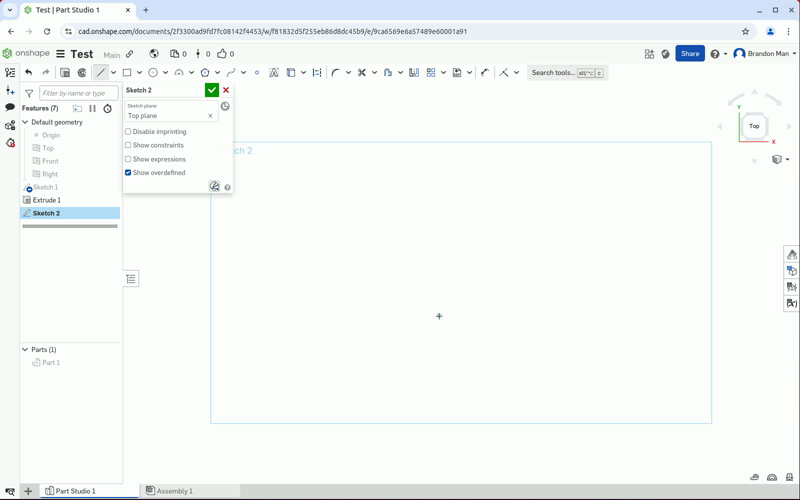
mouse_move(469, 315)
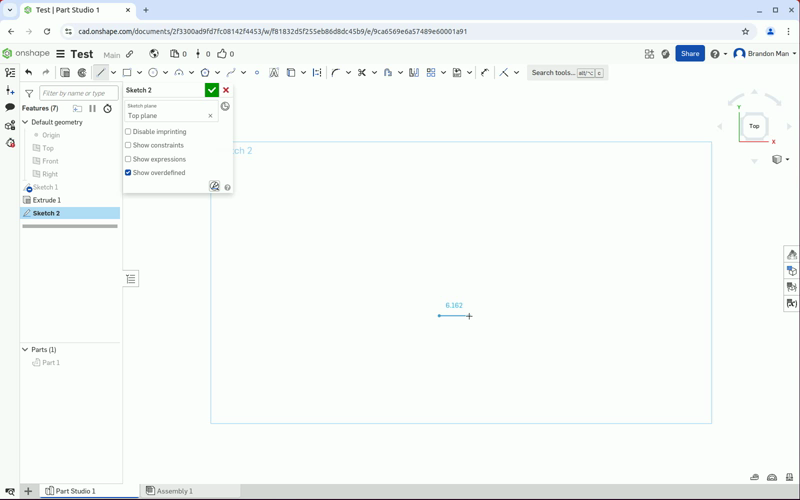
mouse_move(496, 315)
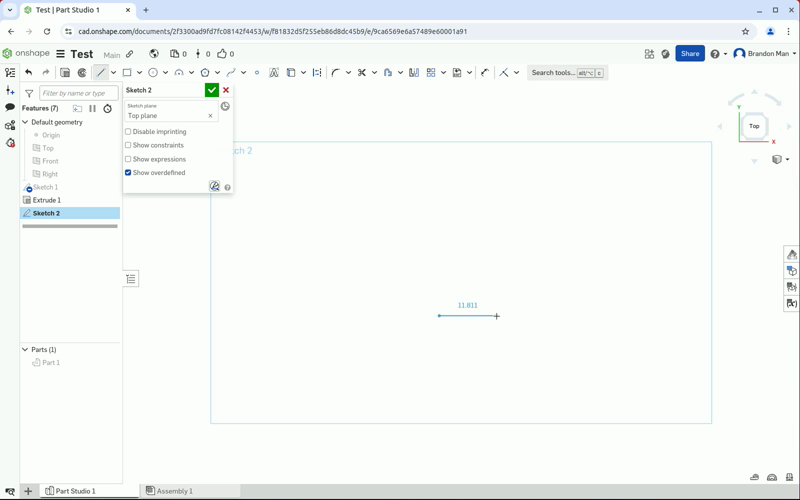
click(496, 315)
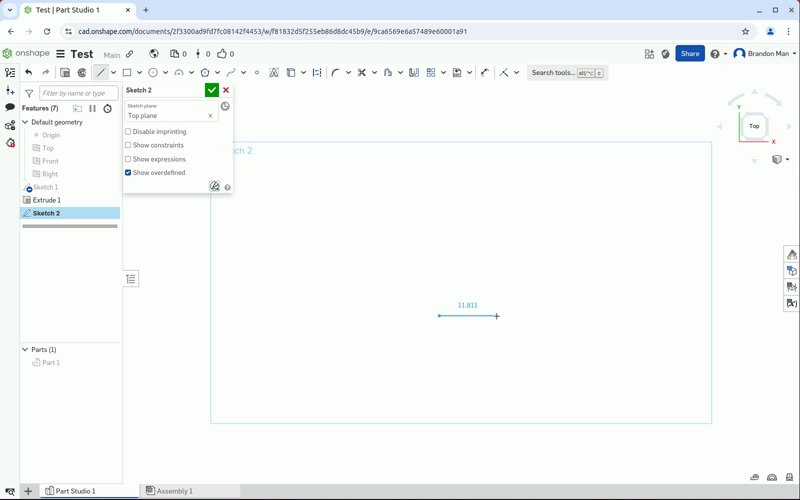
key_up(shift)
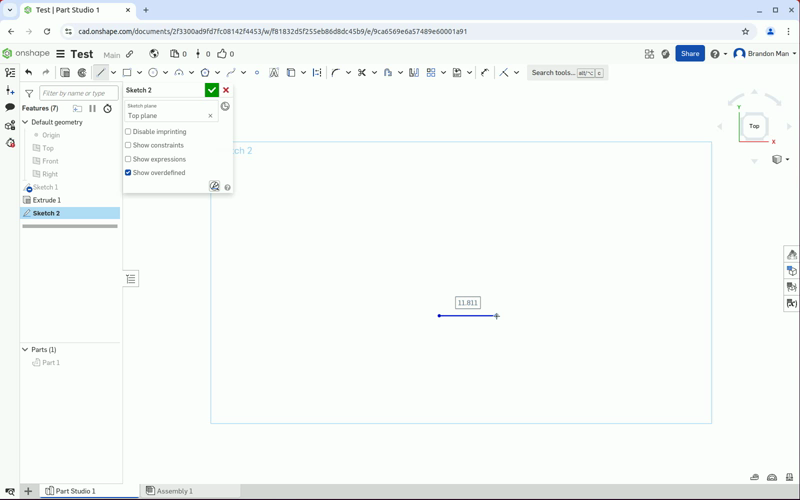
key_down(shift)
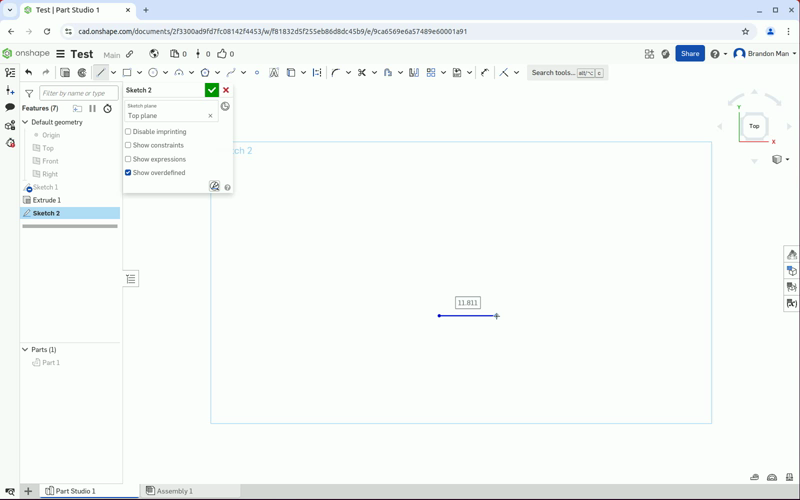
mouse_move(526, 315)
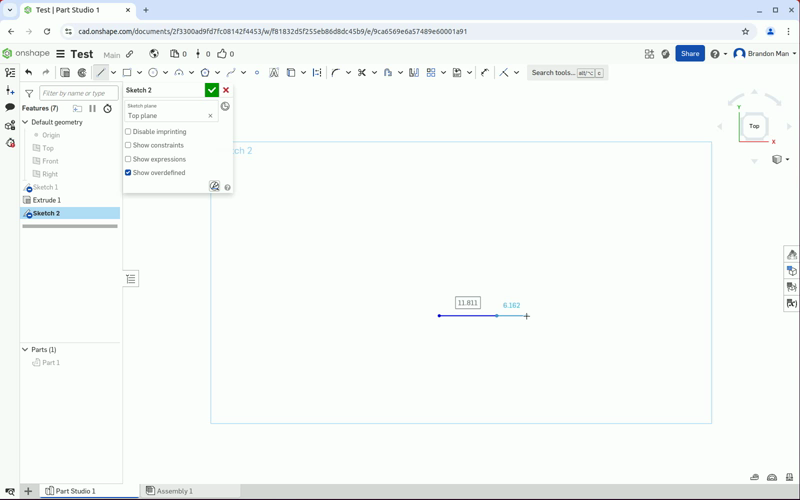
mouse_move(496, 287)
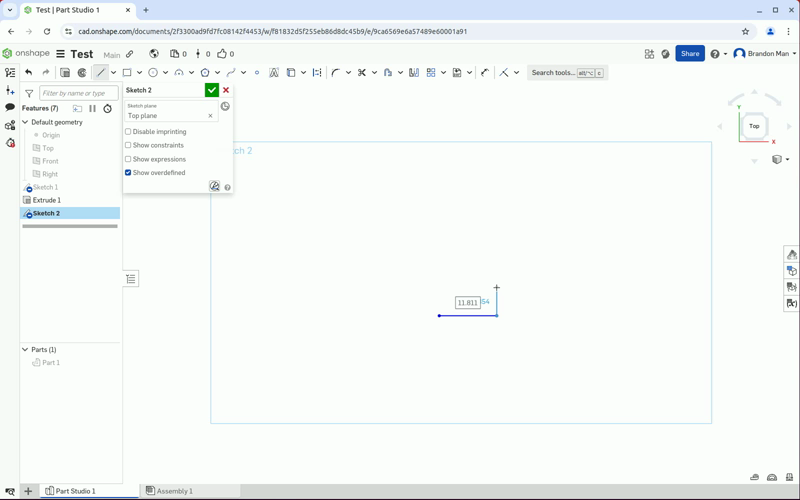
click(496, 287)
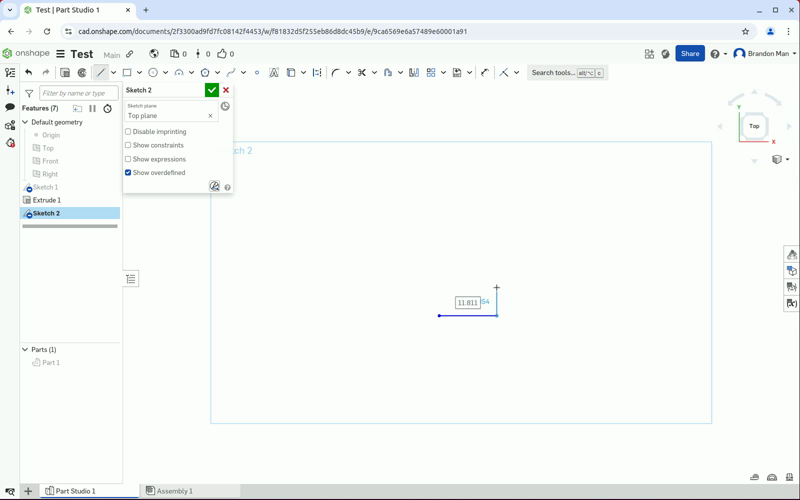
key_up(shift)
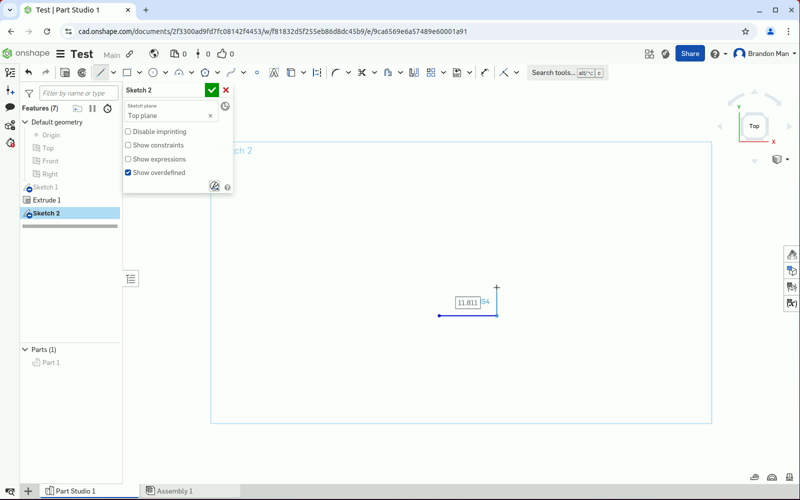
key_down(shift)
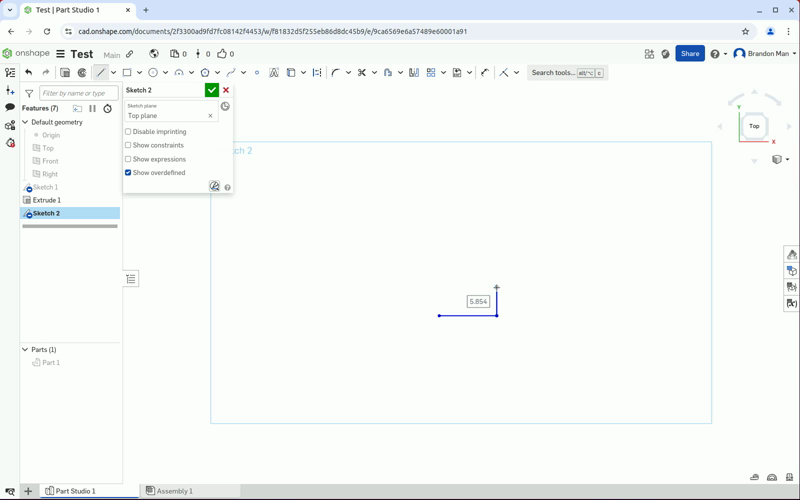
mouse_move(526, 287)
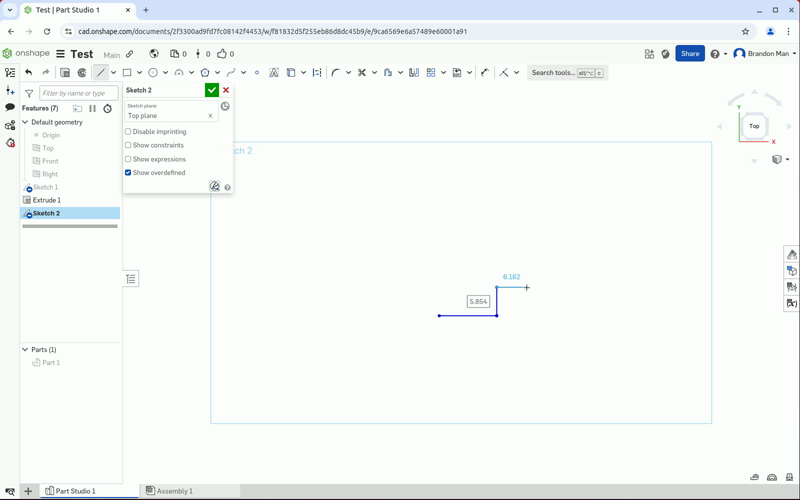
mouse_move(439, 287)
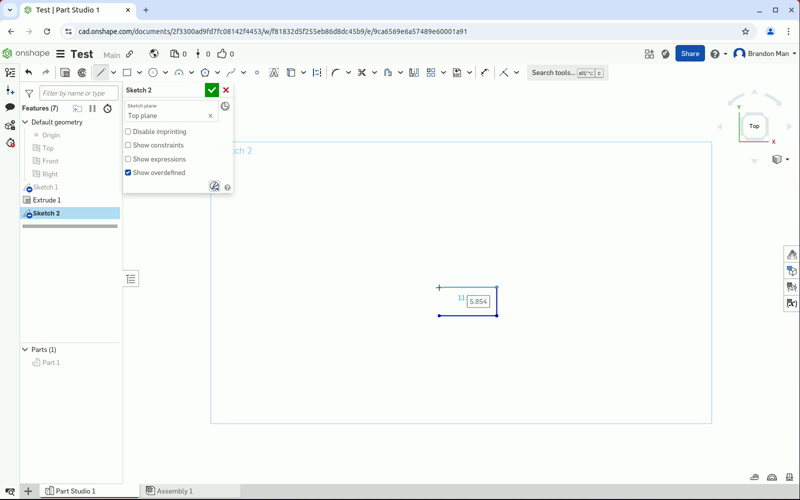
click(439, 287)
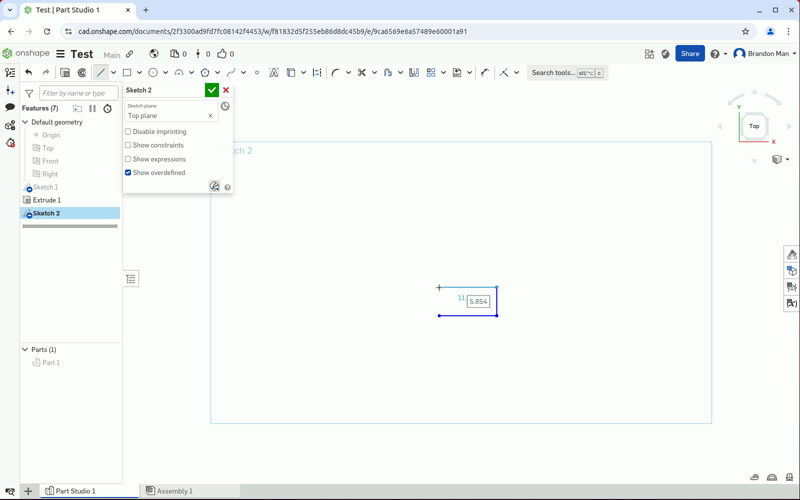
key_up(shift)
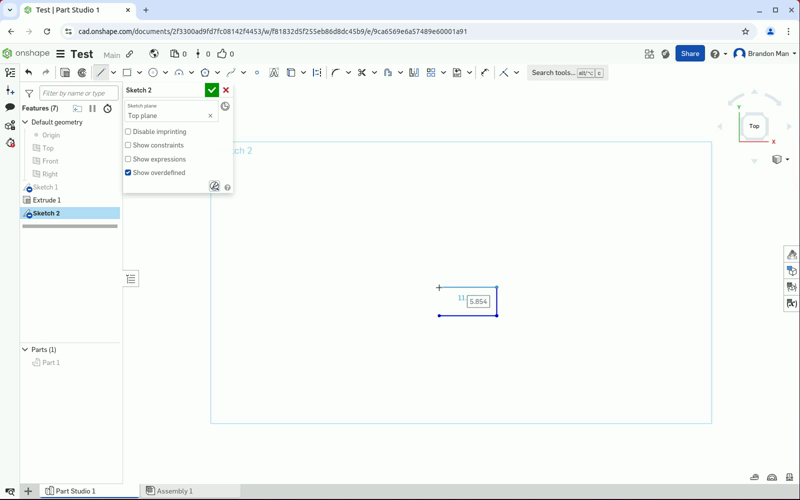
mouse_move(469, 287)
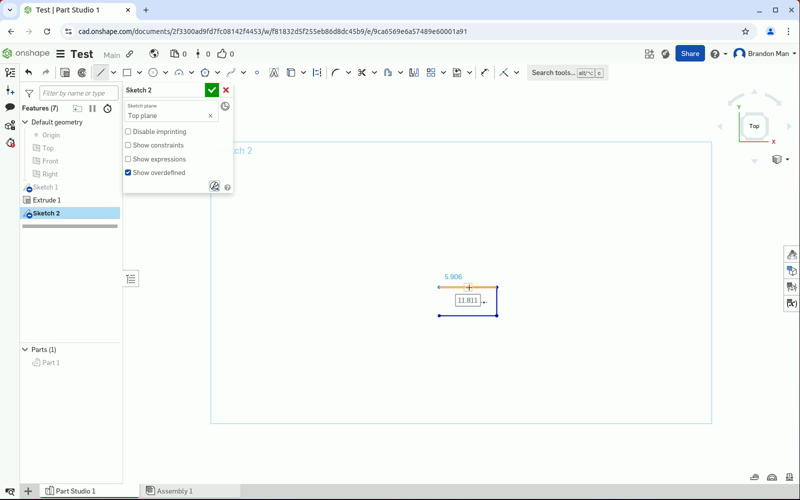
key_down(shift)
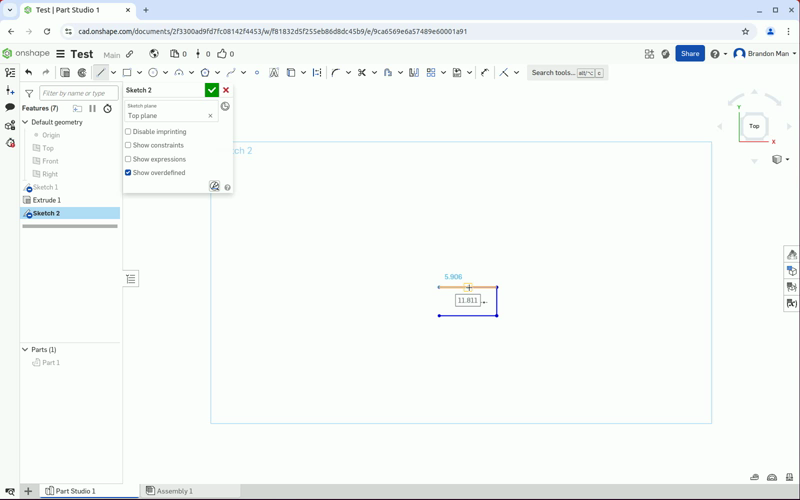
mouse_move(439, 315)
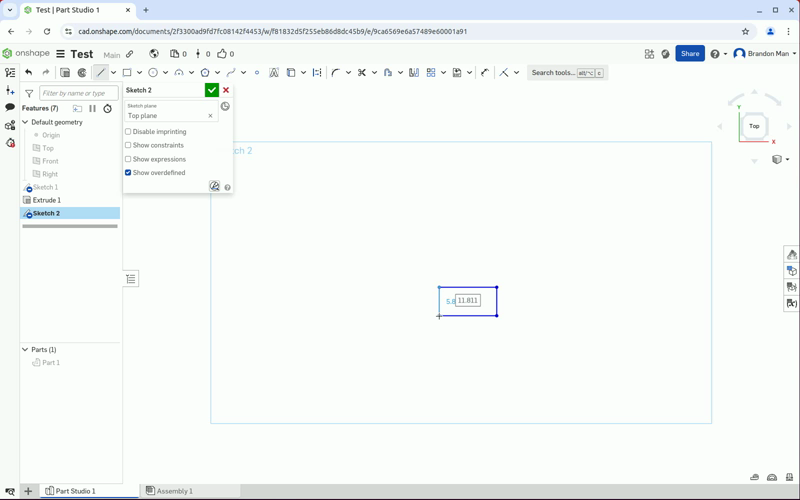
key_up(shift)
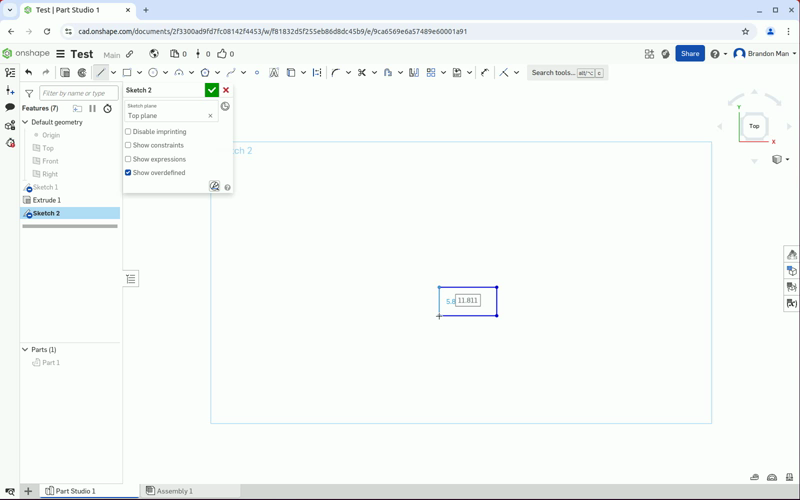
click(439, 315)
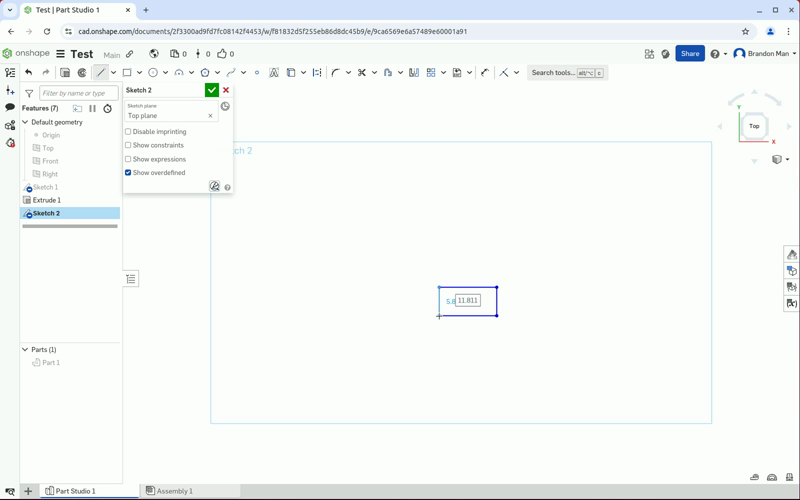
key(esc)
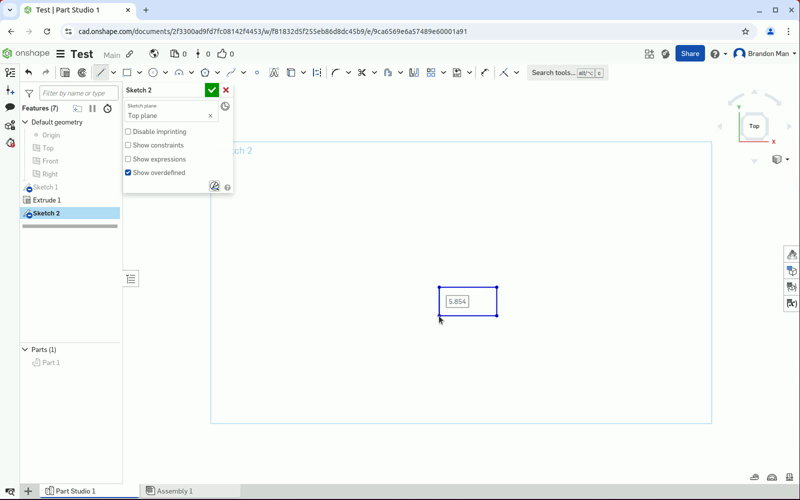
mouse_move(469, 306)
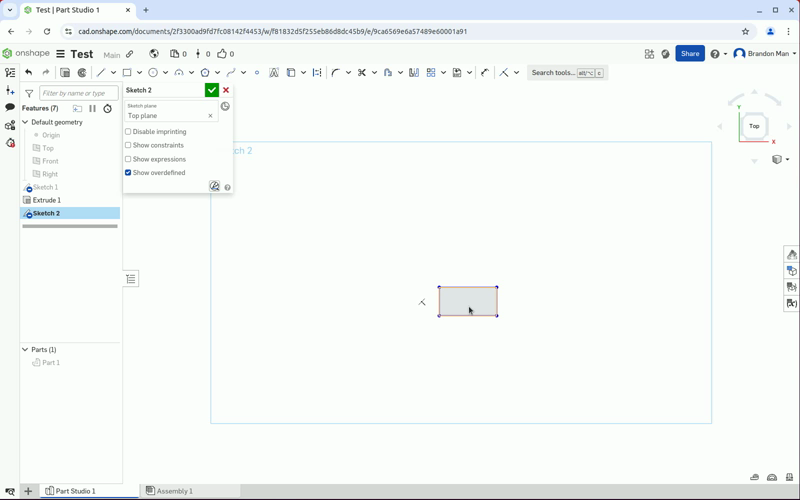
scroll(6)
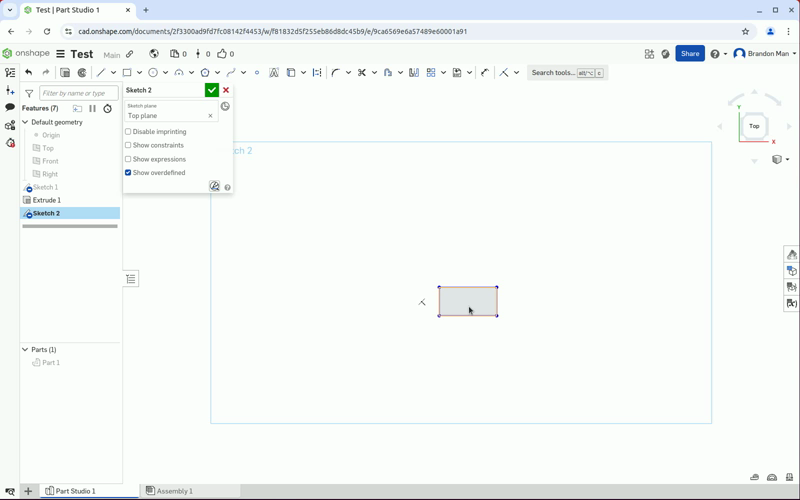
scroll(6)
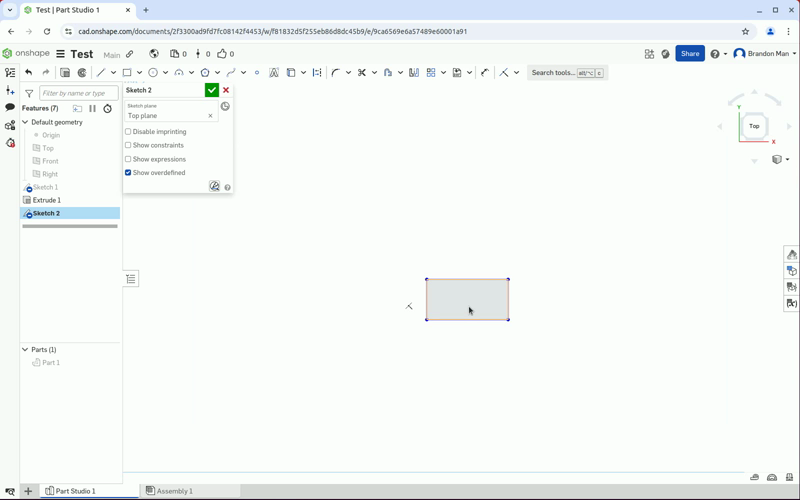
scroll(6)
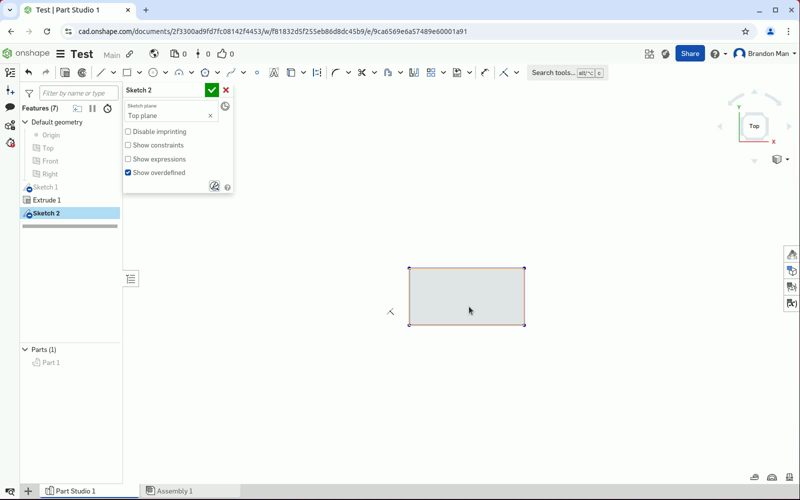
scroll(6)
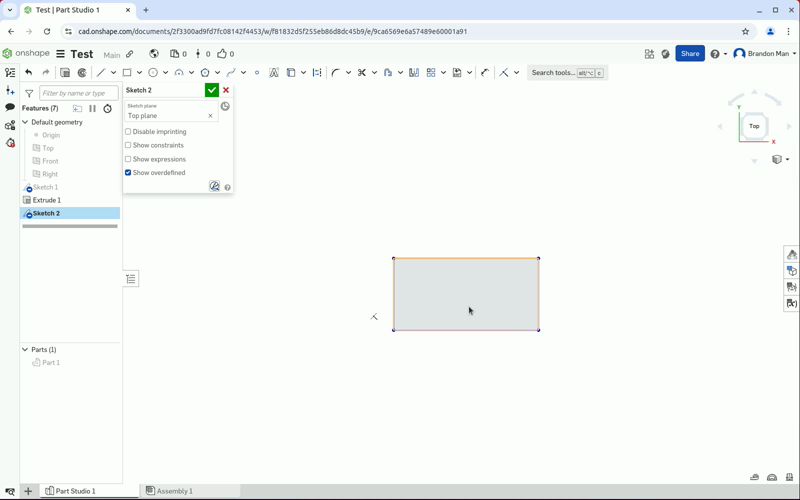
scroll(6)
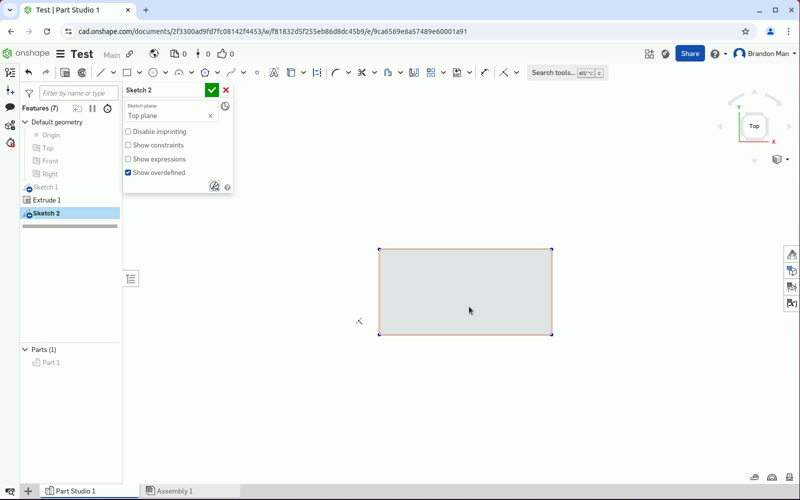
scroll(6)
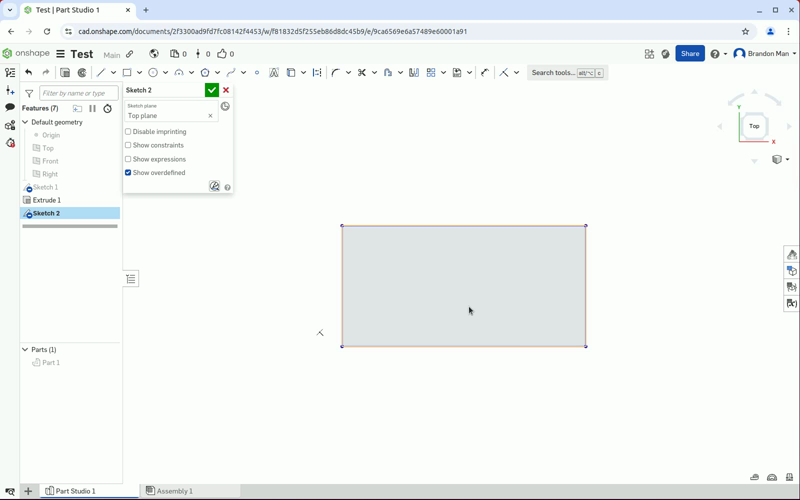
scroll(6)
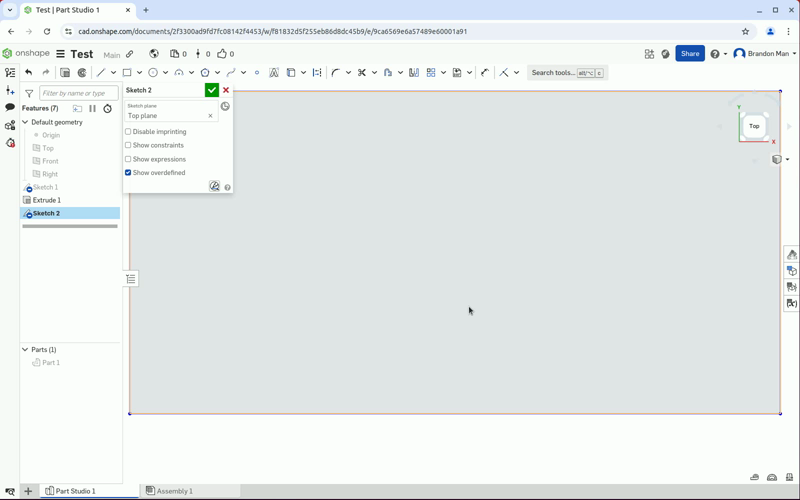
click(469, 306)
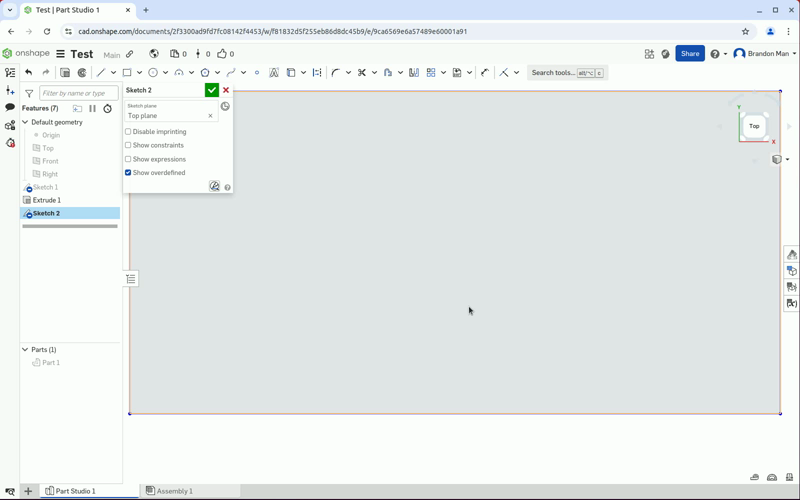
scroll(-6)
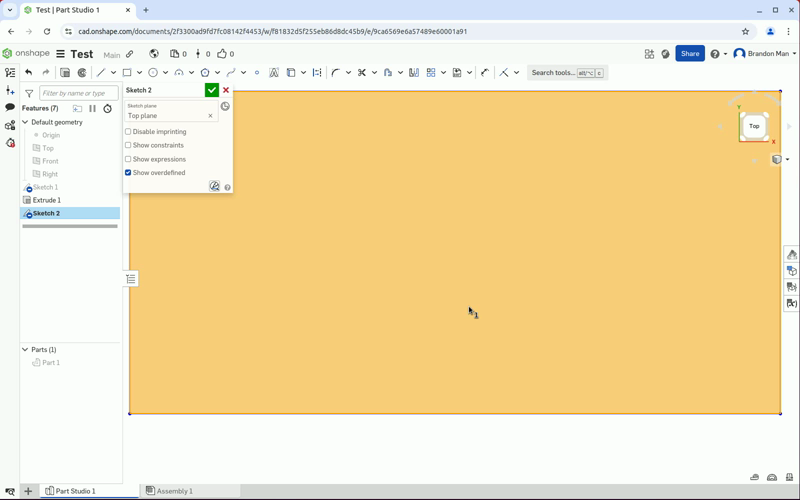
scroll(-6)
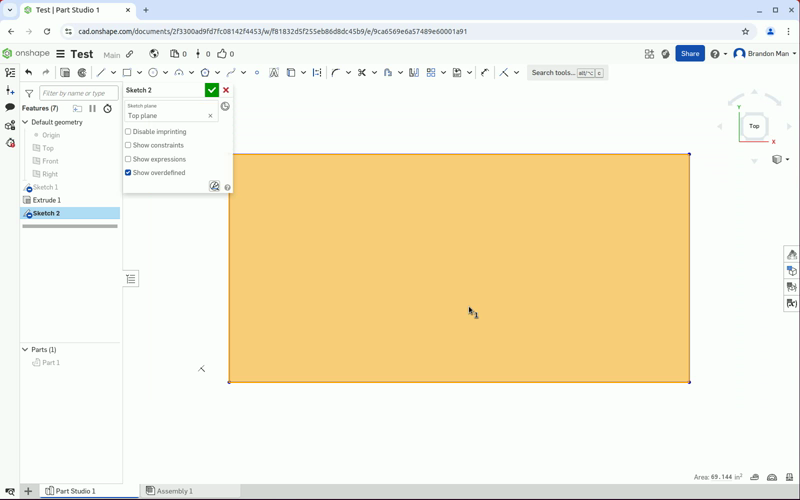
scroll(-6)
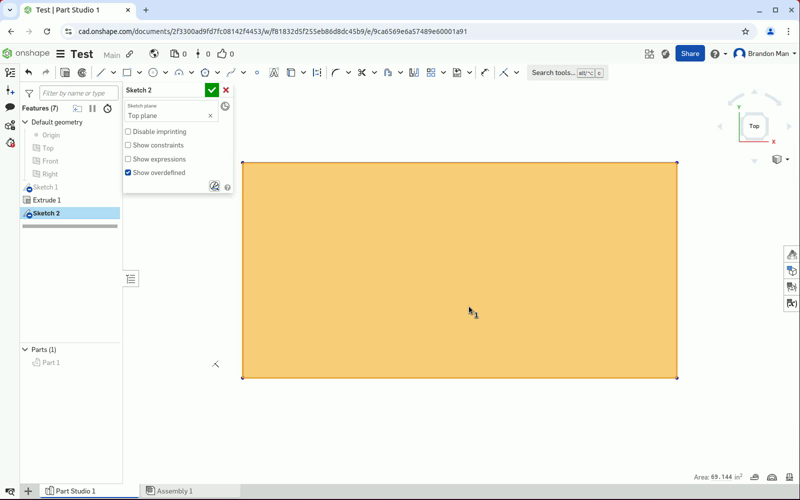
scroll(-6)
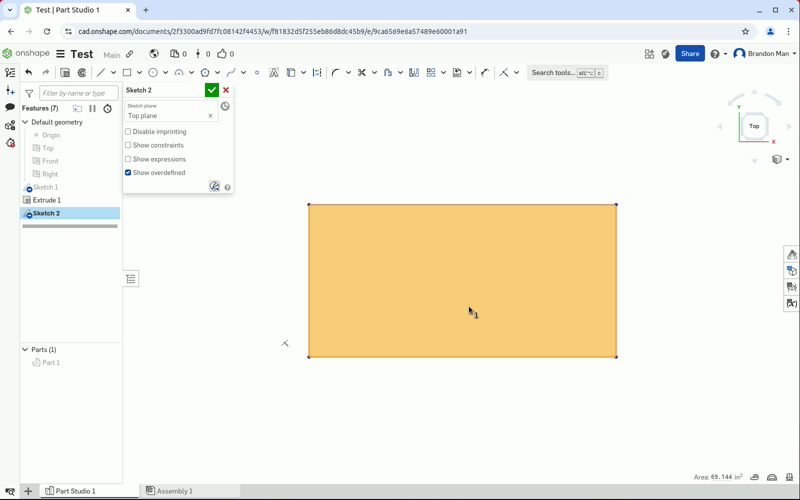
scroll(-6)
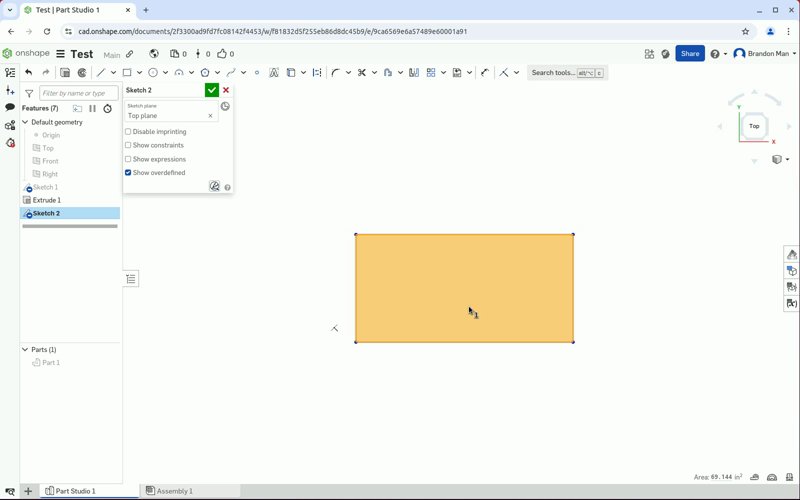
scroll(-6)
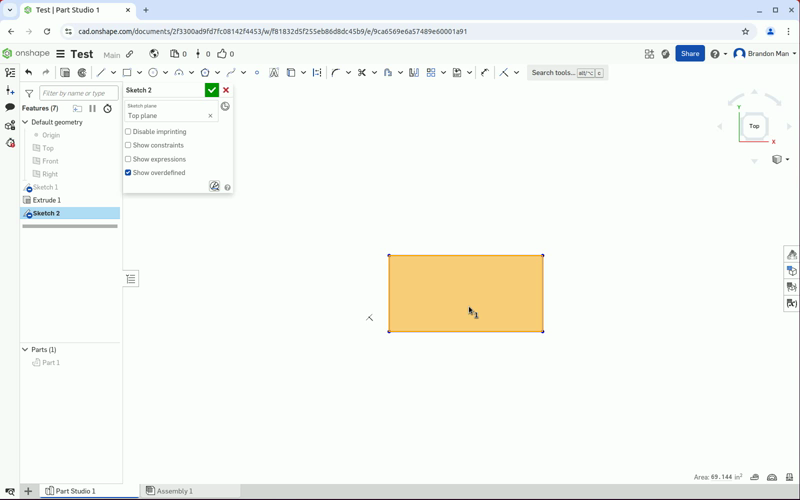
scroll(-6)
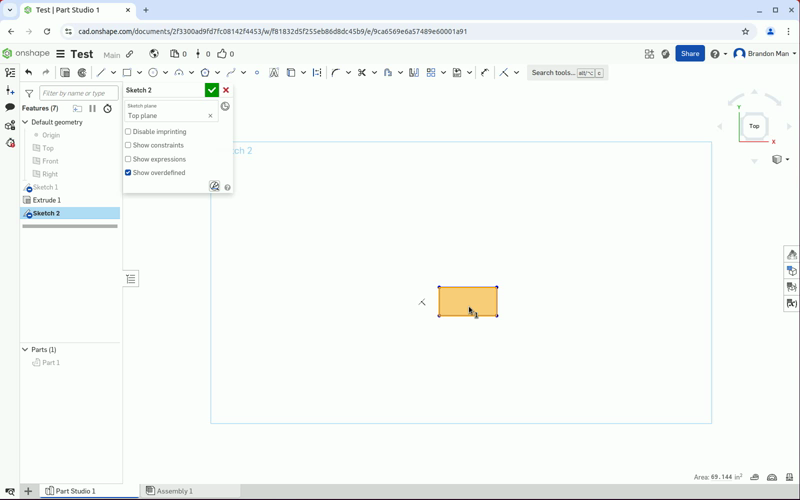
mouse_move(73, 352)
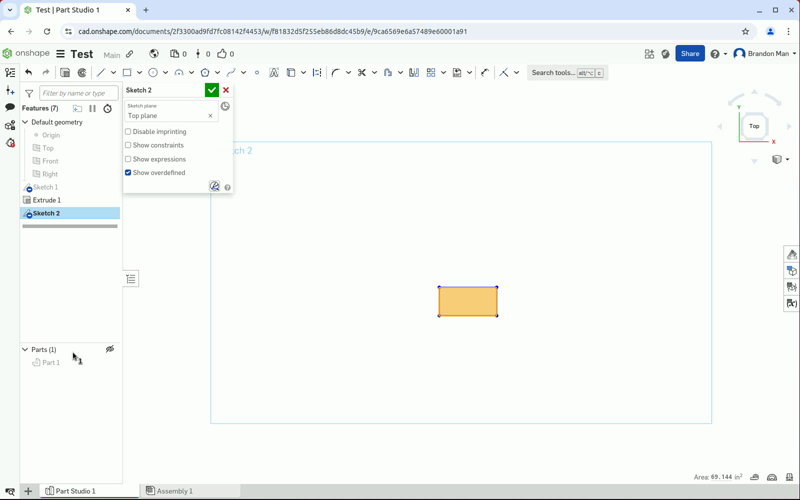
key(shift+y)
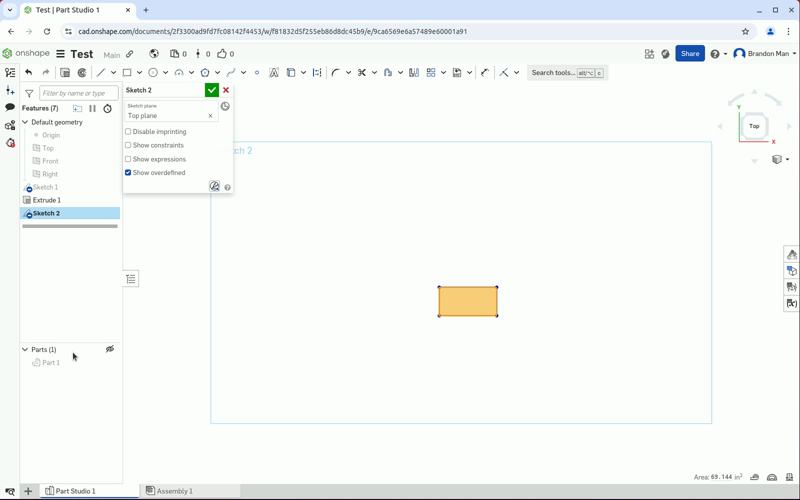
key(shift+e)
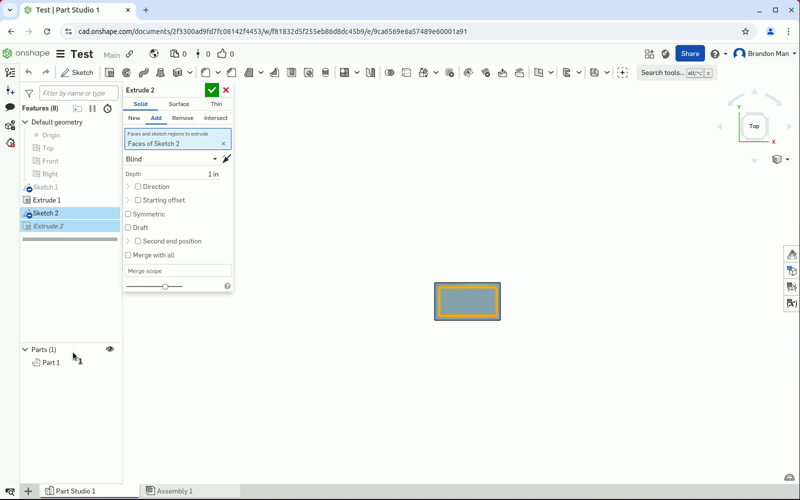
mouse_move(143, 106)
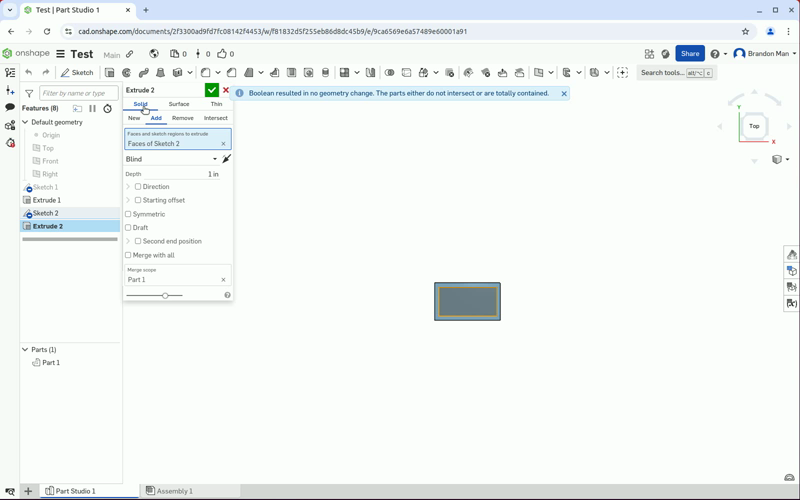
click(143, 106)
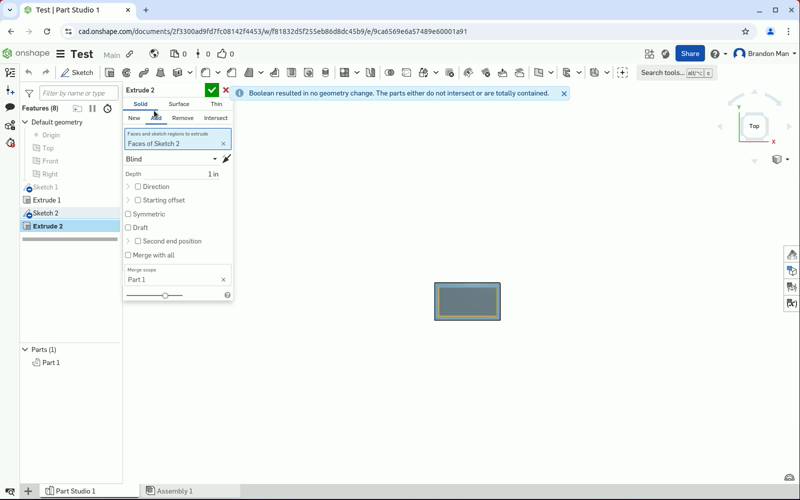
mouse_move(186, 120)
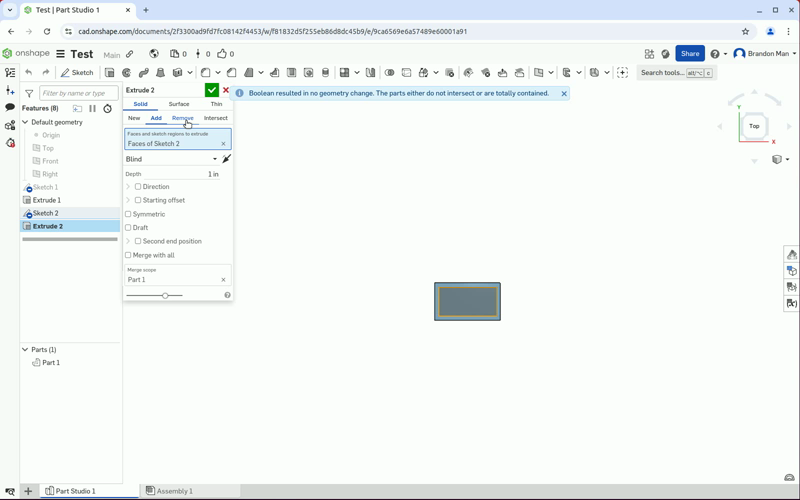
click(186, 120)
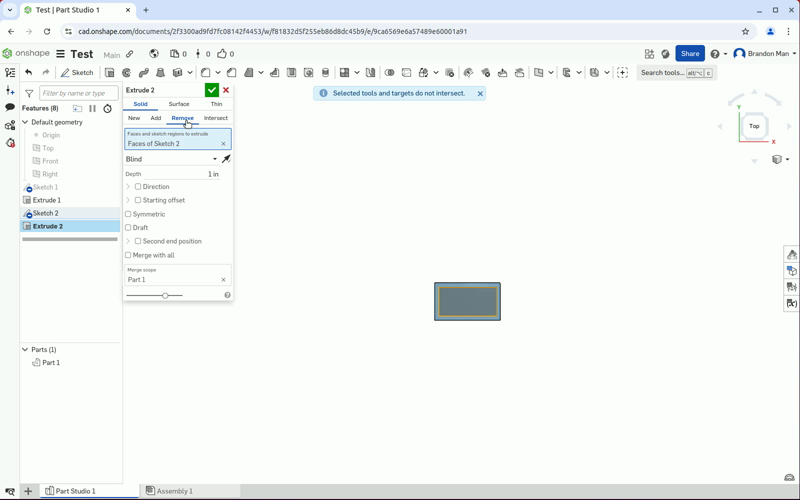
key(tab, 4)
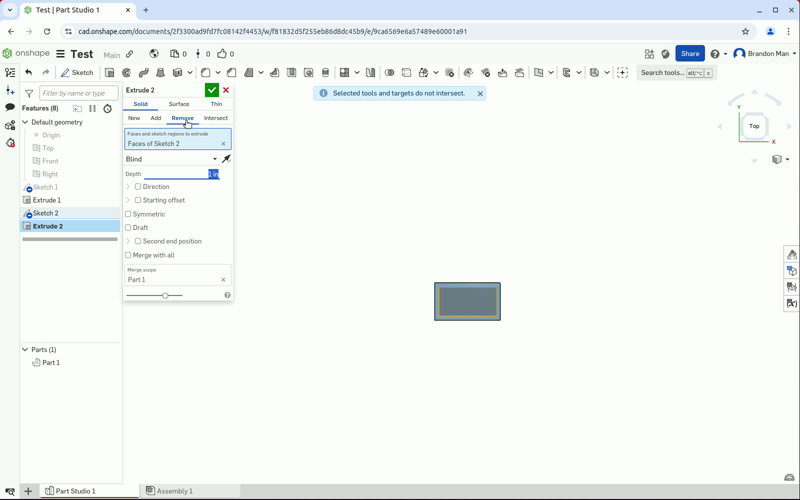
text(-11.554)
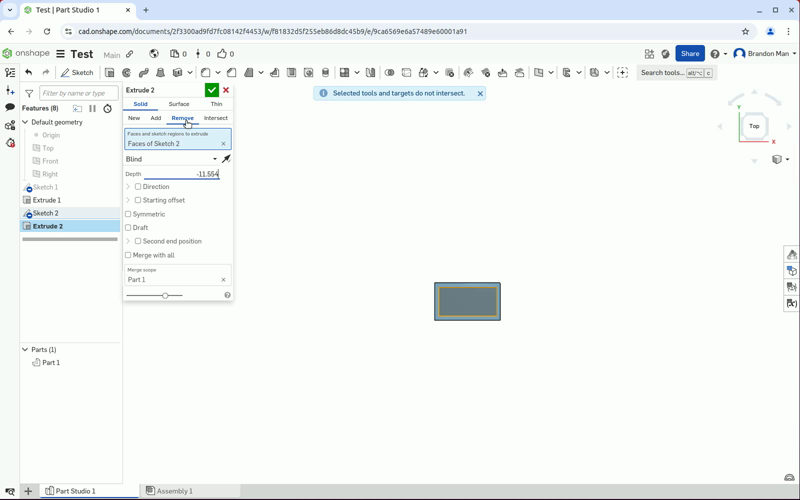
key(tab, 6)
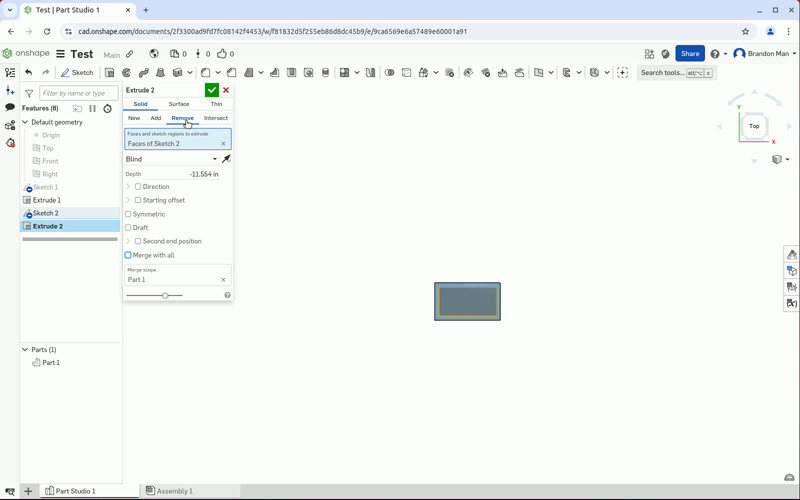
key(space)
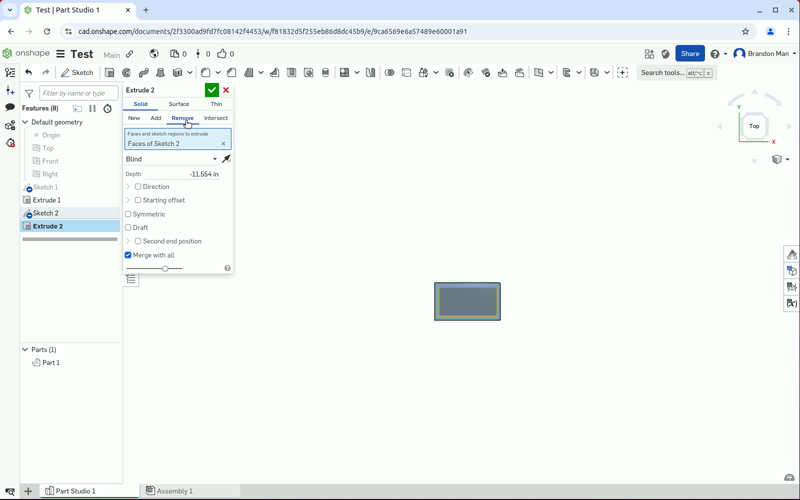
key(enter)
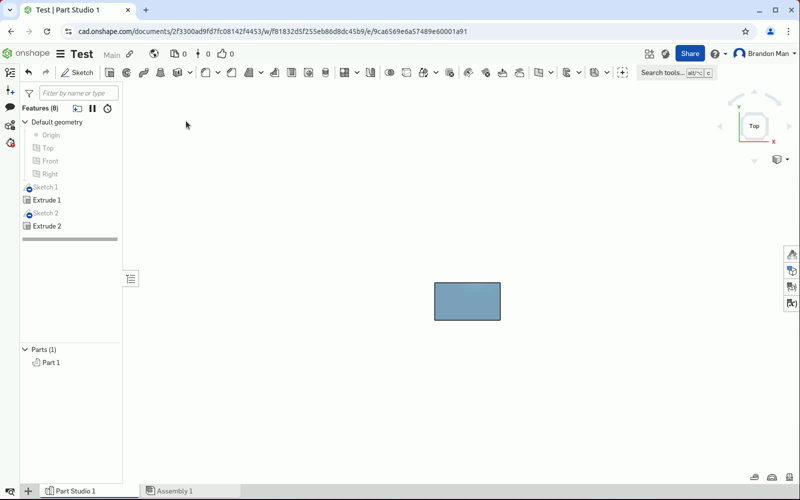
key(shift+h)
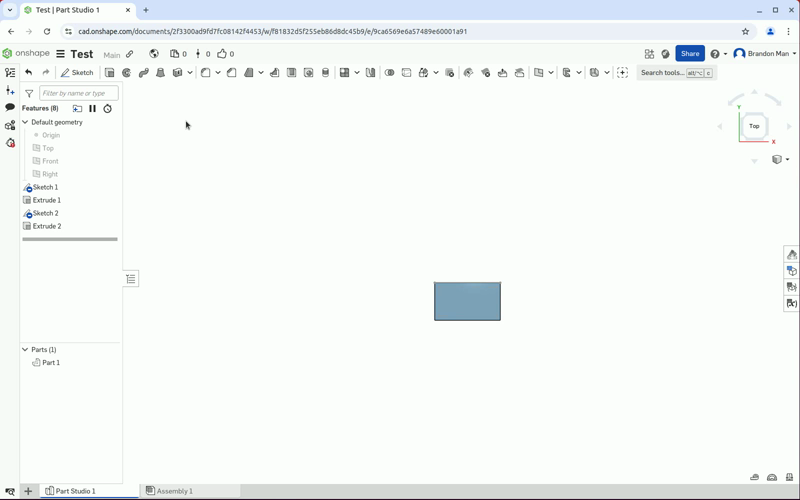
key(shift+h)
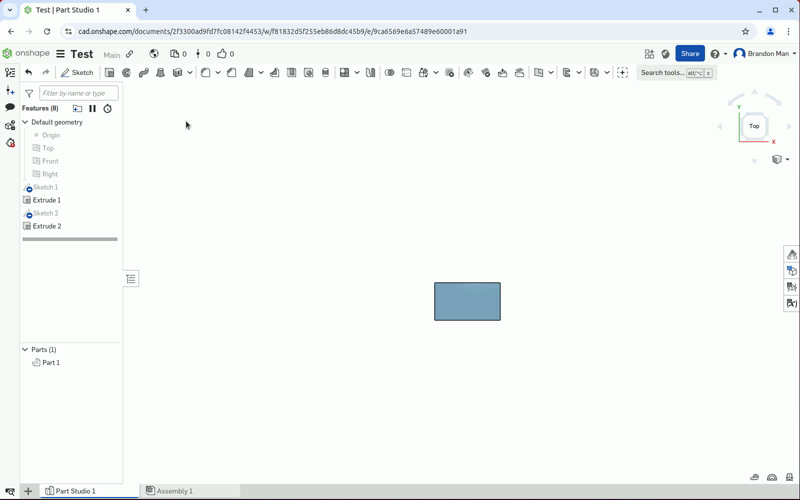
mouse_move(73, 189)
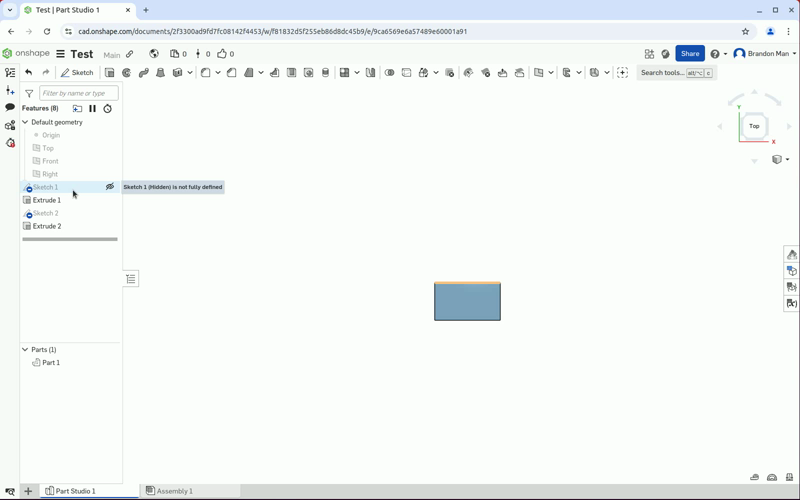
click(73, 189)
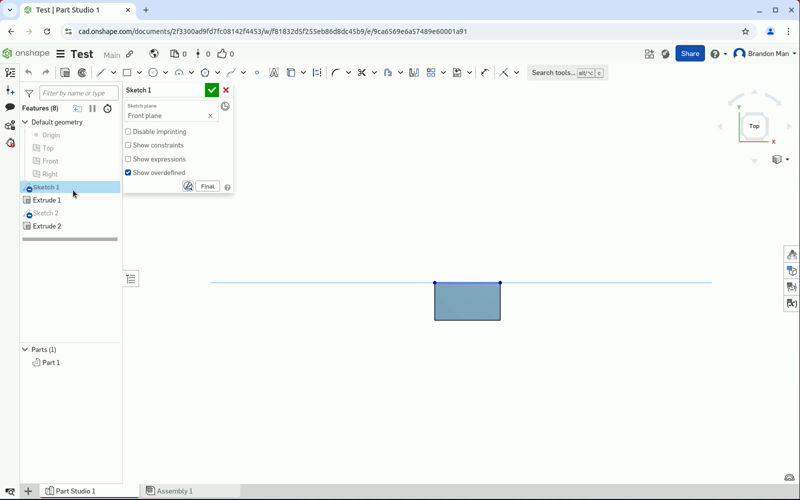
mouse_move(229, 92)
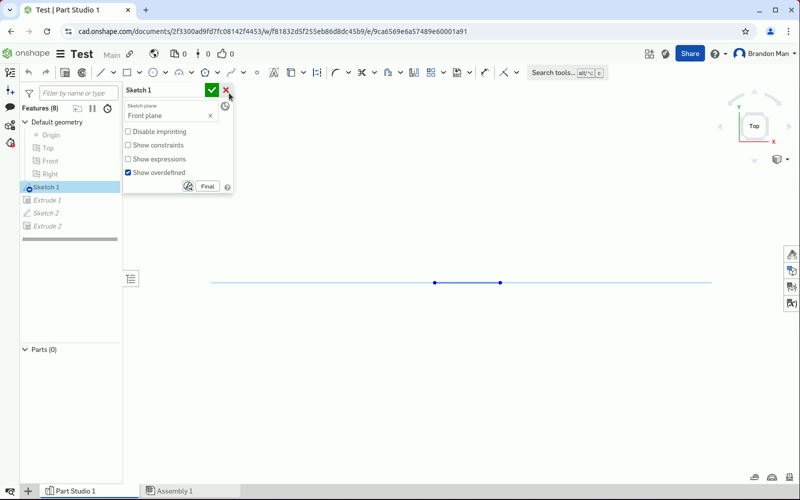
click(229, 92)
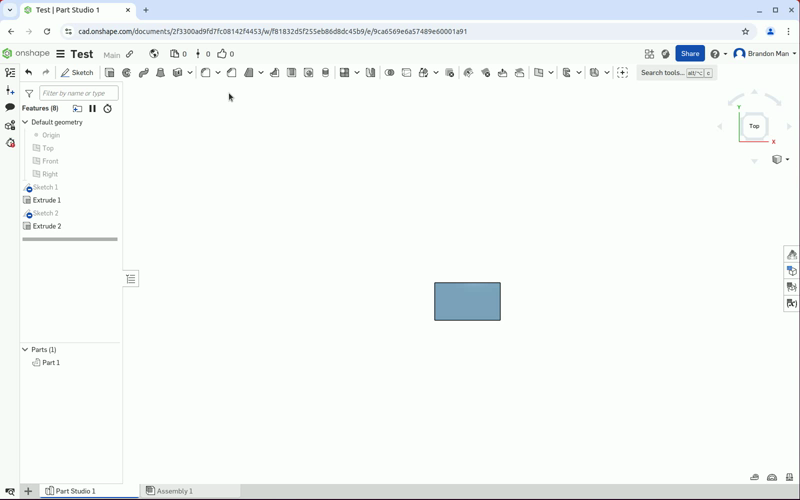
mouse_move(73, 352)
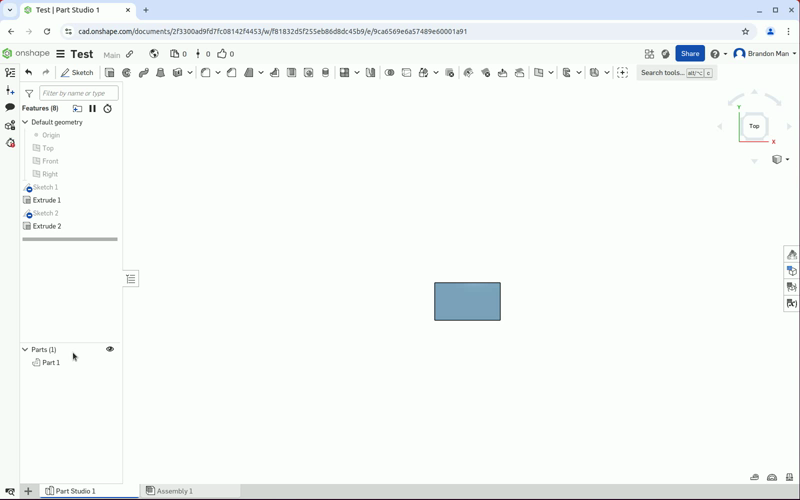
key(y)
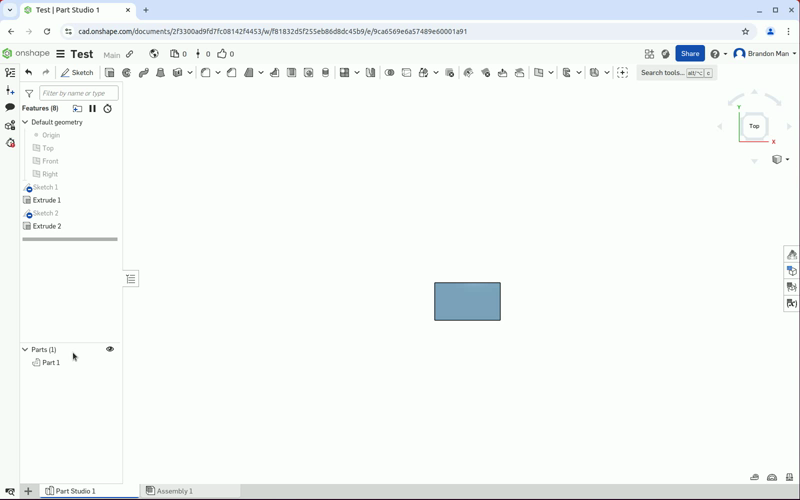
key(shift+p)
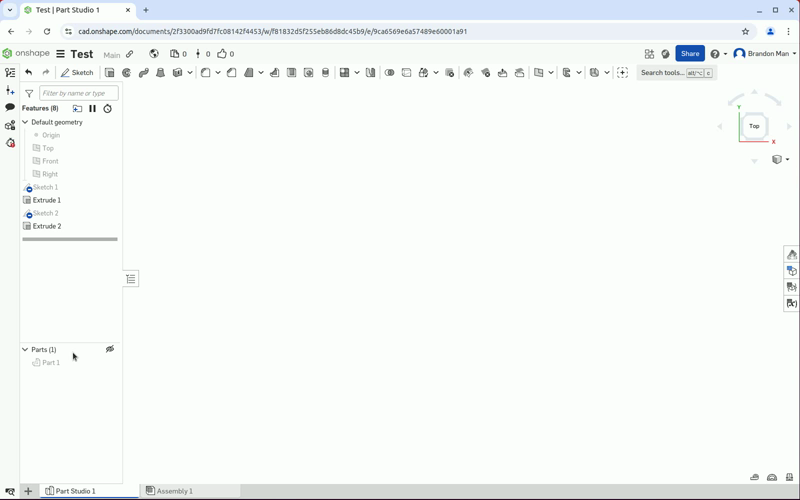
key(space)
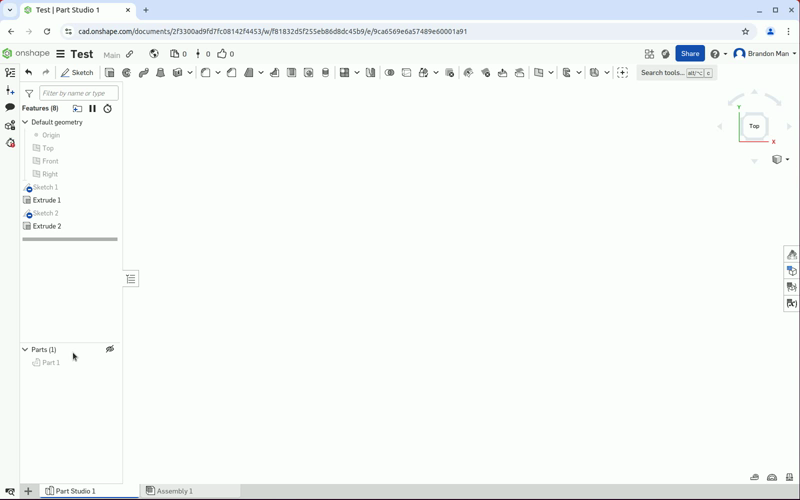
key_down(shift)
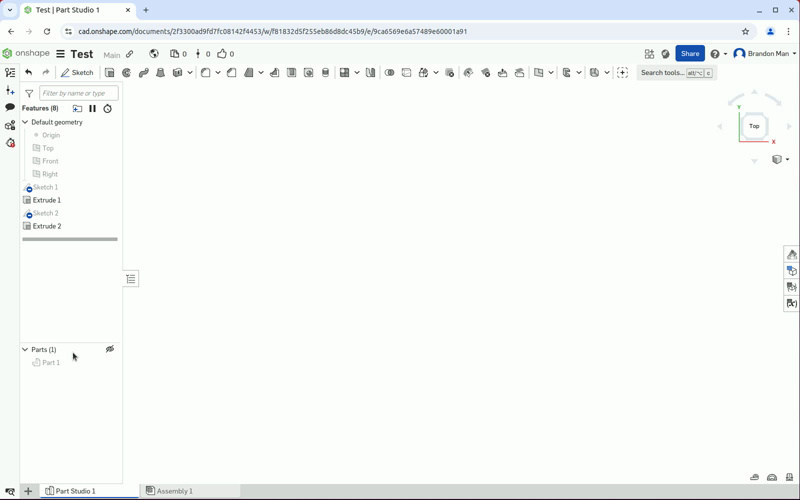
key(up)
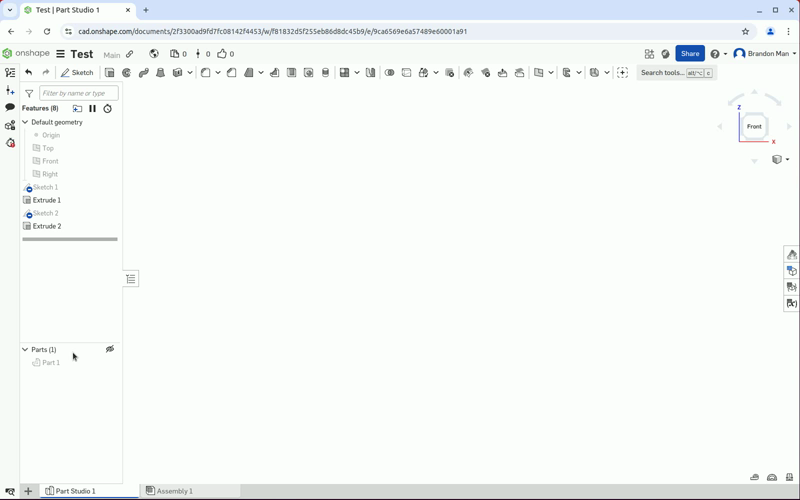
key_up(shift)
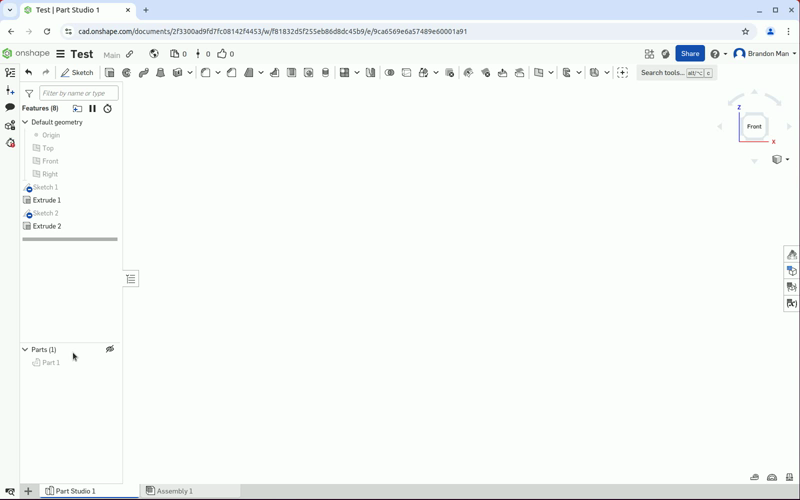
mouse_move(73, 352)
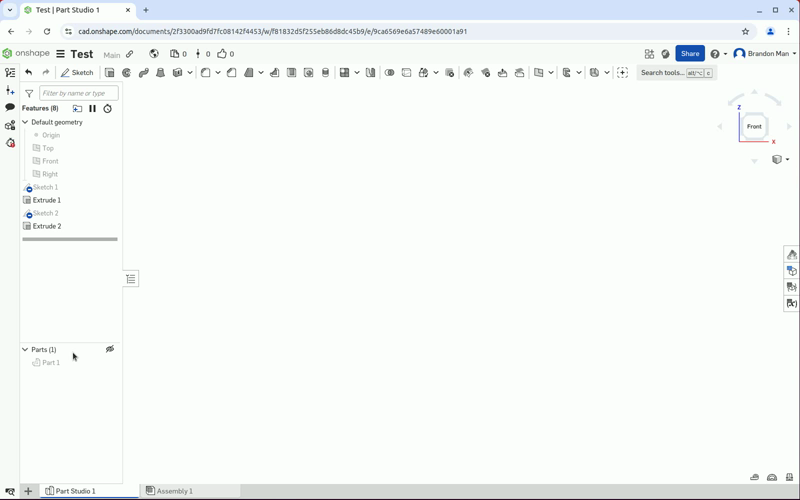
key(shift+y)
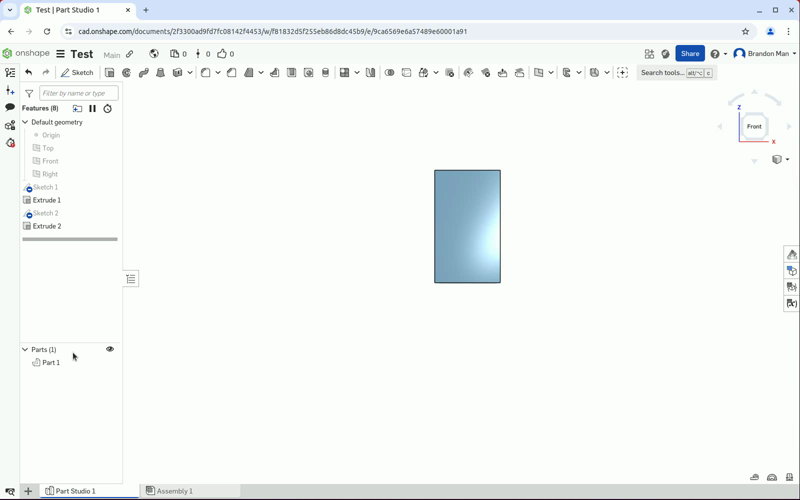
mouse_move(541, 75)
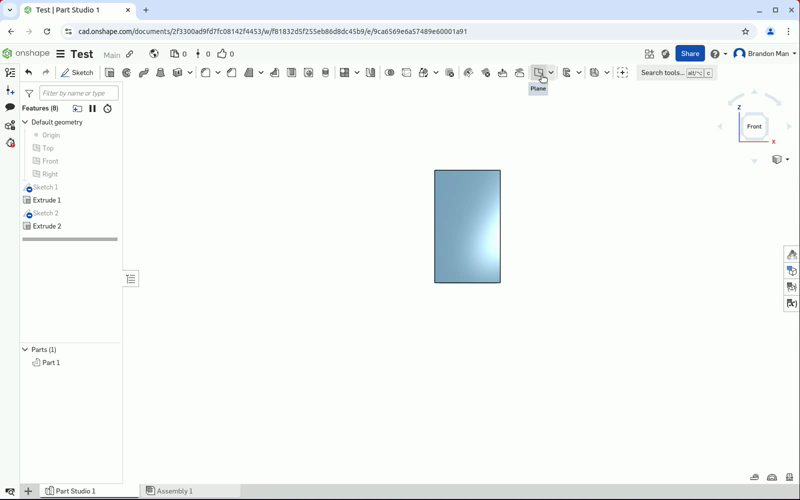
click(541, 75)
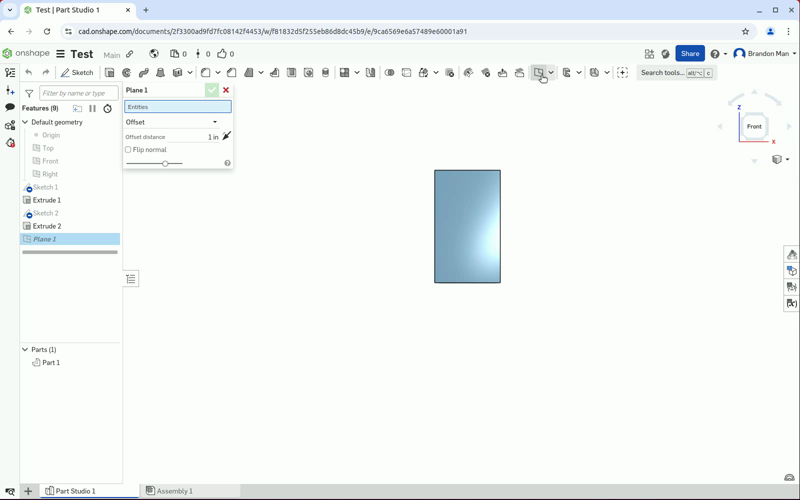
mouse_move(73, 163)
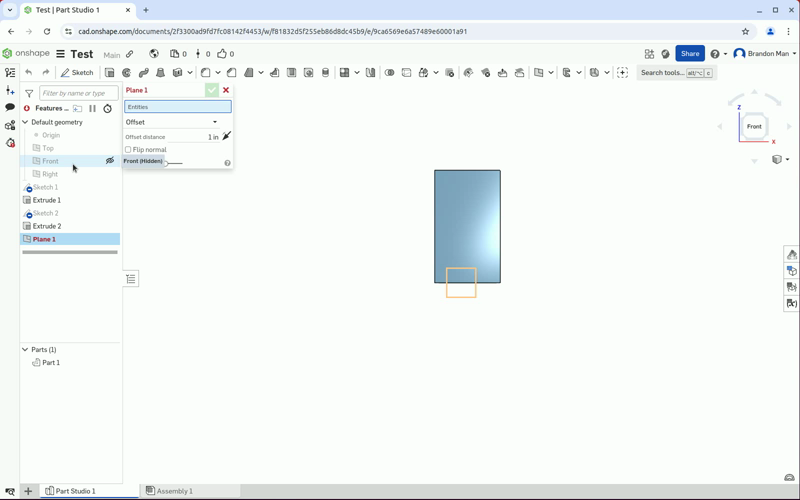
click(73, 163)
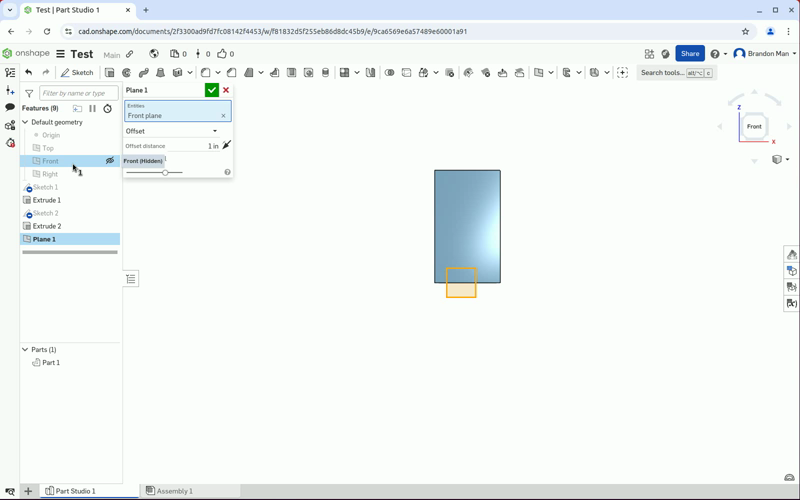
key(tab, 2)
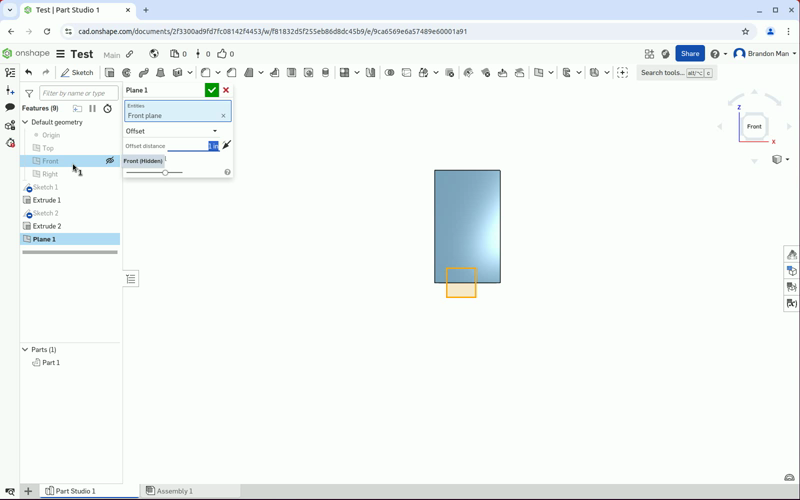
text(7.703)
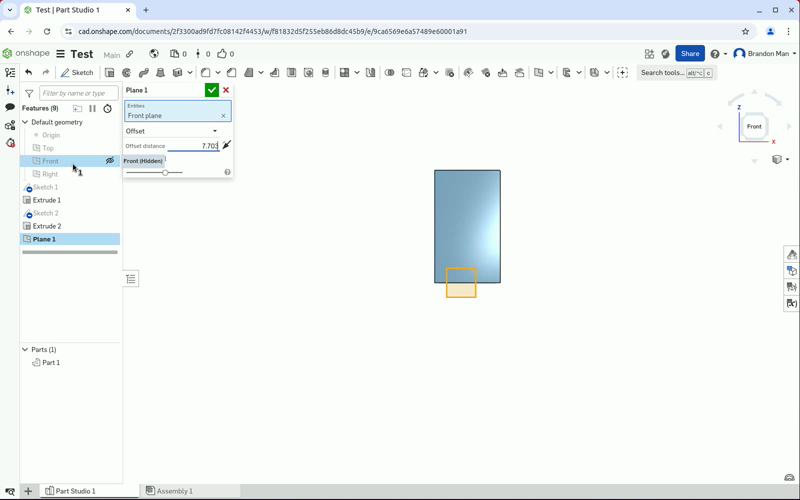
key(enter, 2)
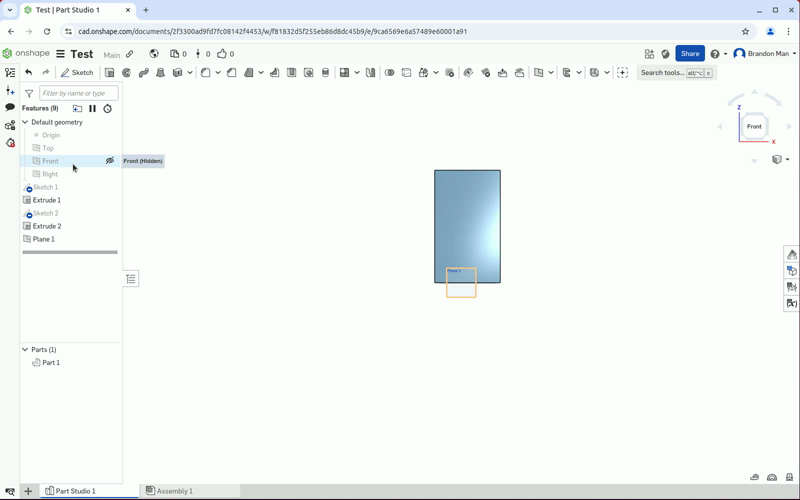
key(shift+s)
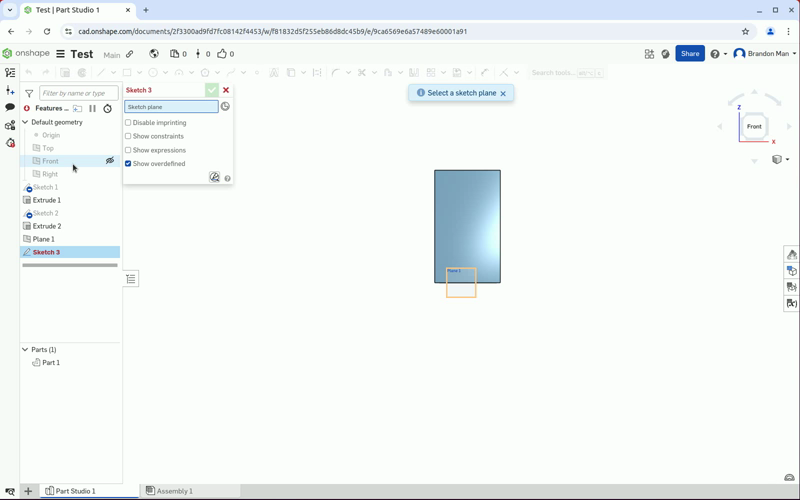
mouse_move(73, 241)
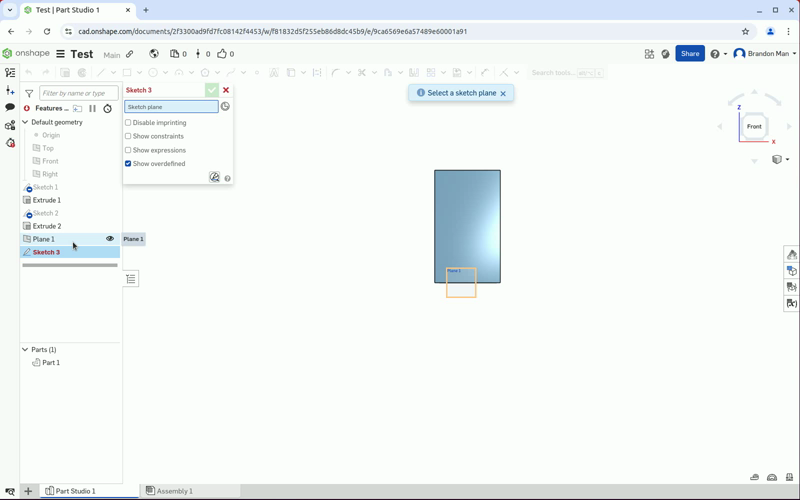
click(73, 241)
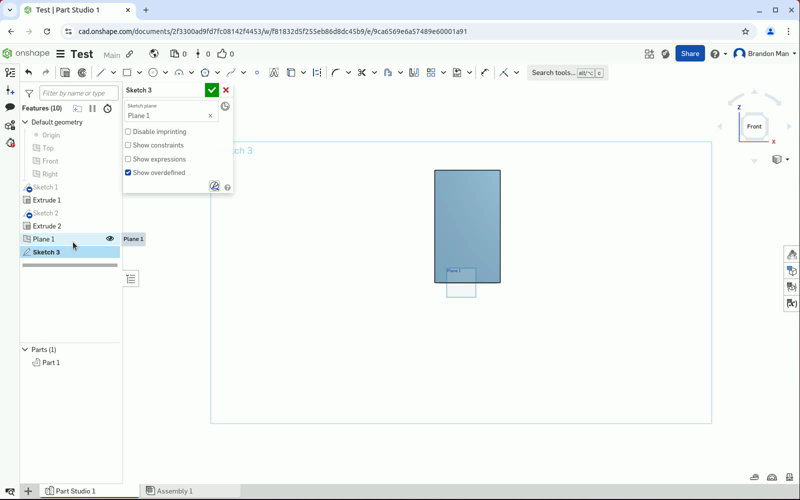
mouse_move(73, 352)
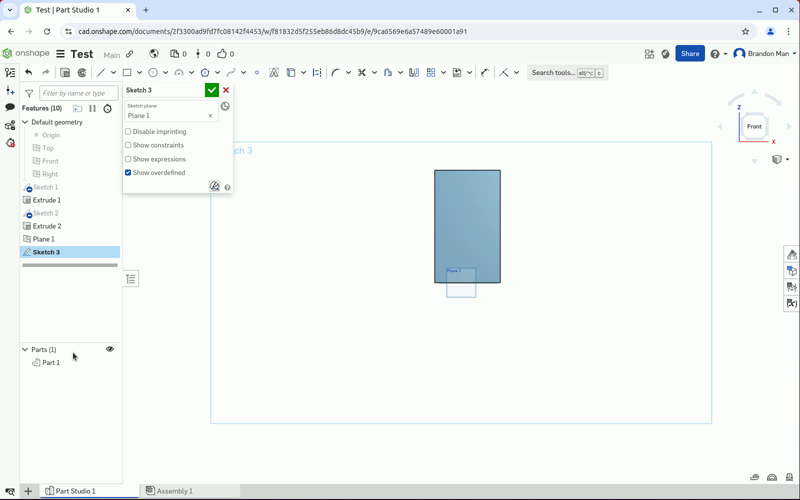
key(y)
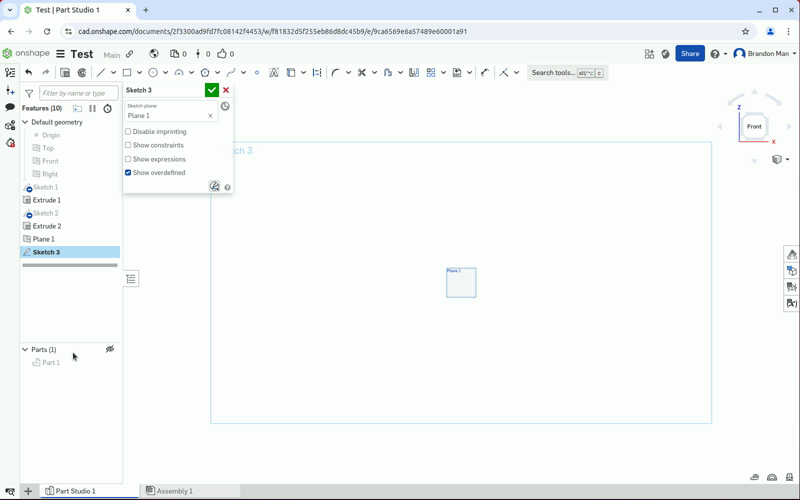
key(l)
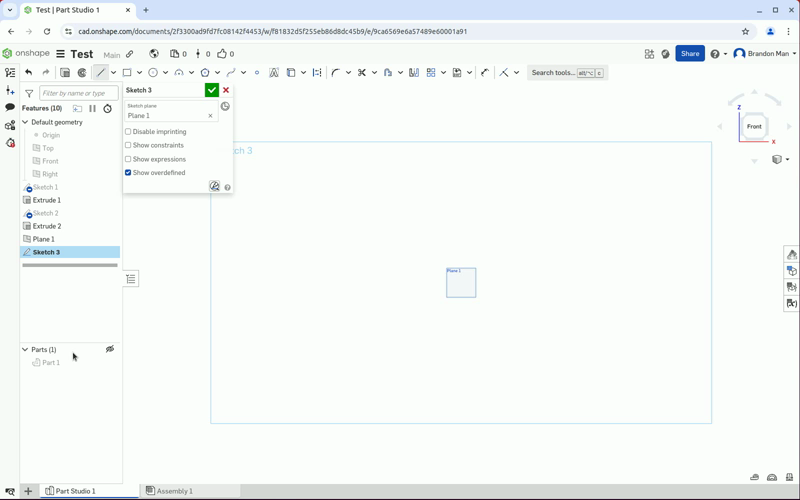
key_down(shift)
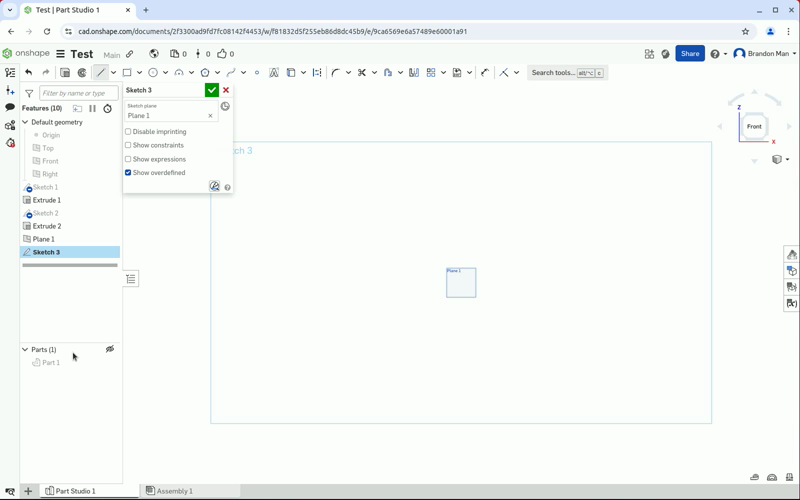
mouse_move(434, 282)
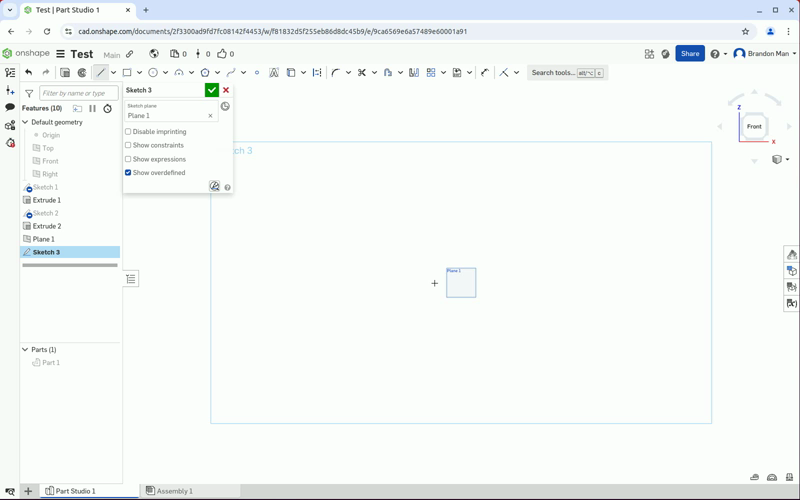
click(434, 282)
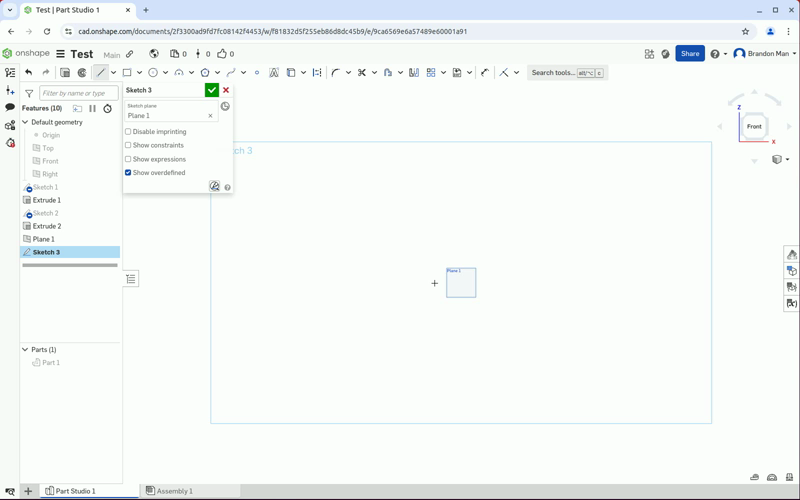
key_up(shift)
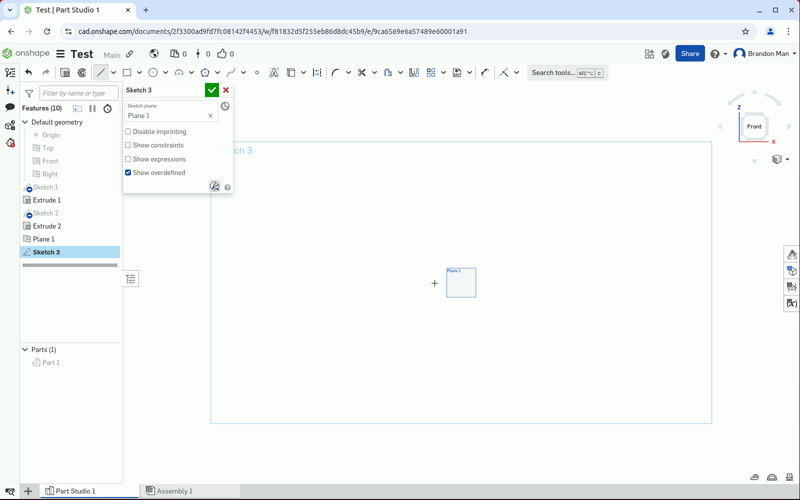
key_down(shift)
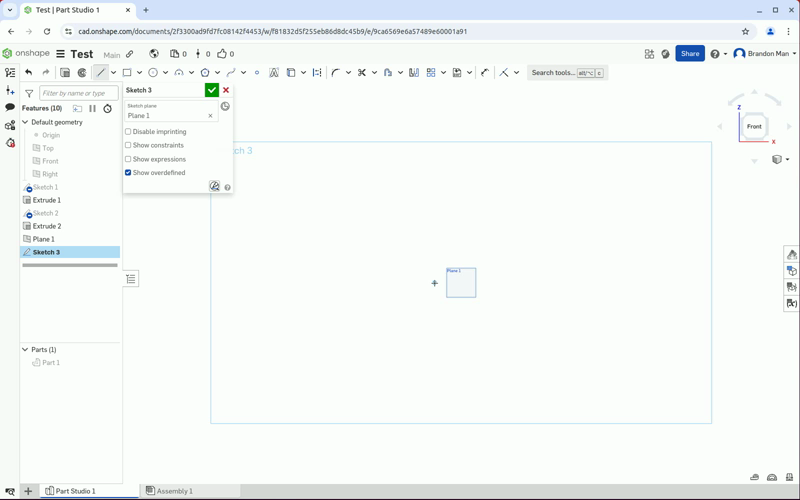
mouse_move(501, 282)
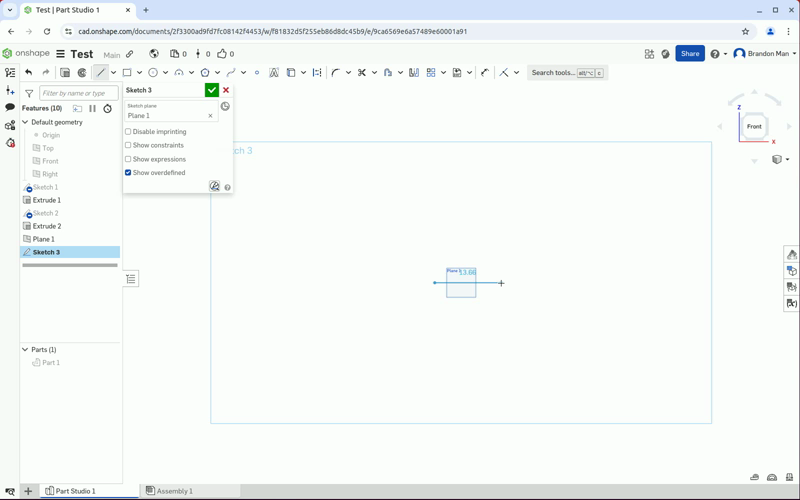
click(501, 282)
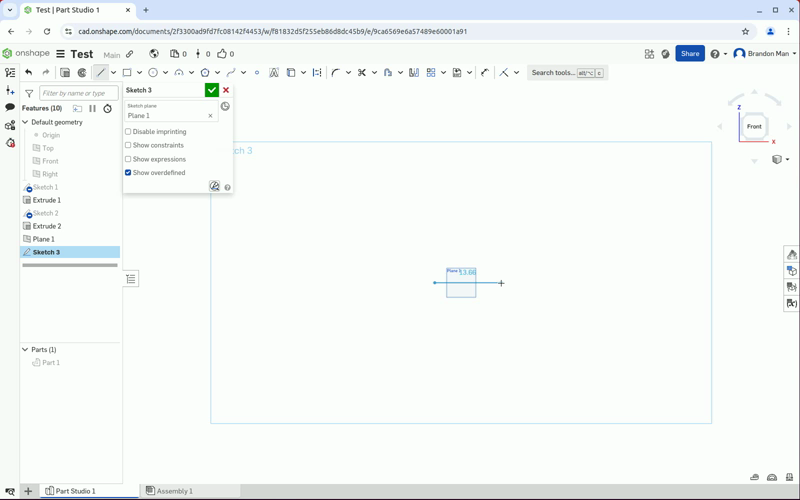
key_up(shift)
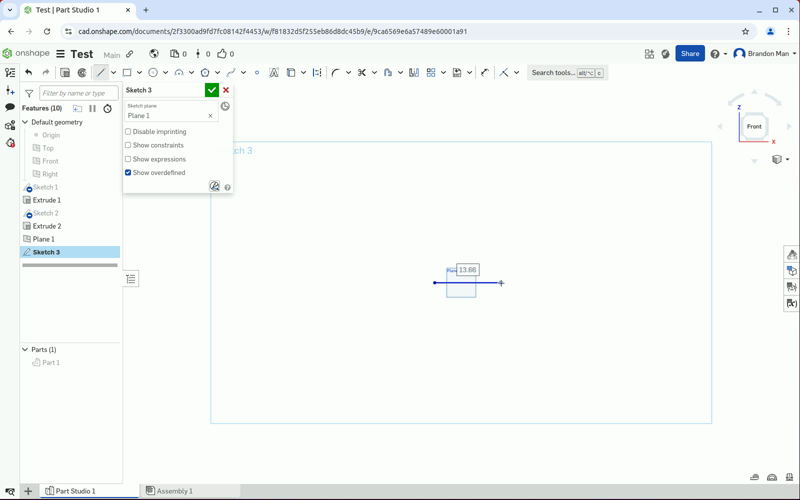
key_down(shift)
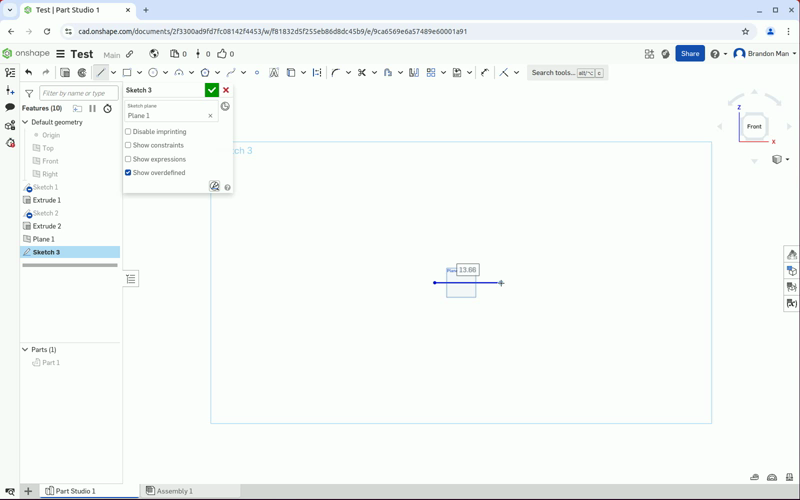
mouse_move(531, 282)
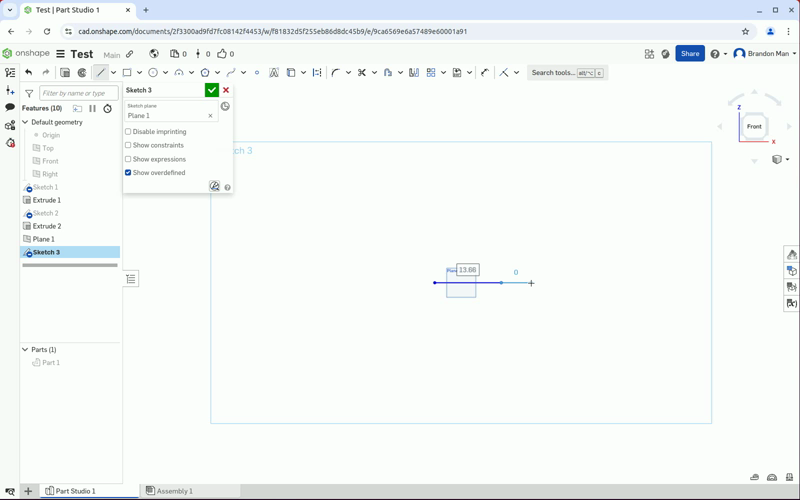
mouse_move(501, 226)
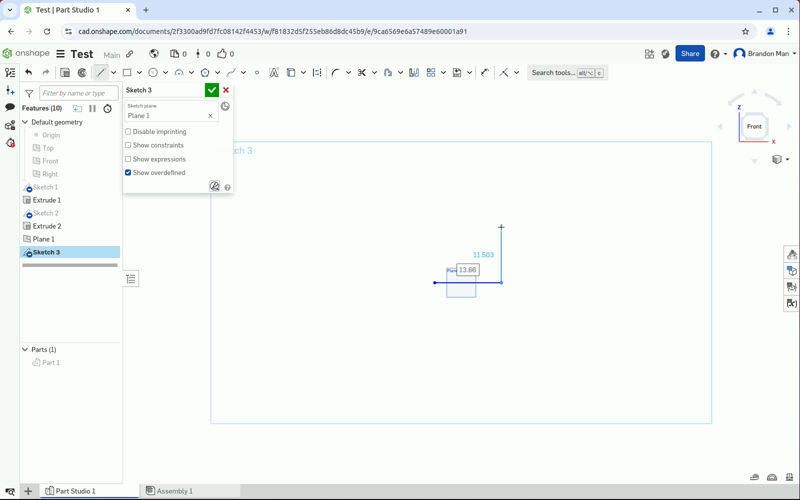
click(501, 226)
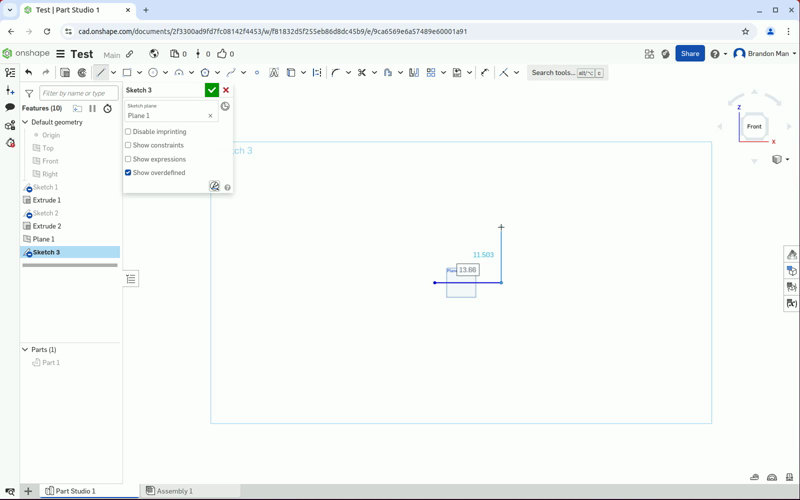
key_up(shift)
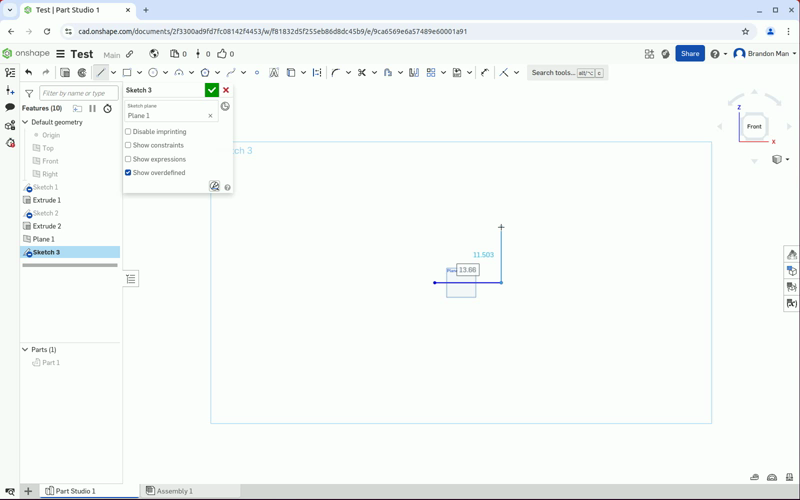
key_down(shift)
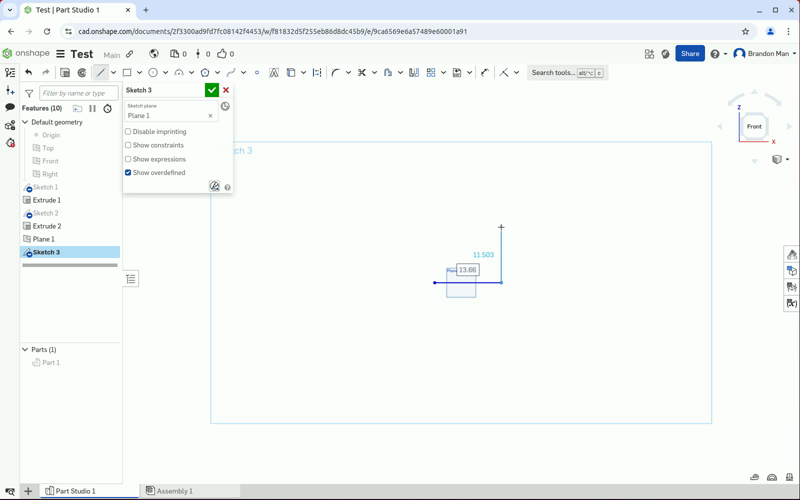
mouse_move(434, 226)
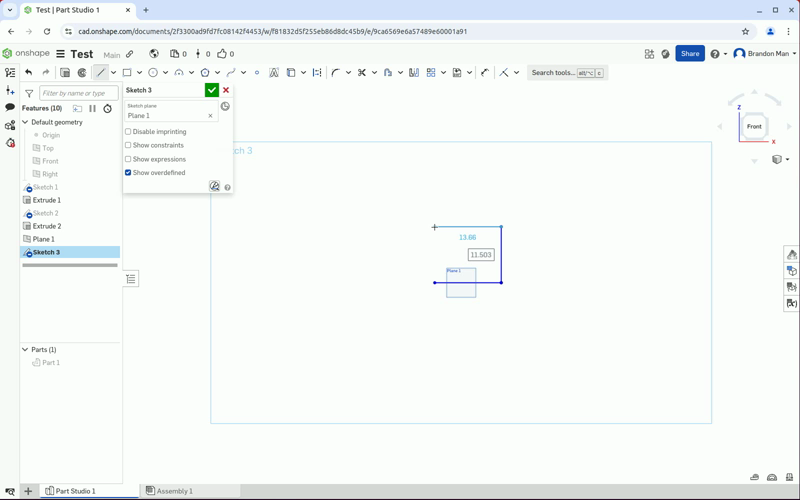
click(434, 226)
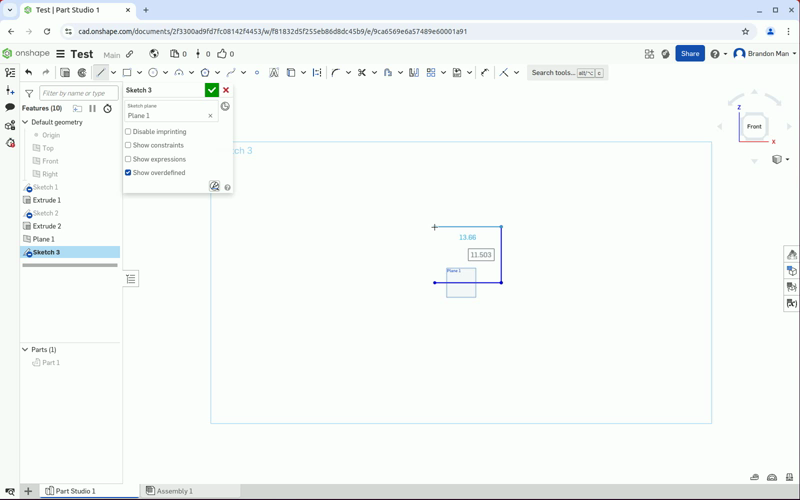
key_up(shift)
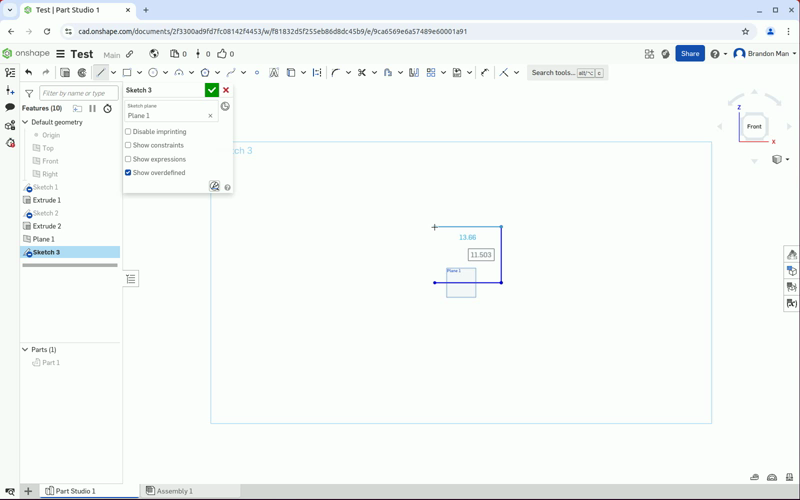
mouse_move(464, 226)
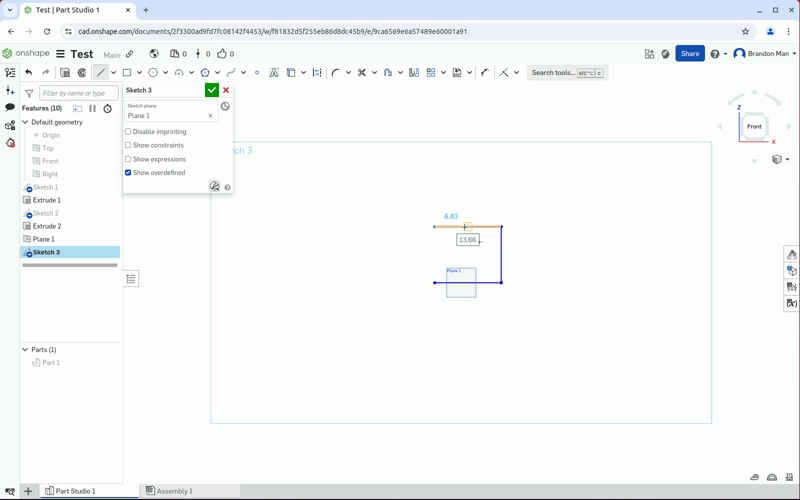
key_down(shift)
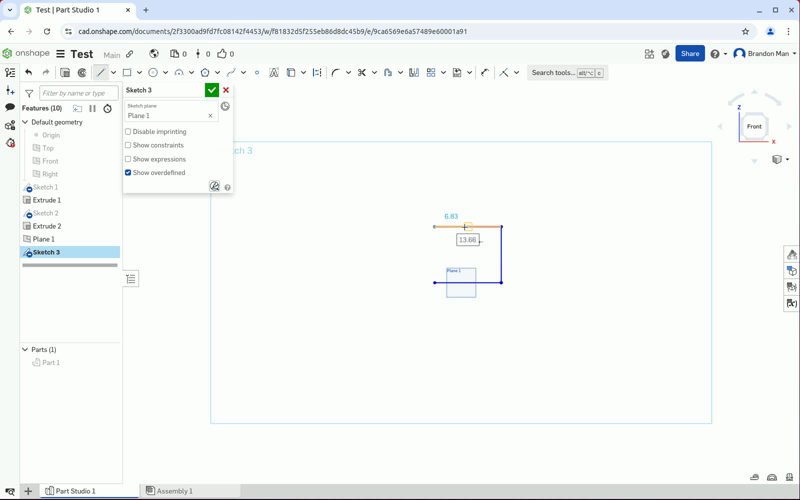
mouse_move(434, 282)
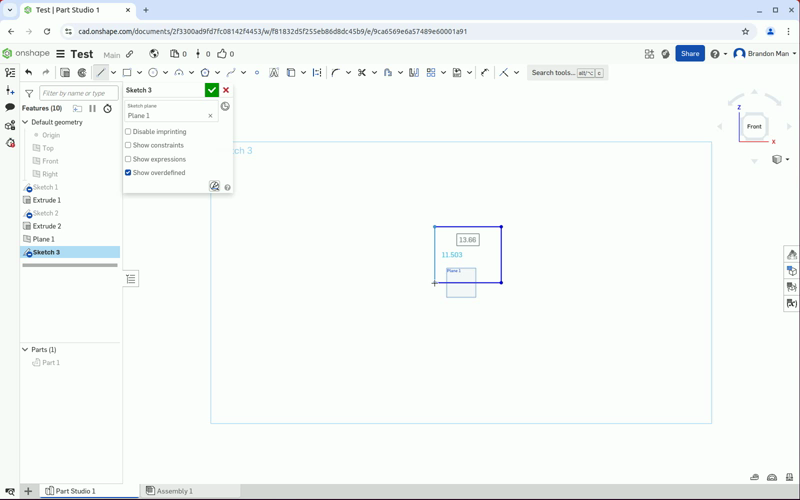
key_up(shift)
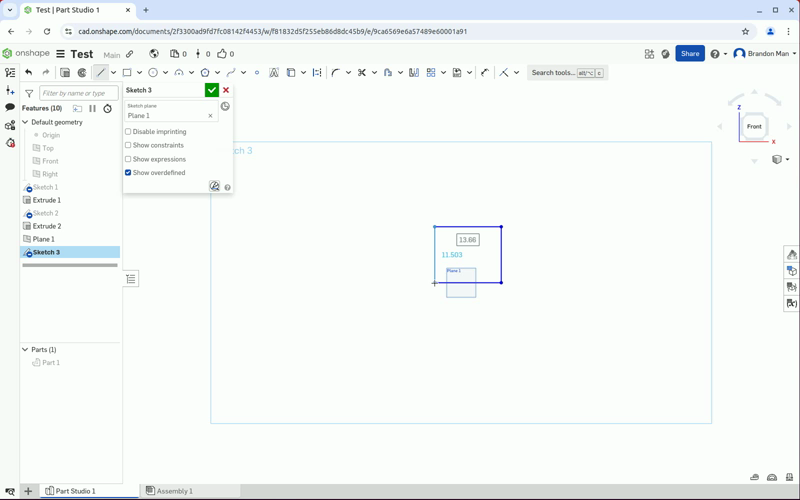
click(434, 282)
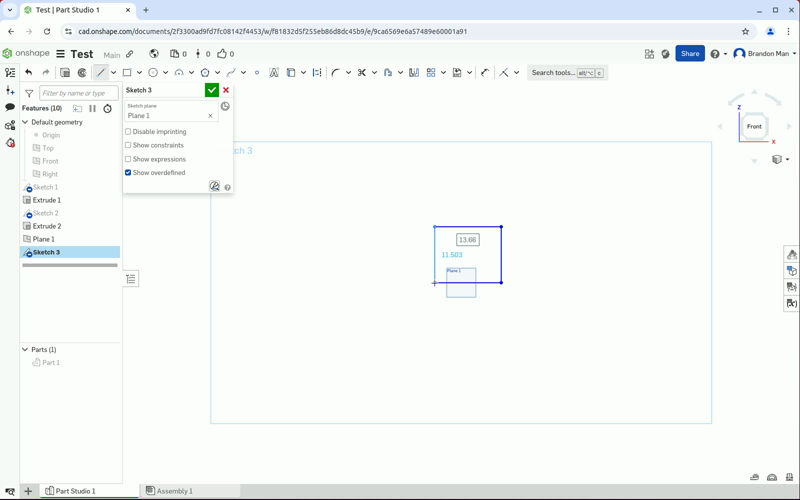
key(esc)
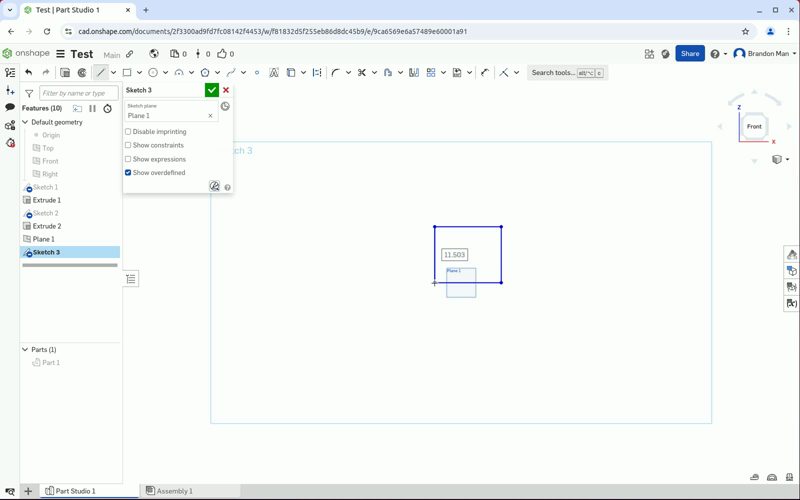
mouse_move(483, 267)
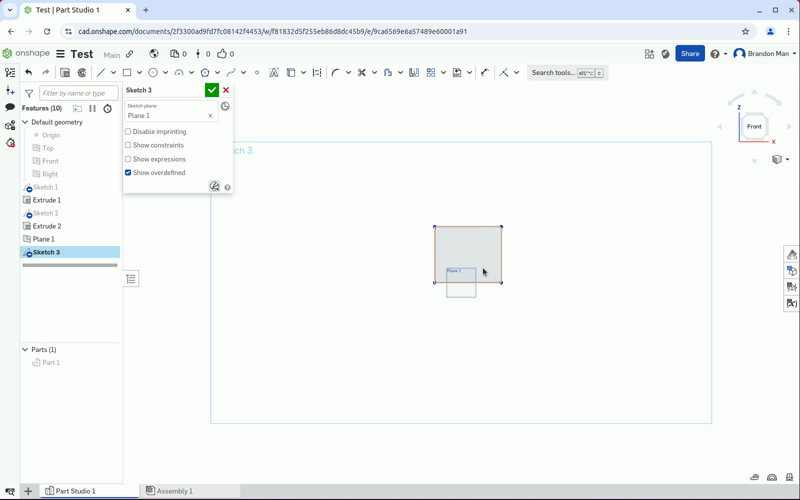
click(483, 267)
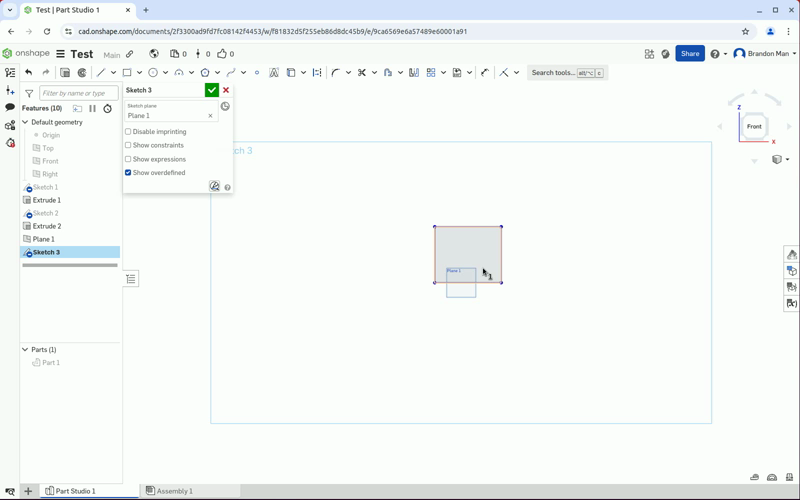
mouse_move(73, 352)
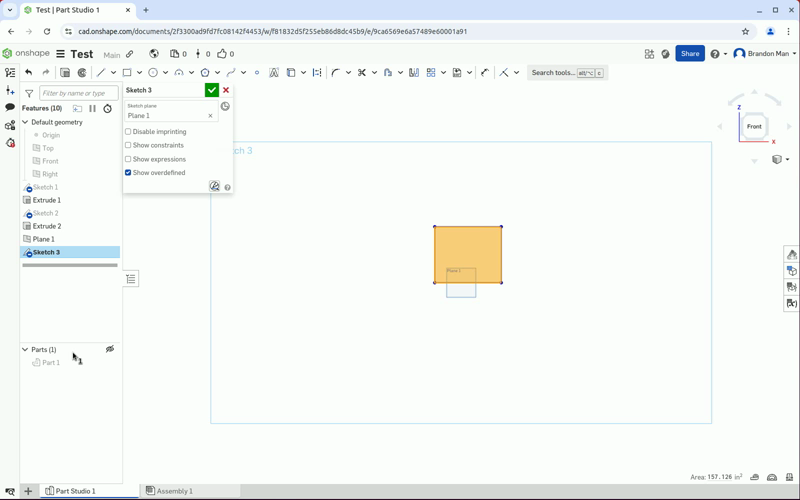
key(shift+y)
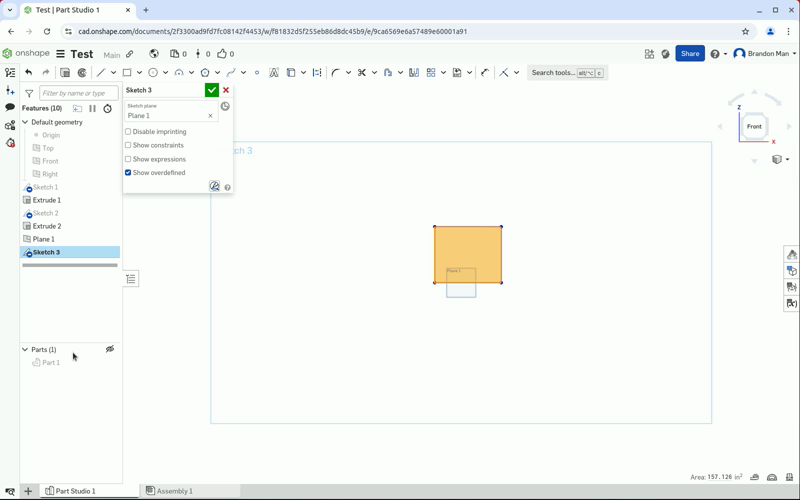
key(shift+e)
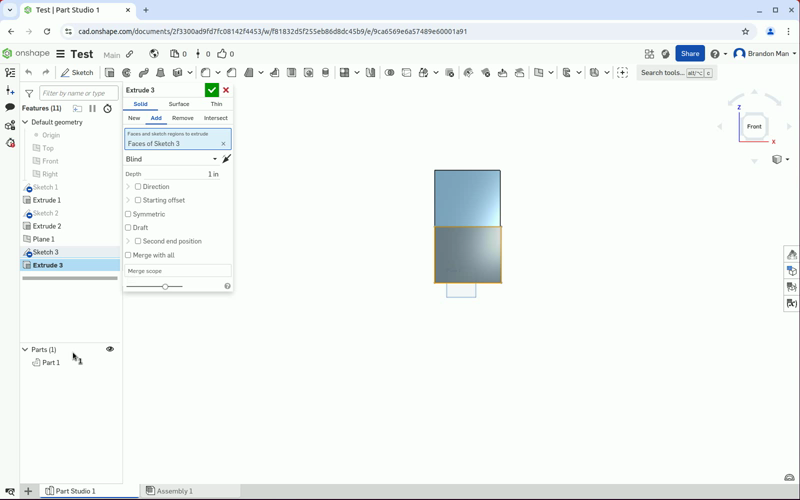
mouse_move(143, 106)
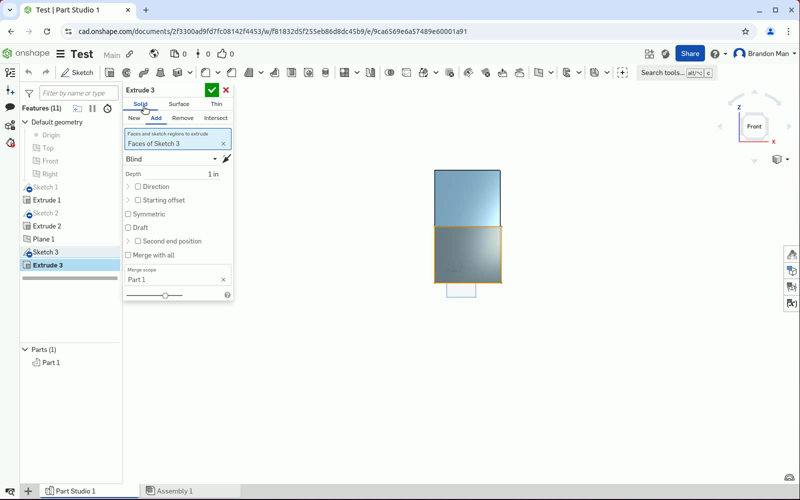
click(143, 106)
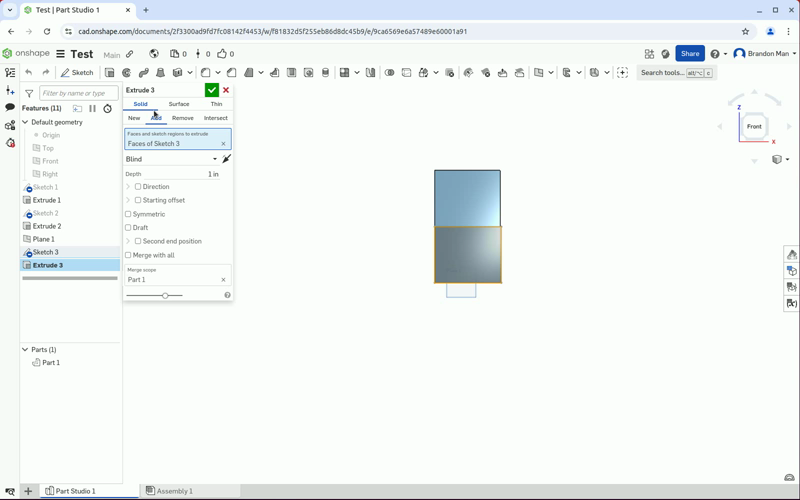
mouse_move(186, 120)
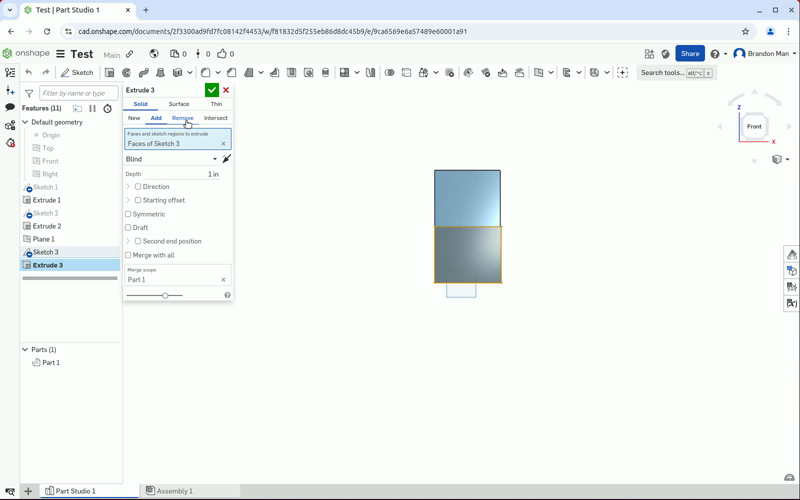
click(186, 120)
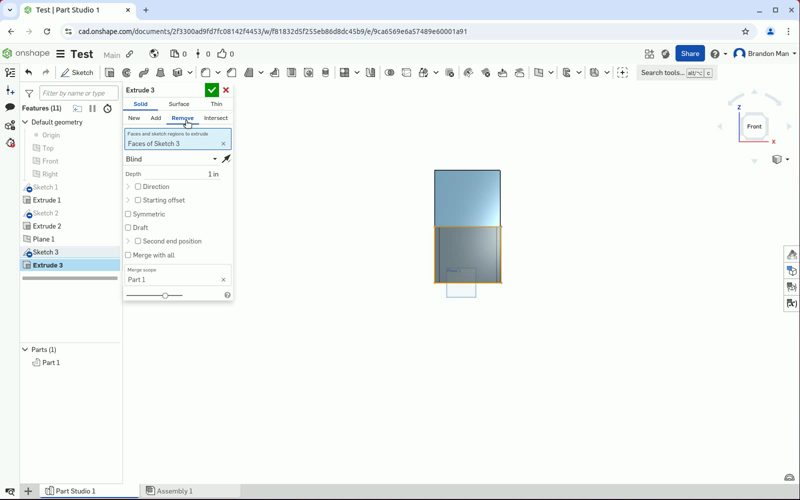
key(tab, 4)
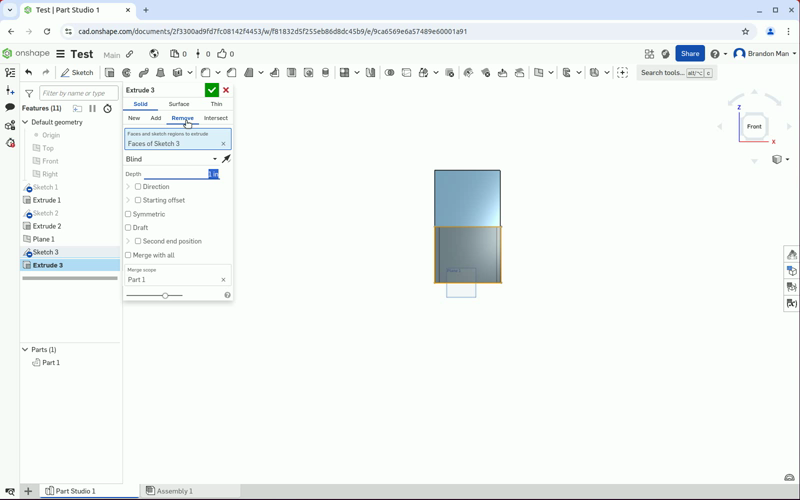
text(0.963)
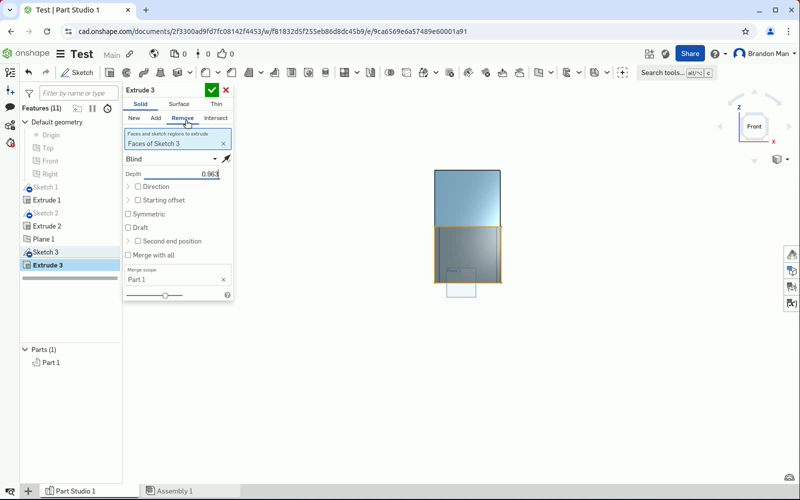
key(tab, 6)
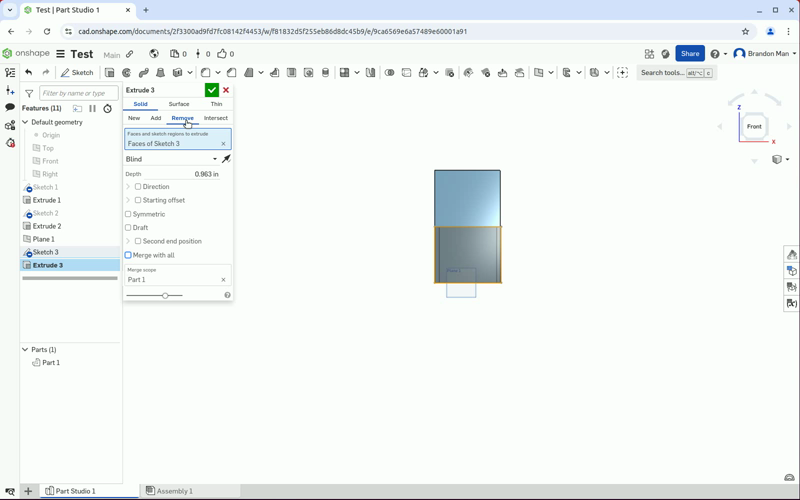
key(space)
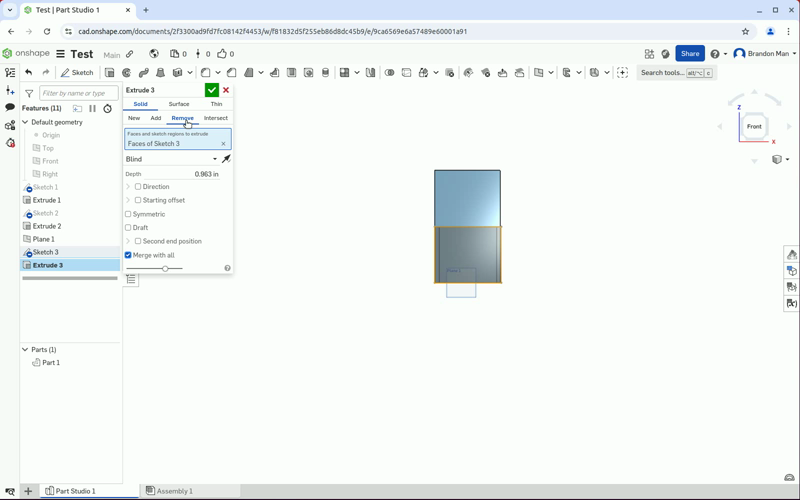
key(enter)
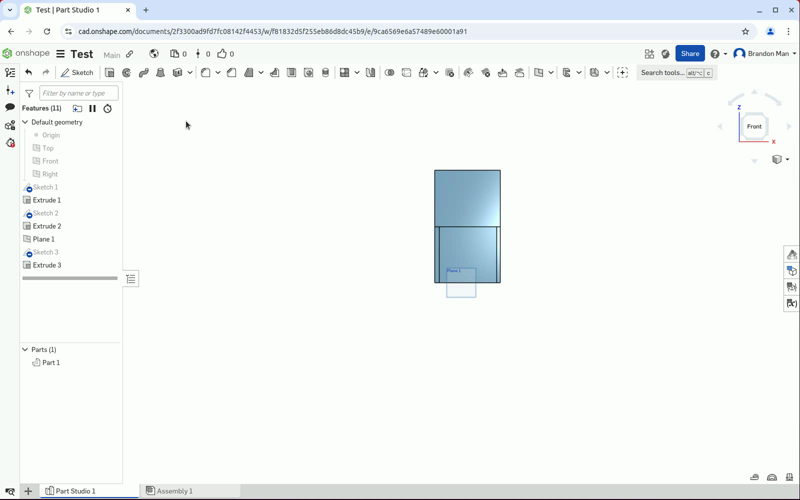
key(shift+h)
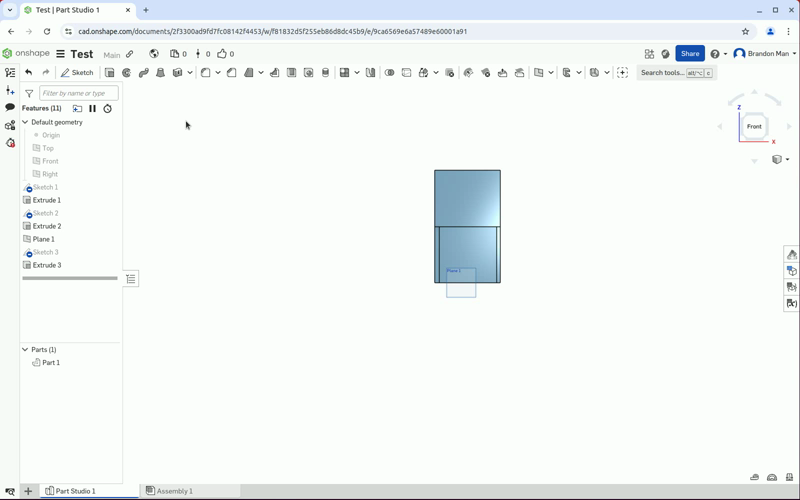
key(shift+h)
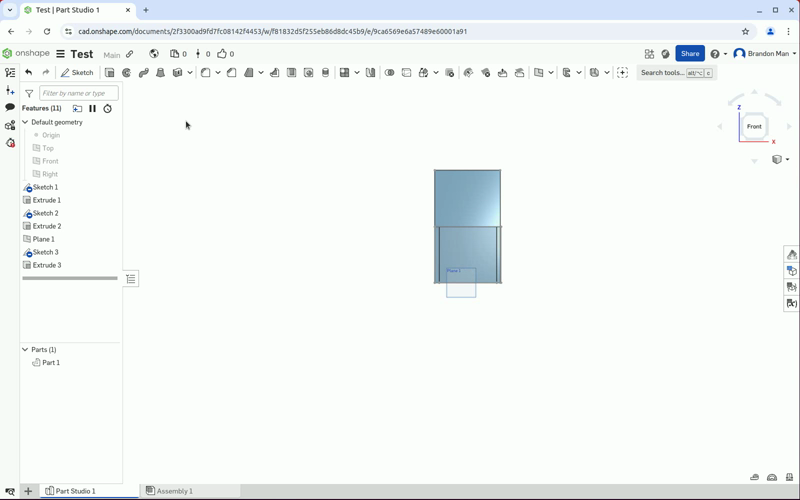
key(shift+7)
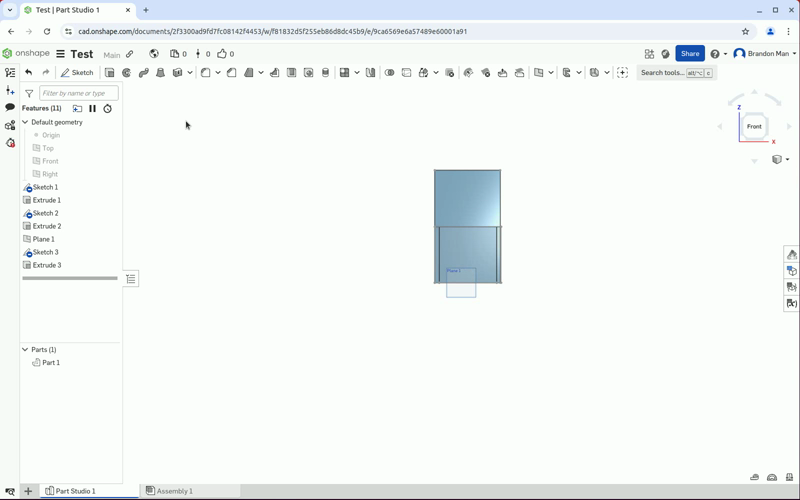
key(left, 2)
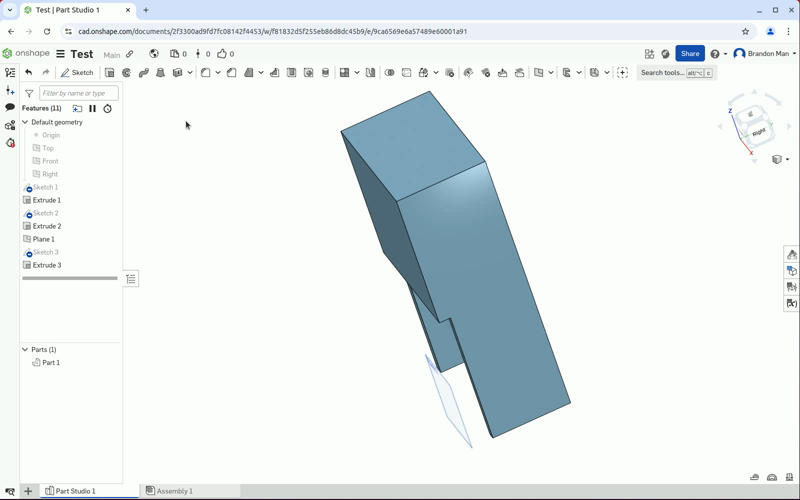
key(down, 2)
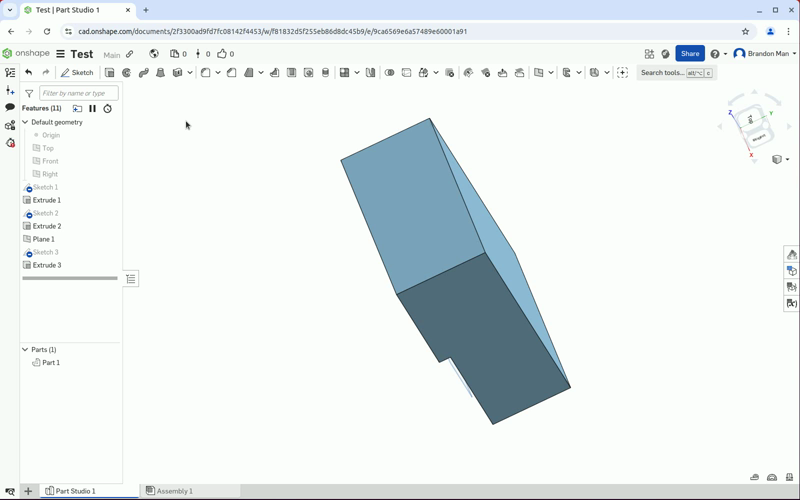
key(up, 2)
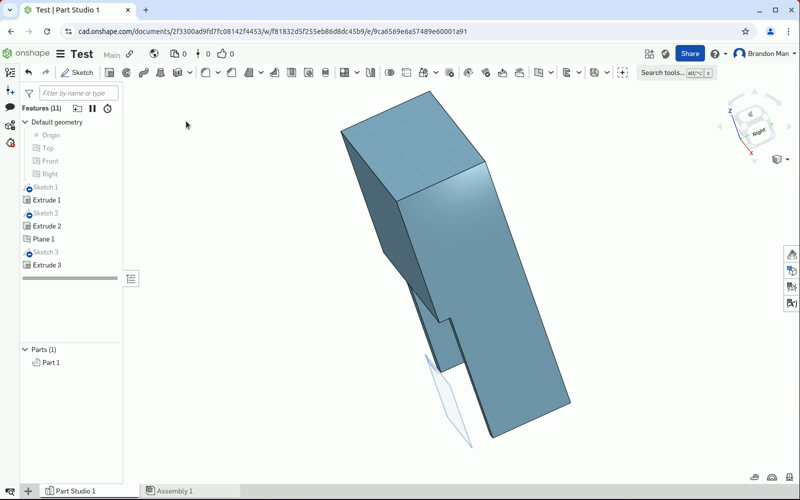
key(right, 2)
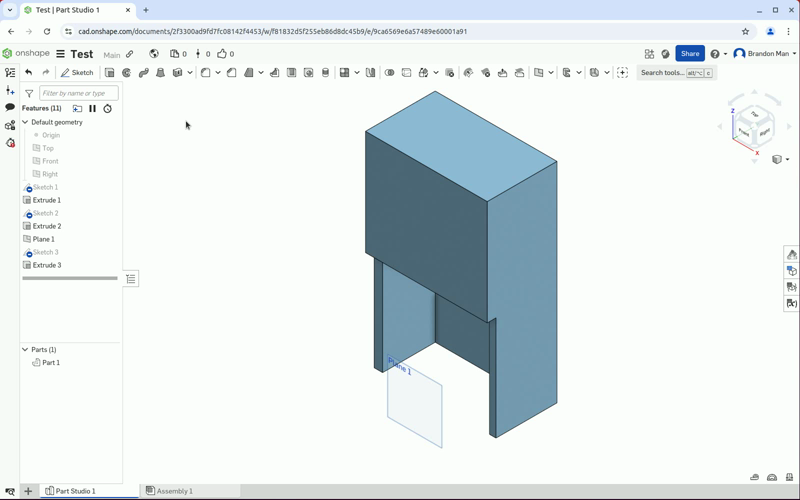
mouse_move(73, 189)
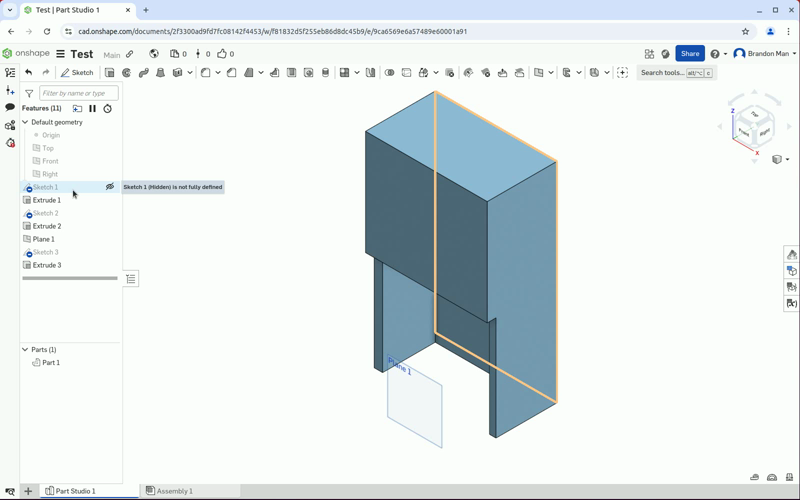
click(73, 189)